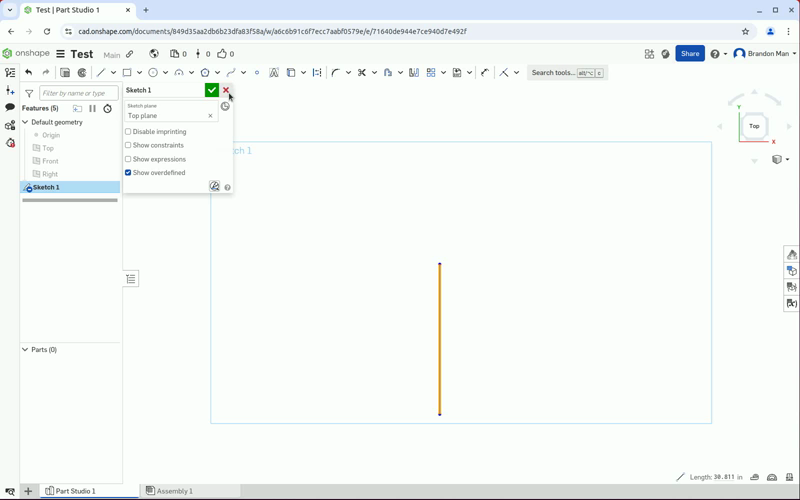
key(shift+h)
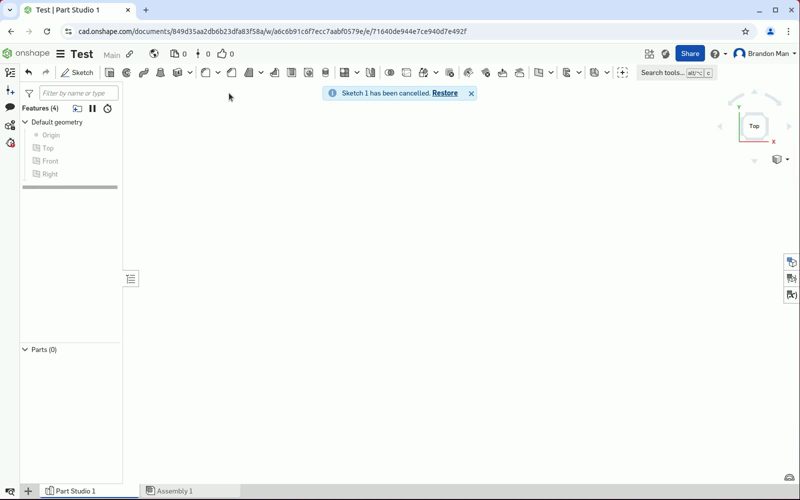
mouse_move(73, 352)
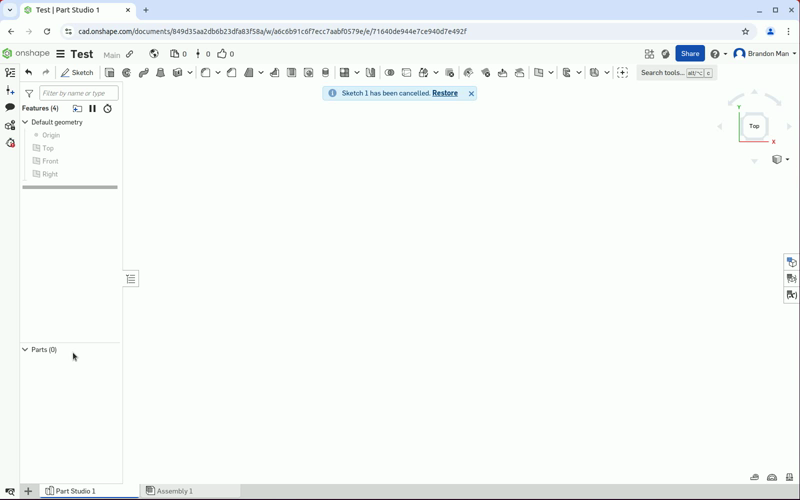
key(y)
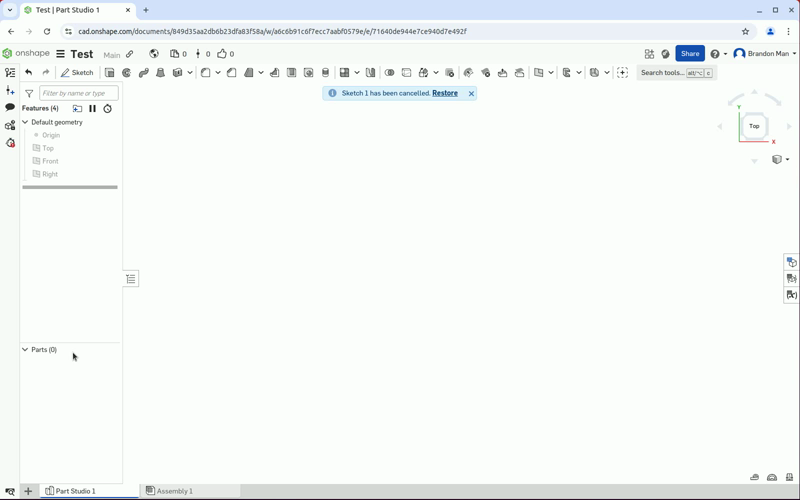
key(shift+p)
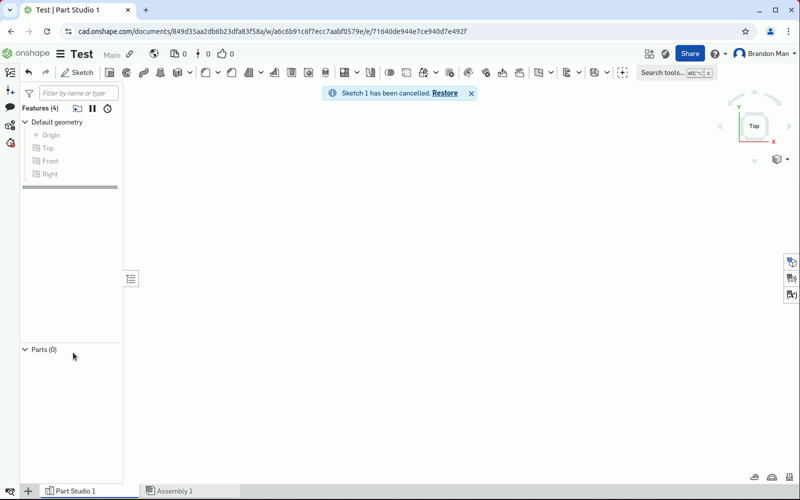
key(space)
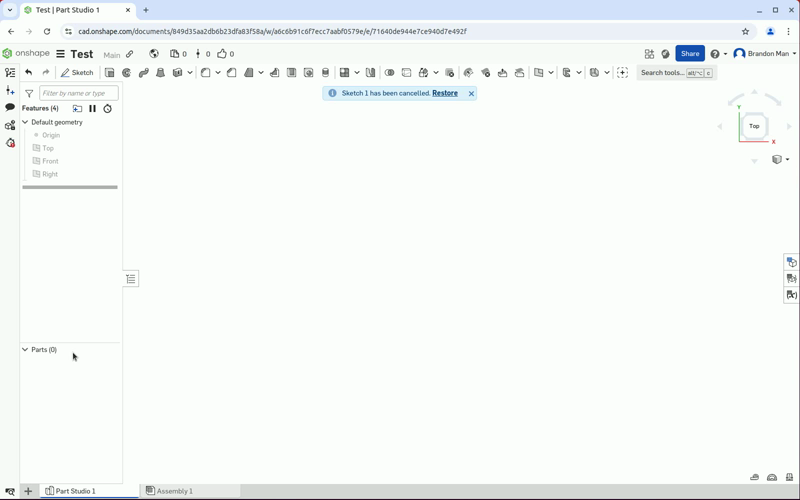
key_down(shift)
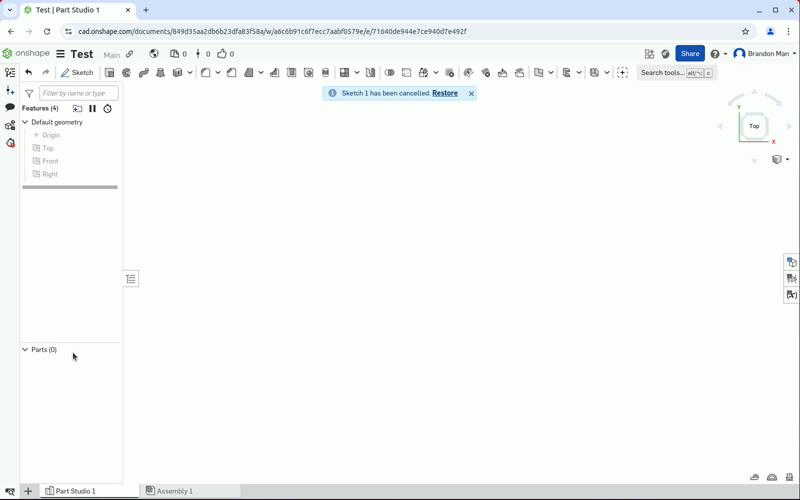
key(up)
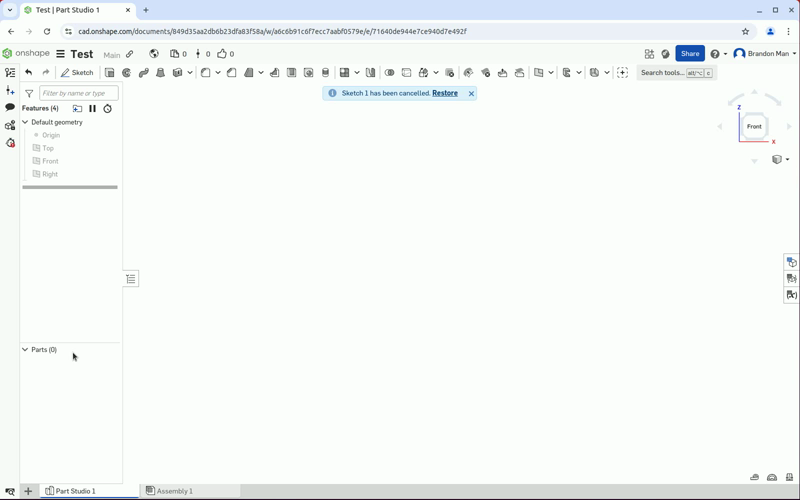
key_up(shift)
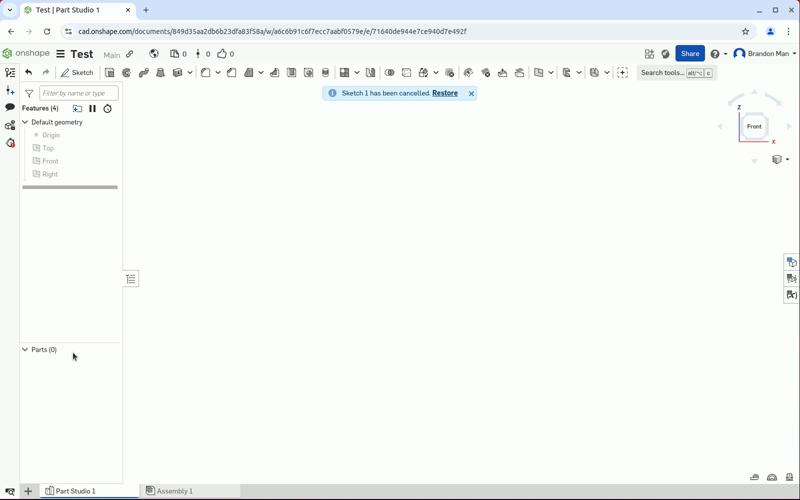
mouse_move(73, 352)
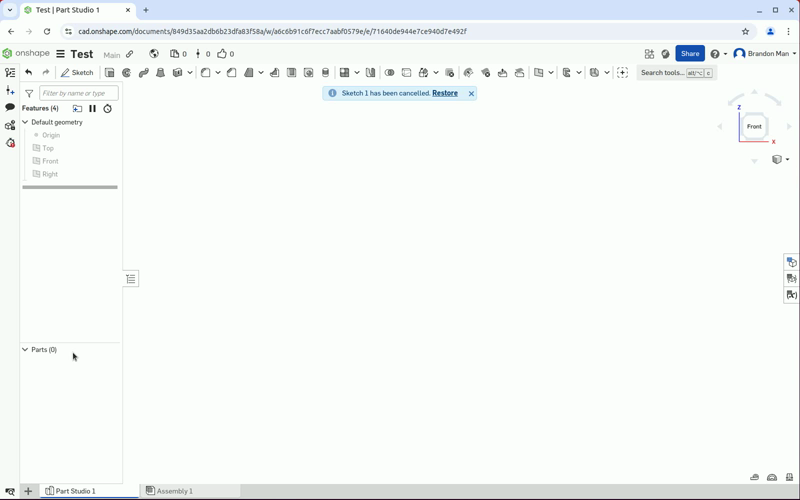
key(shift+y)
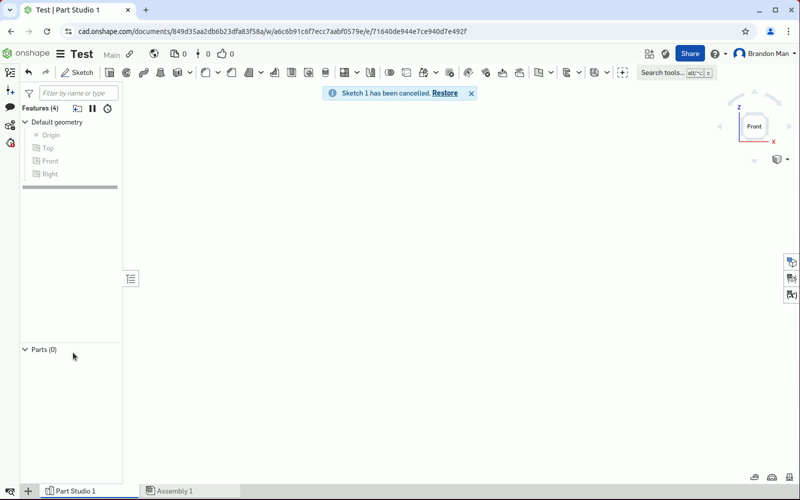
key(shift+s)
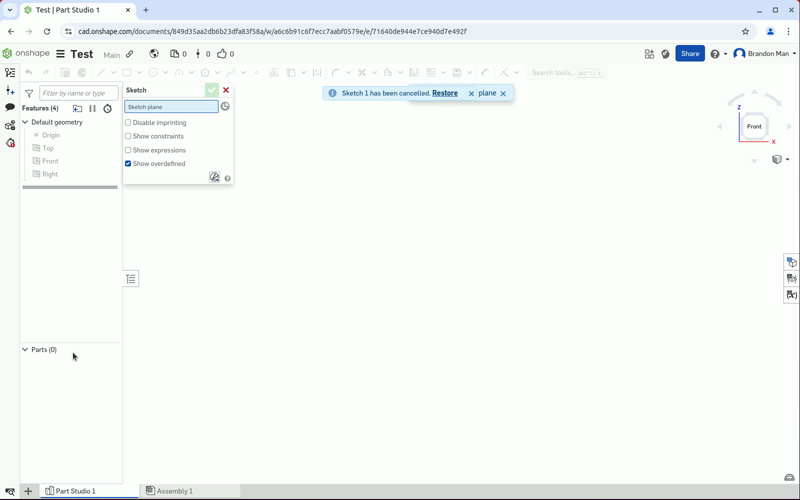
mouse_move(73, 163)
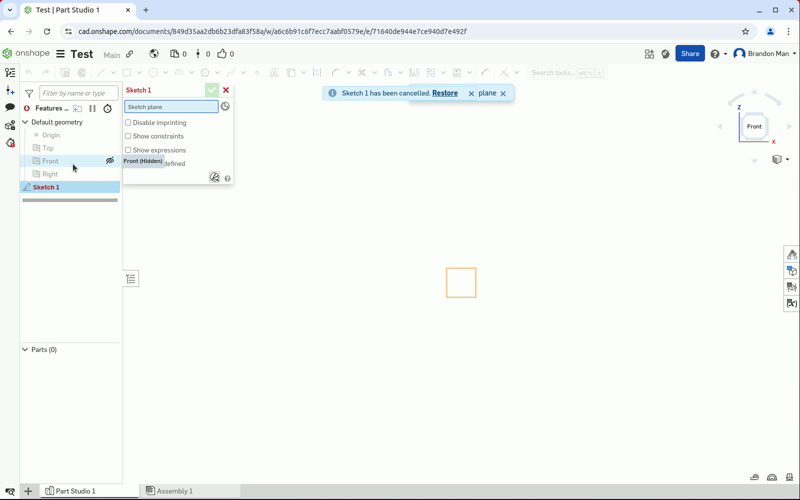
click(73, 163)
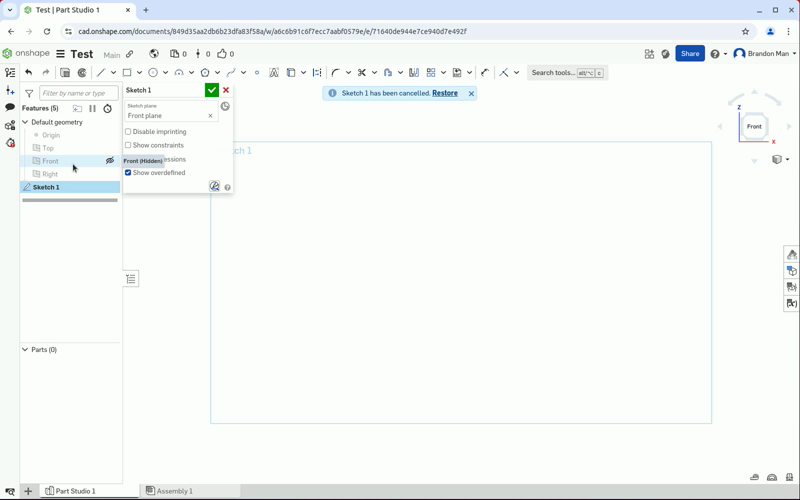
mouse_move(73, 352)
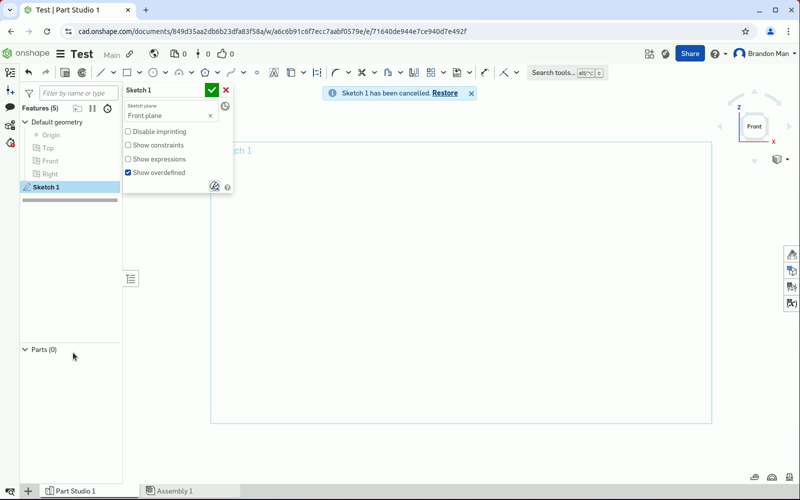
key(y)
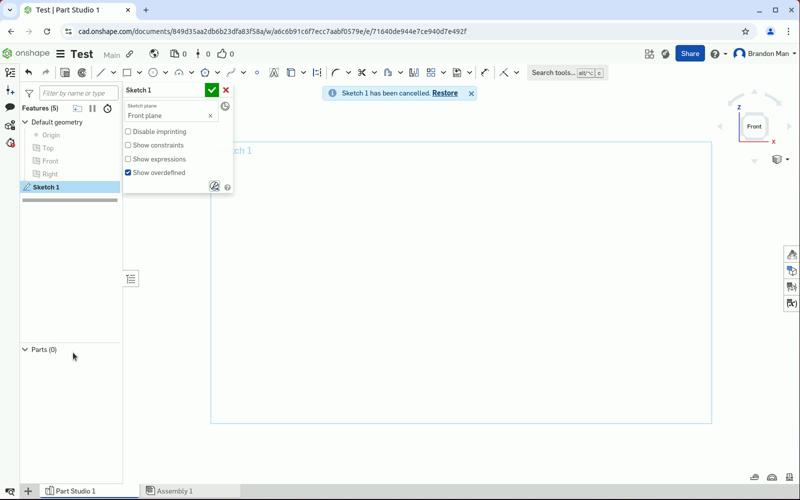
key(l)
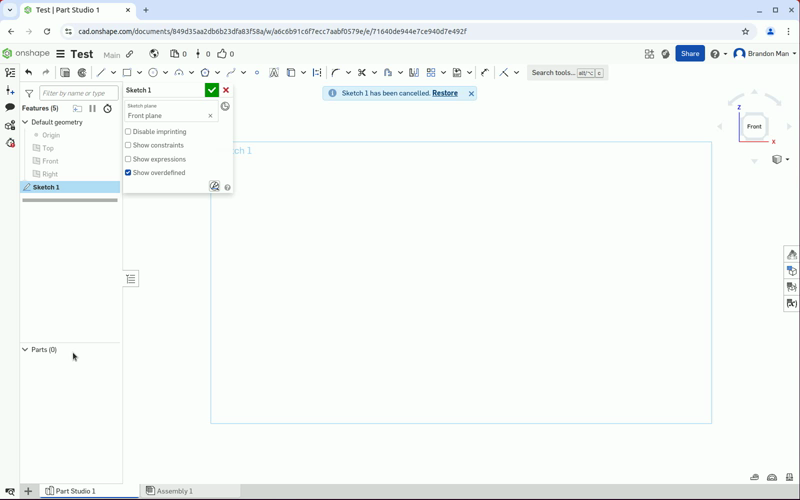
key_down(shift)
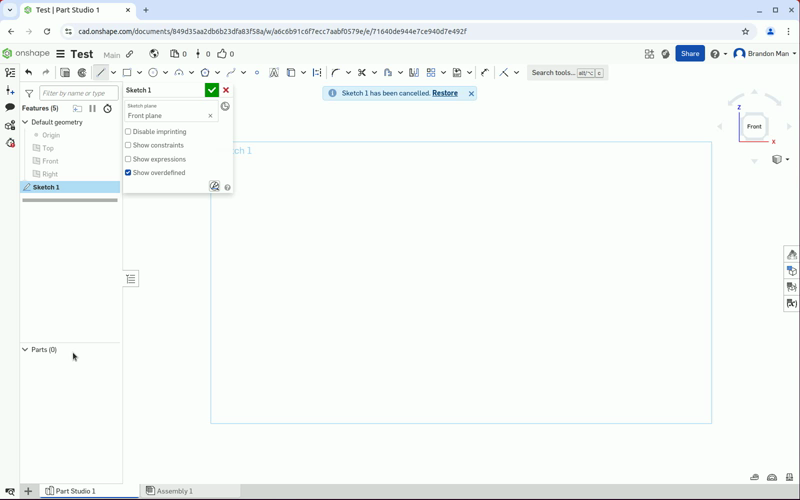
mouse_move(410, 395)
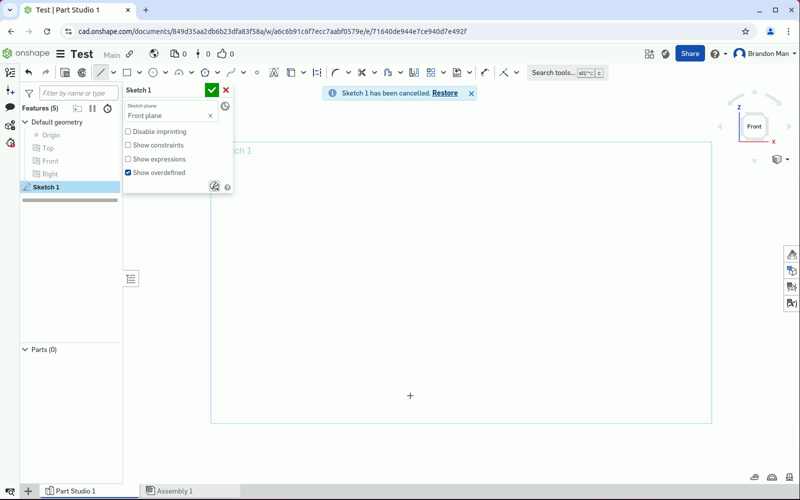
click(410, 395)
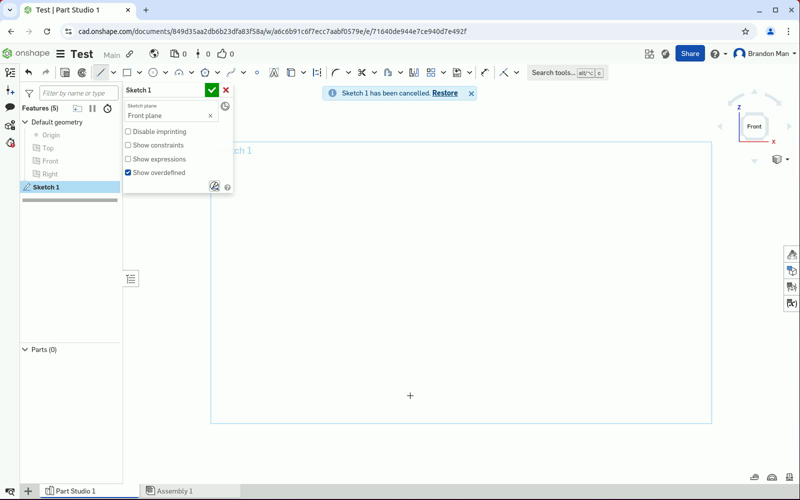
key_up(shift)
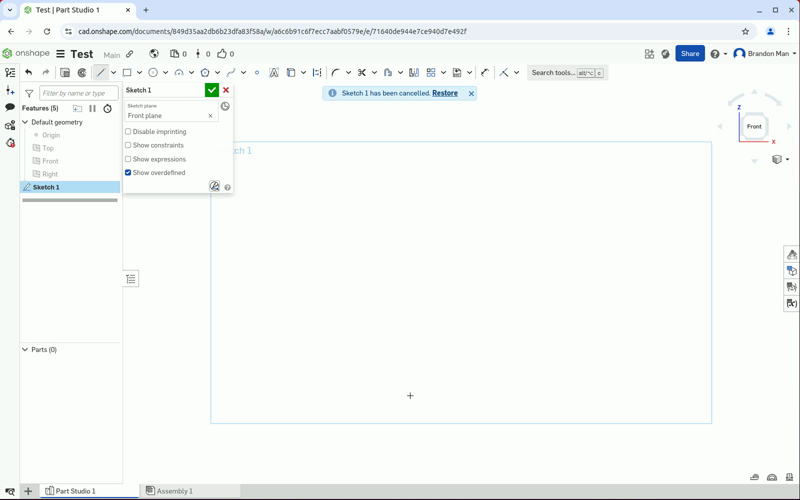
key_down(shift)
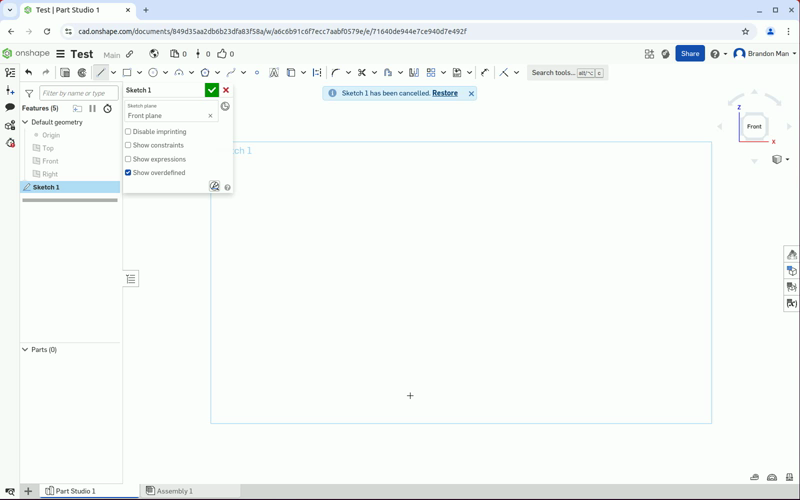
mouse_move(501, 395)
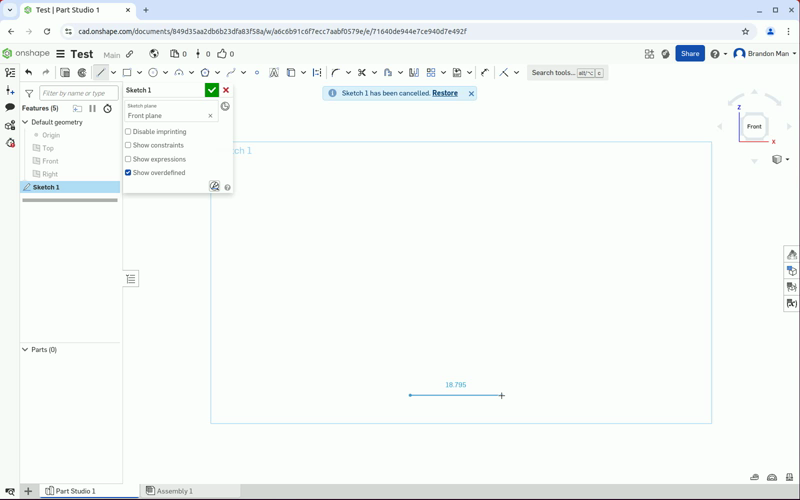
click(501, 395)
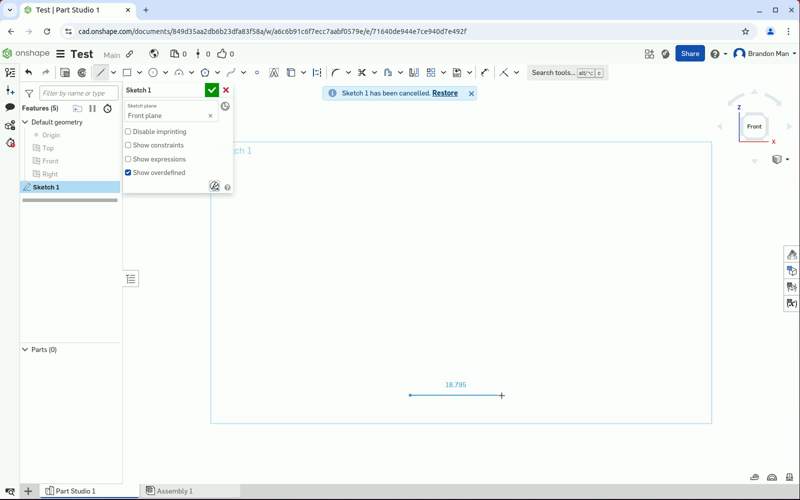
key_up(shift)
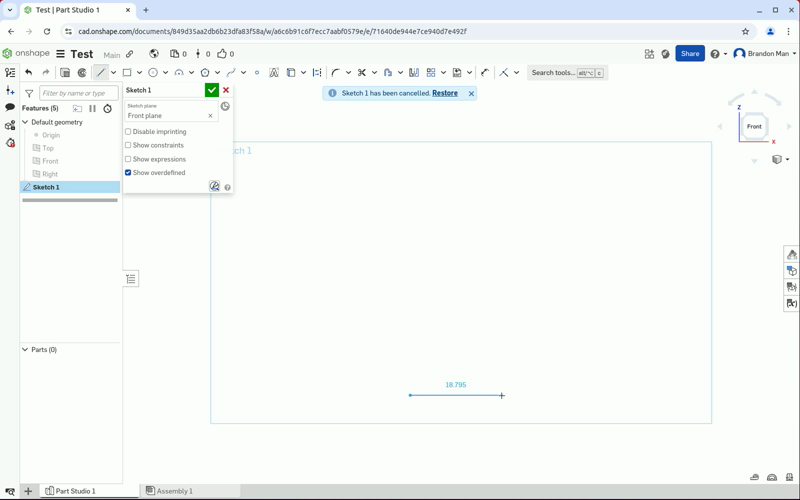
key_down(shift)
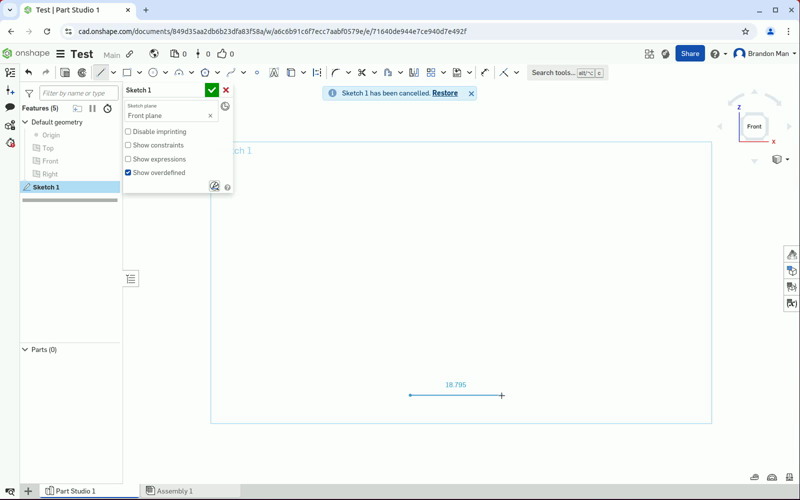
mouse_move(501, 237)
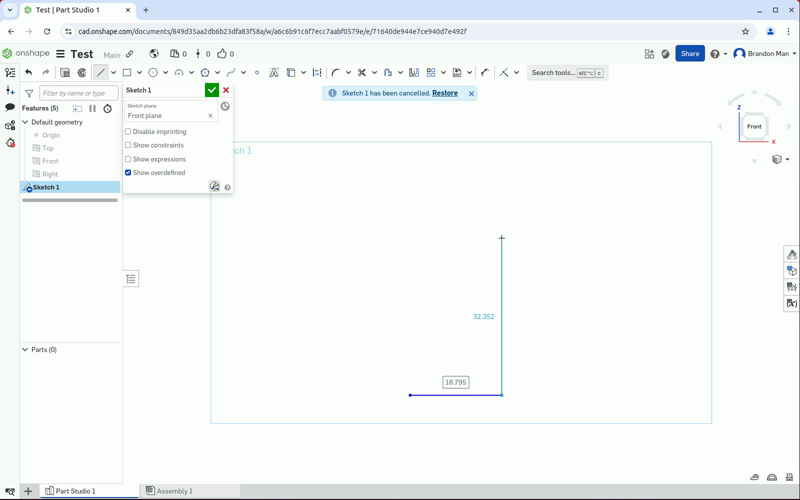
click(501, 237)
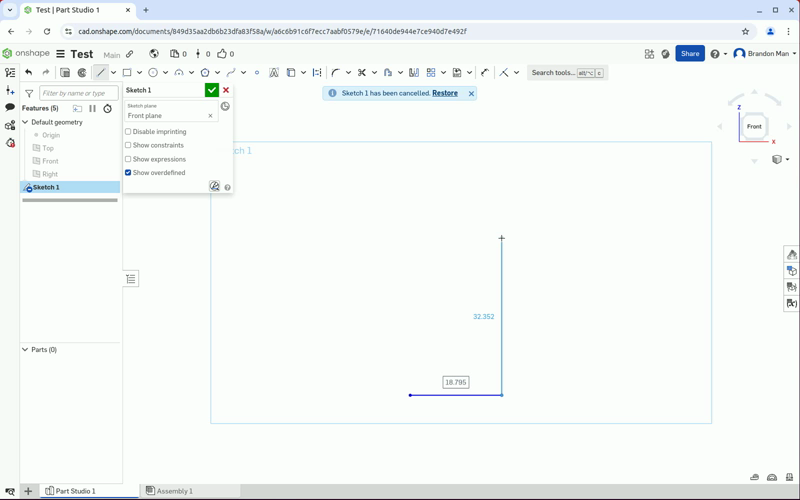
key_up(shift)
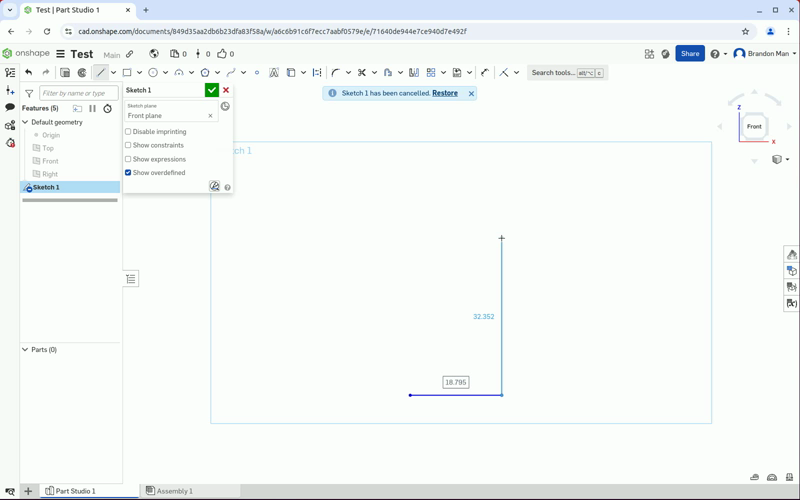
key_down(shift)
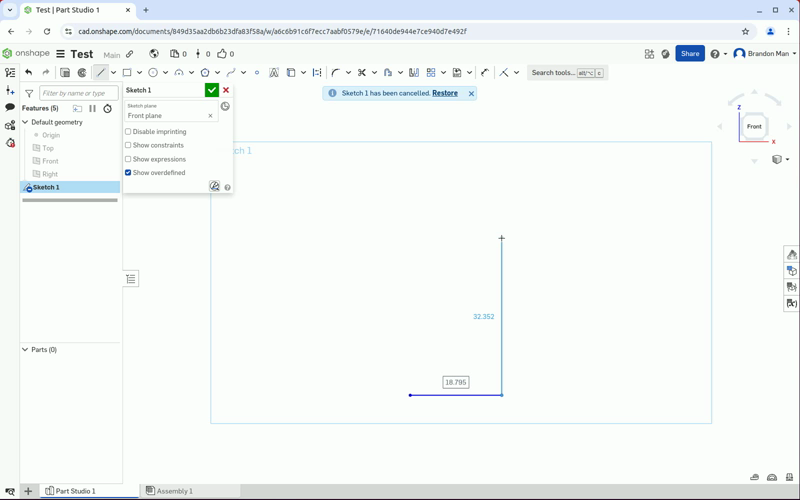
mouse_move(410, 237)
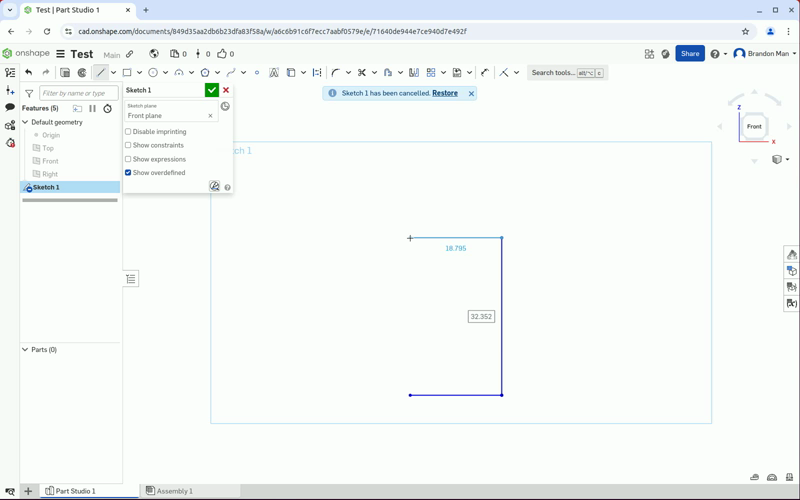
click(410, 237)
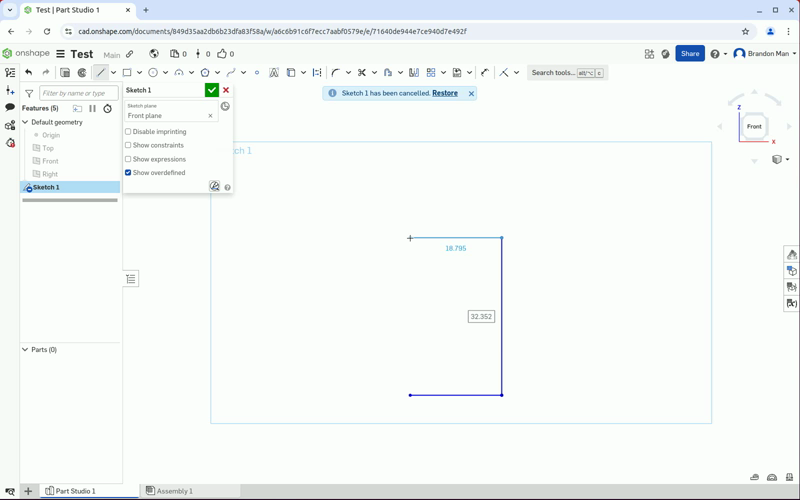
key_up(shift)
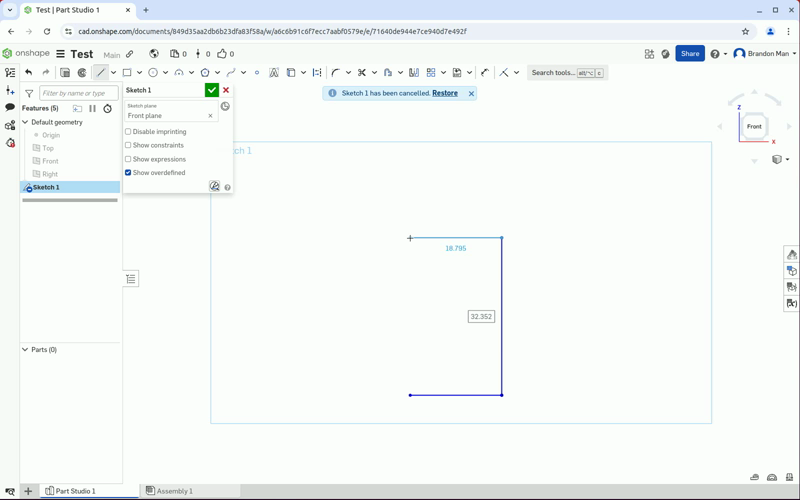
key_down(shift)
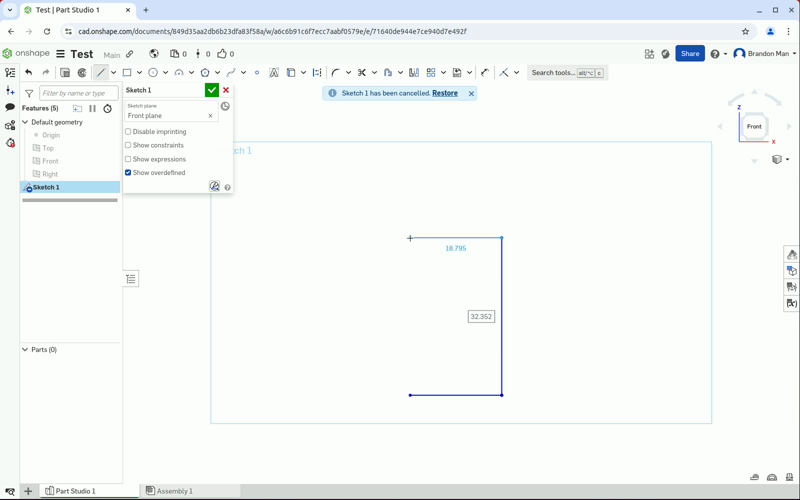
mouse_move(410, 395)
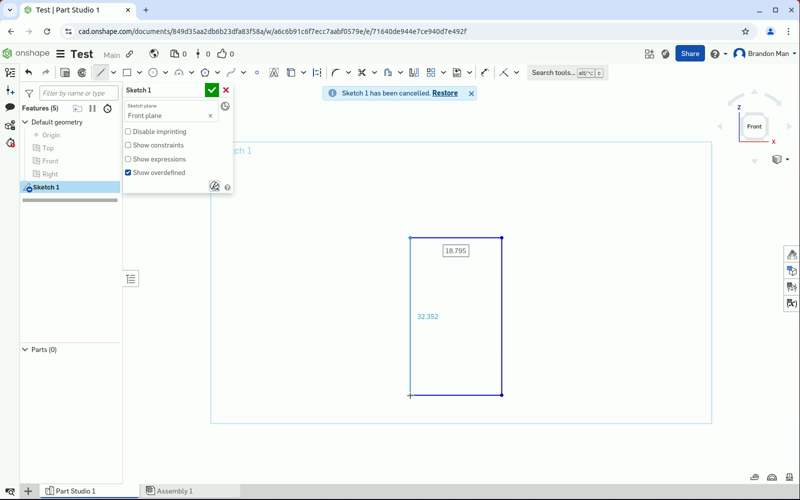
key_up(shift)
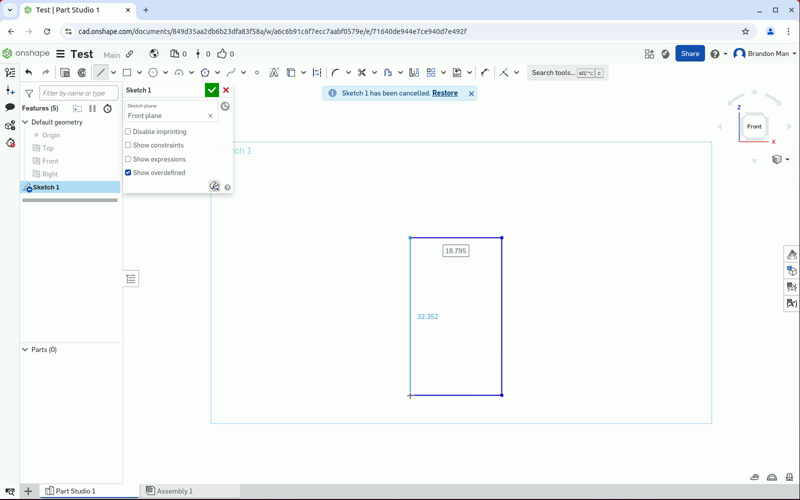
click(410, 395)
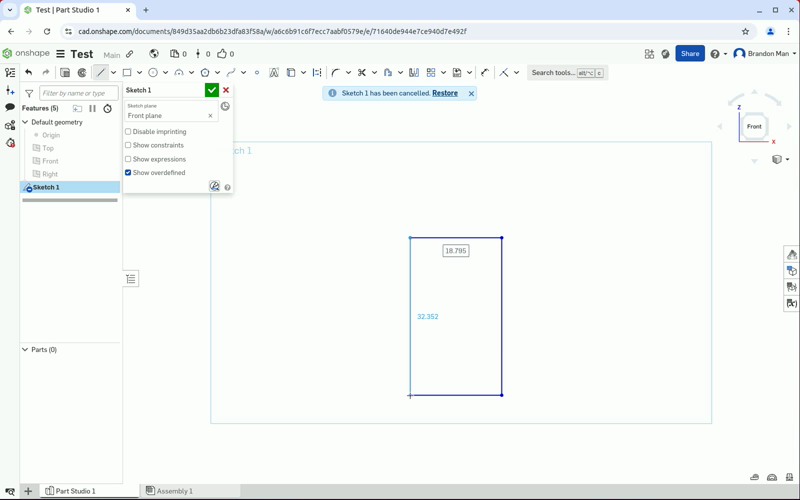
key(esc)
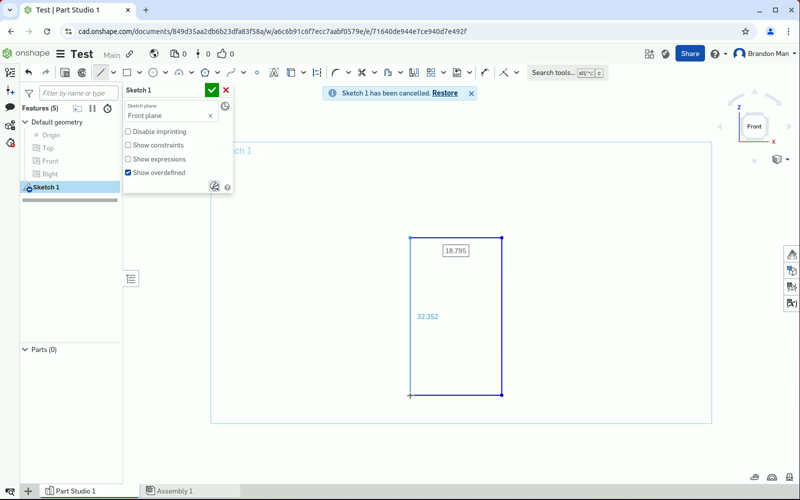
mouse_move(436, 306)
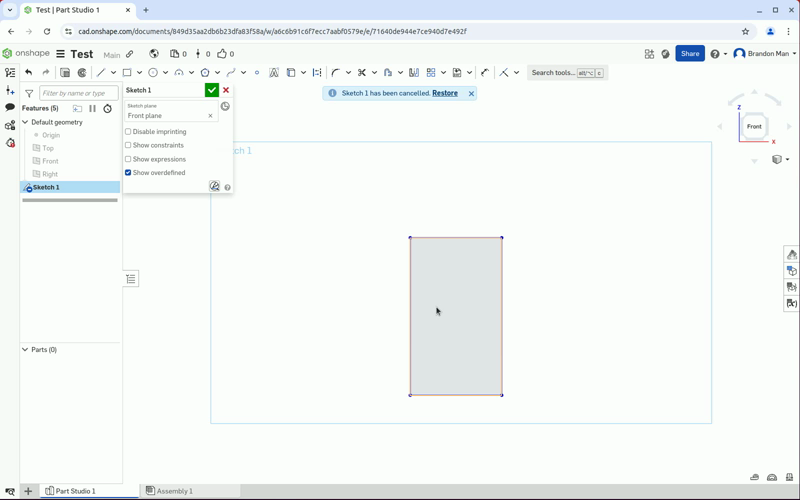
click(436, 306)
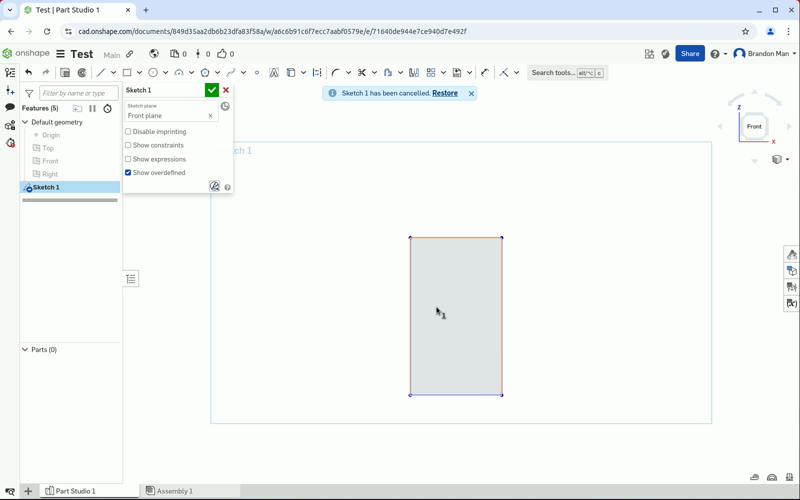
mouse_move(73, 352)
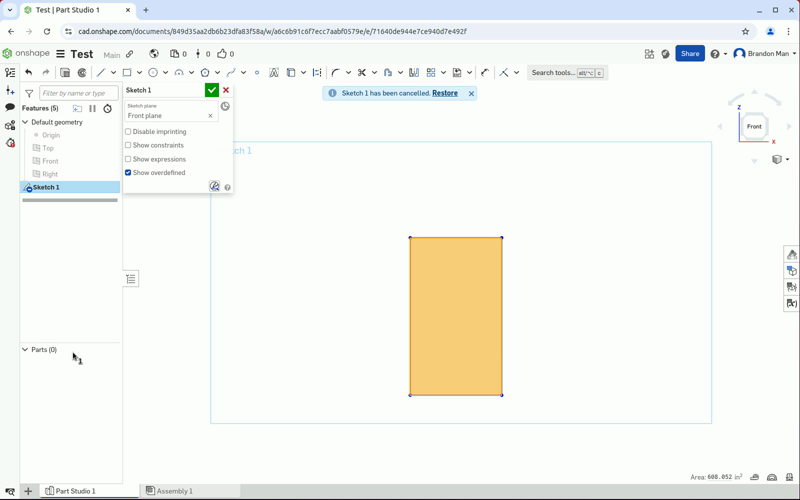
key(shift+y)
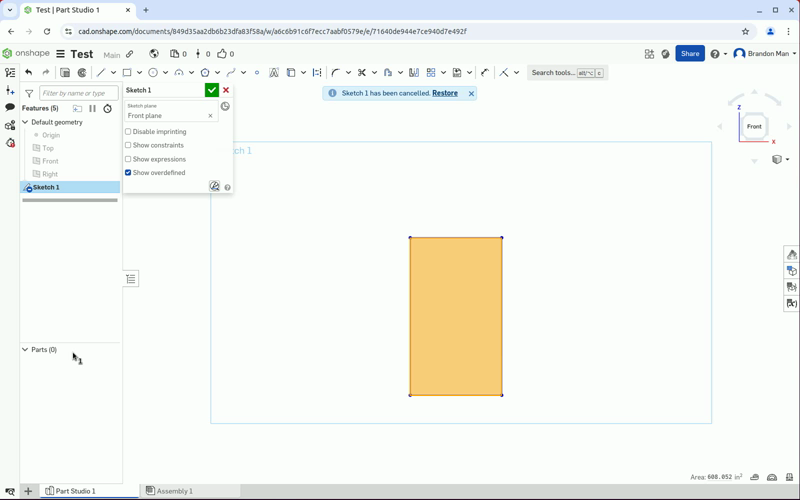
key(shift+e)
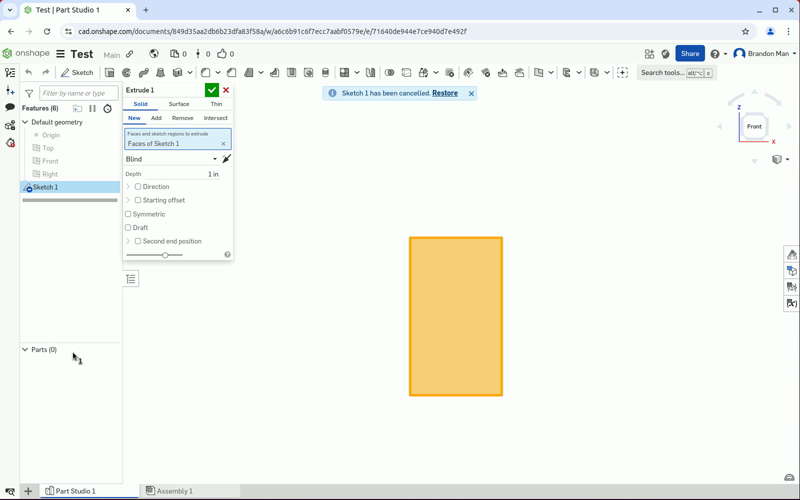
mouse_move(143, 106)
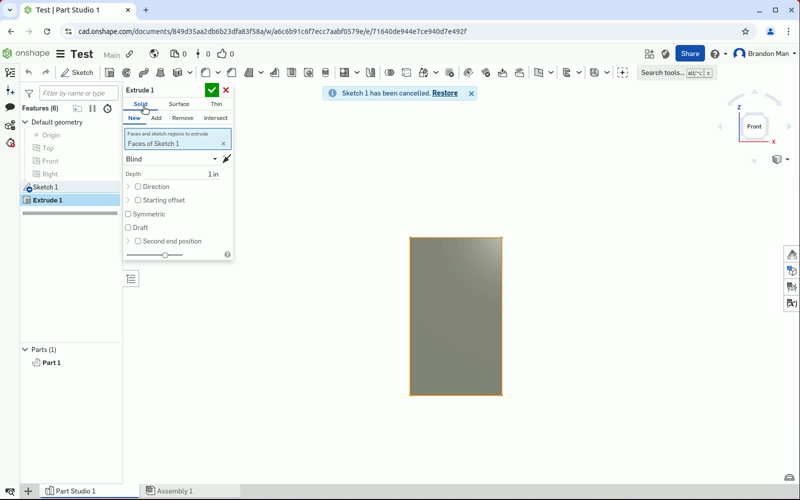
click(143, 106)
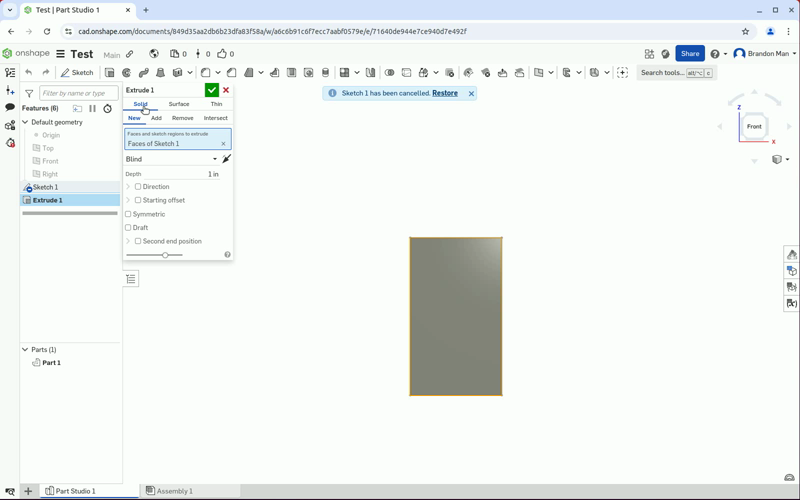
mouse_move(137, 120)
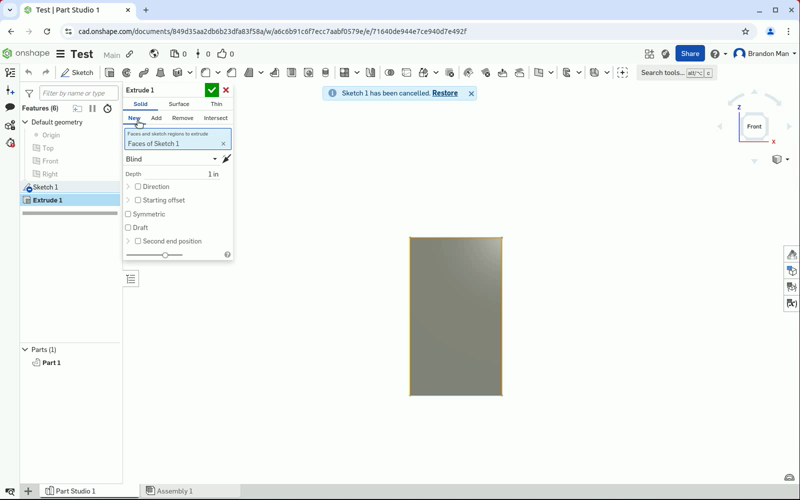
click(137, 120)
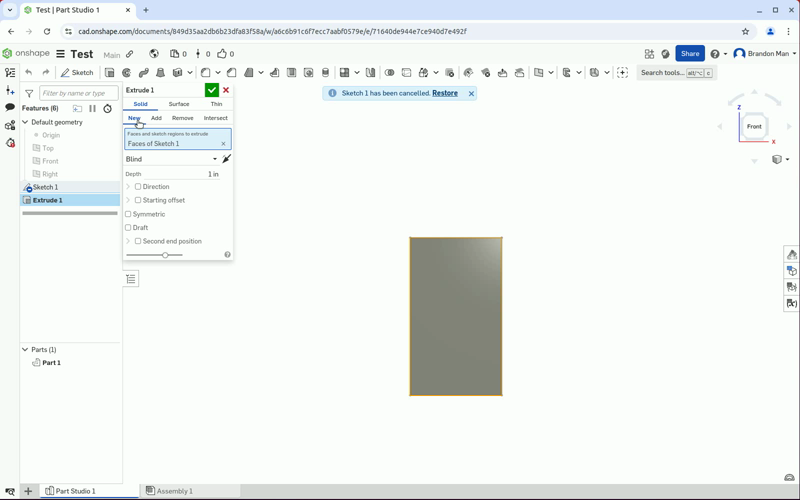
key(tab, 4)
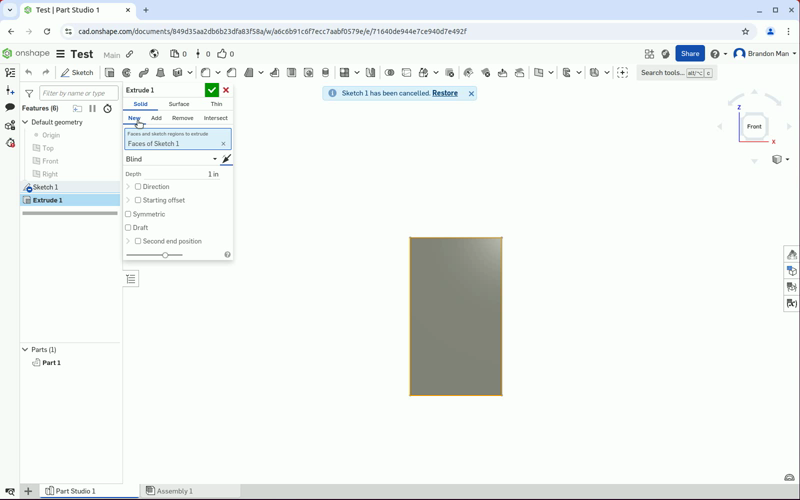
text(1.685)
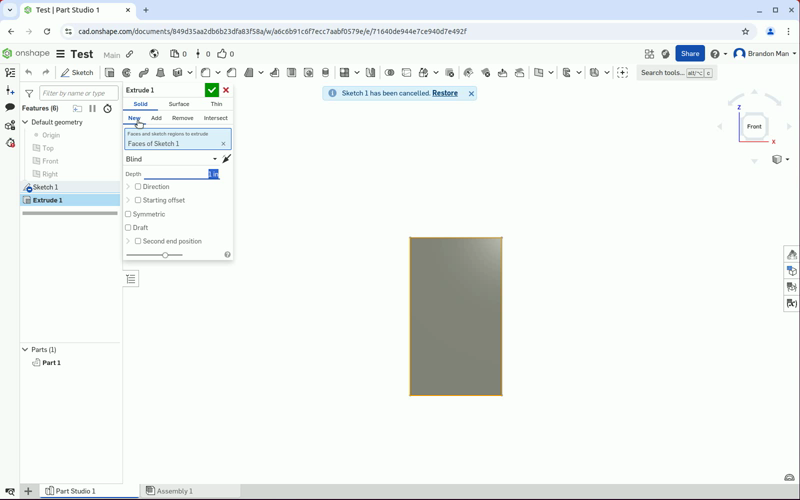
key(enter)
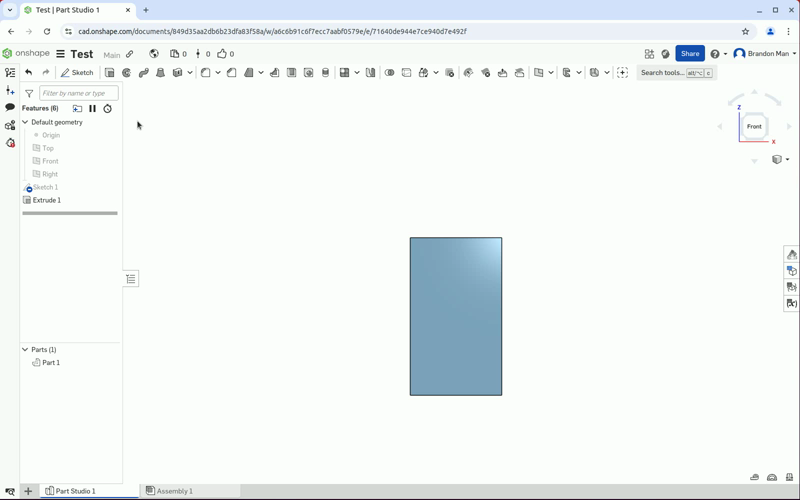
key(shift+h)
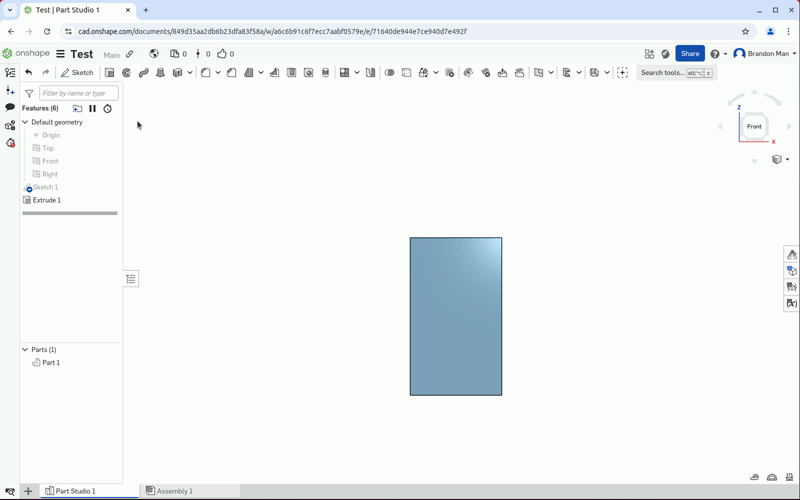
key(shift+h)
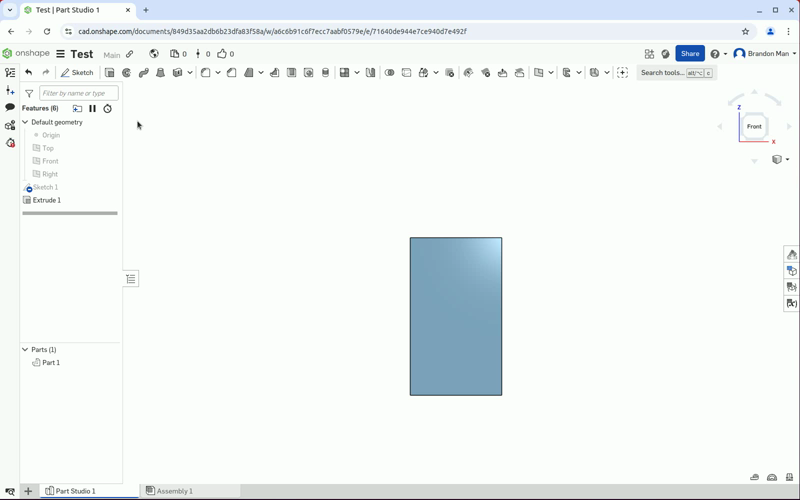
mouse_move(73, 189)
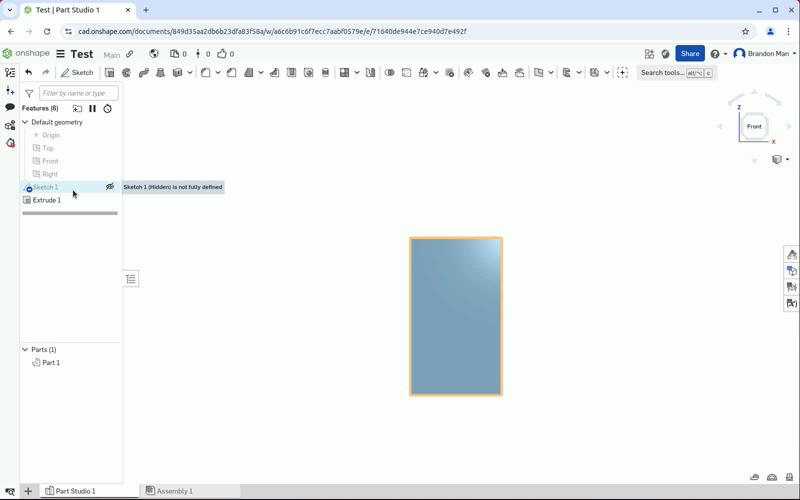
click(73, 189)
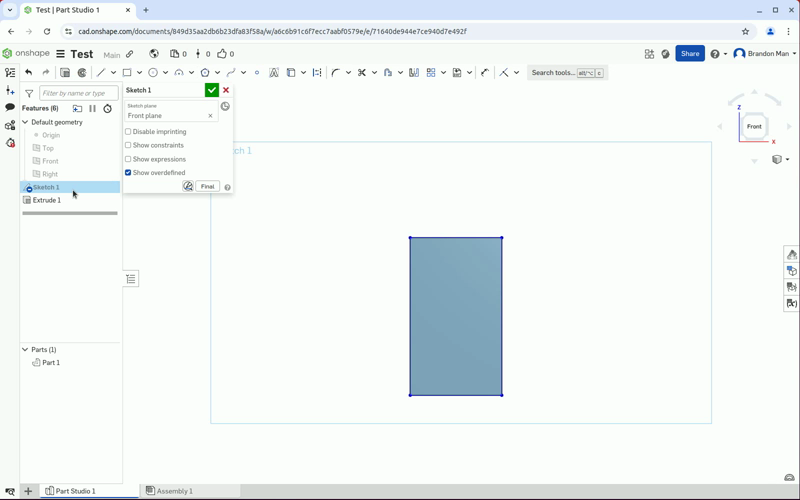
mouse_move(229, 92)
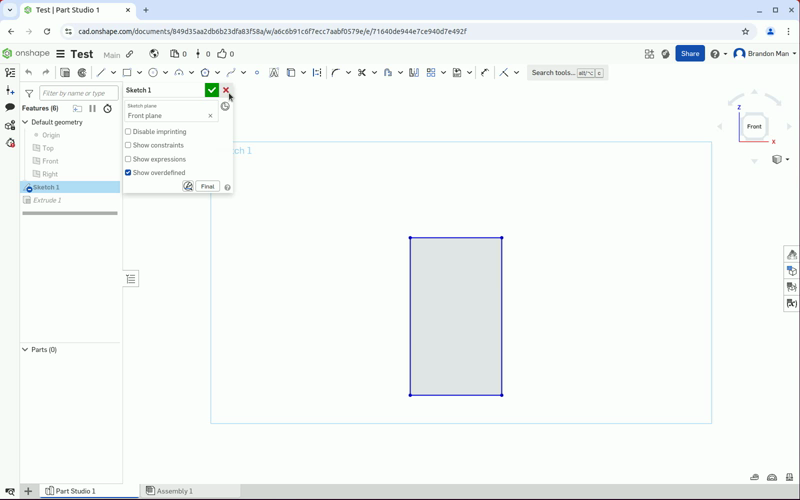
click(229, 92)
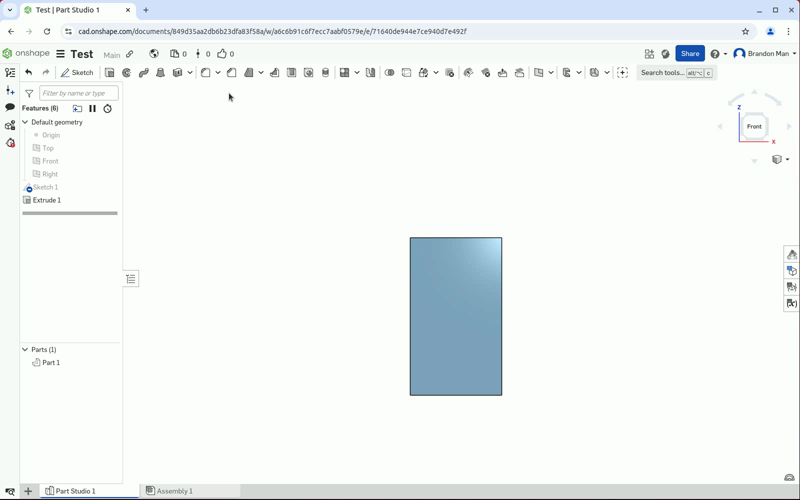
mouse_move(541, 75)
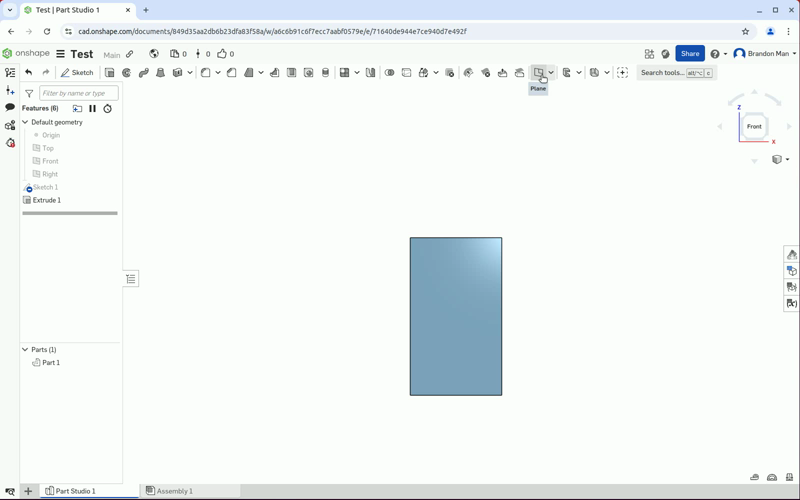
click(541, 75)
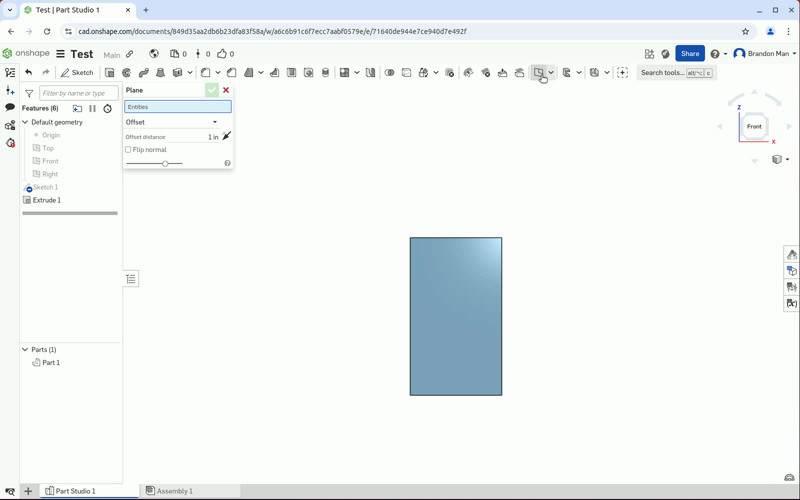
mouse_move(73, 163)
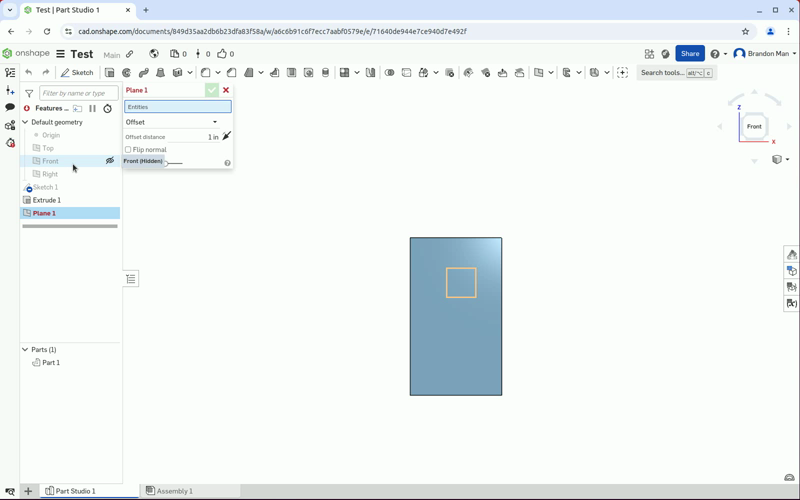
click(73, 163)
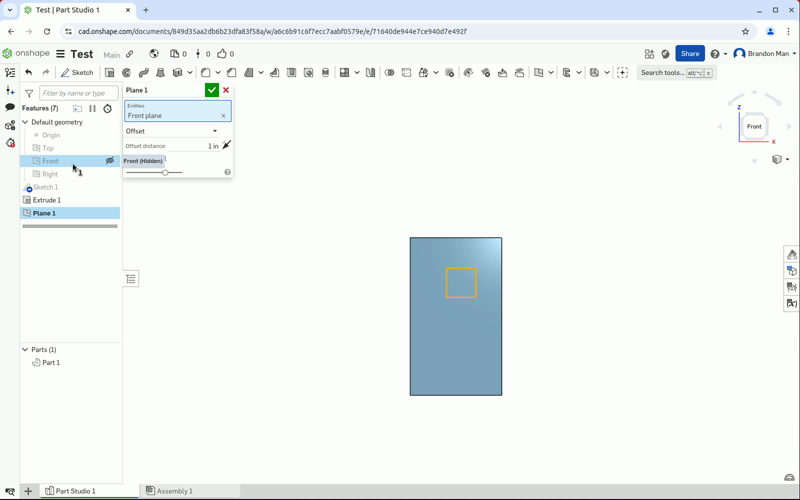
key(tab, 2)
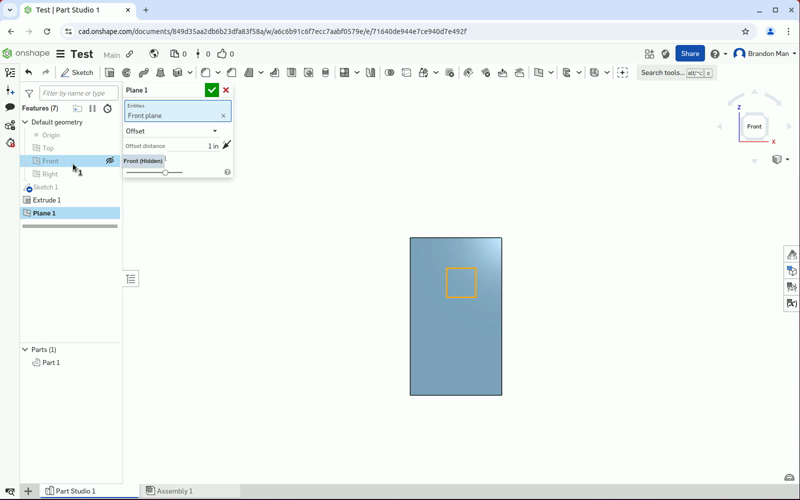
text(1.695)
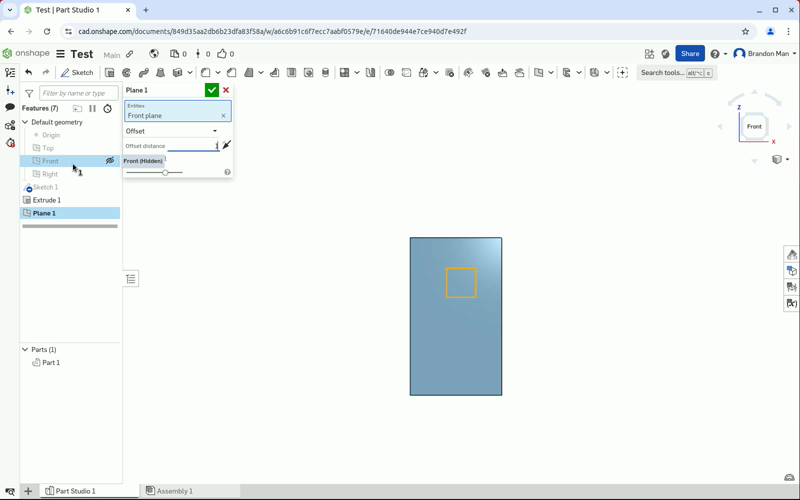
key(enter, 2)
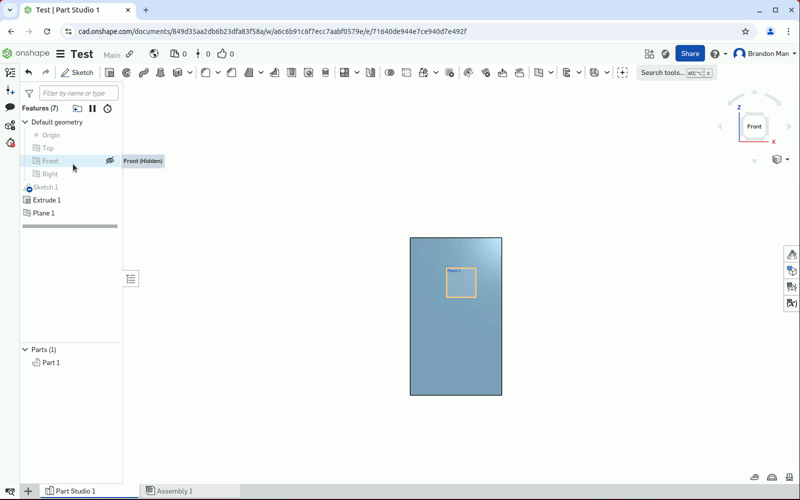
key(shift+s)
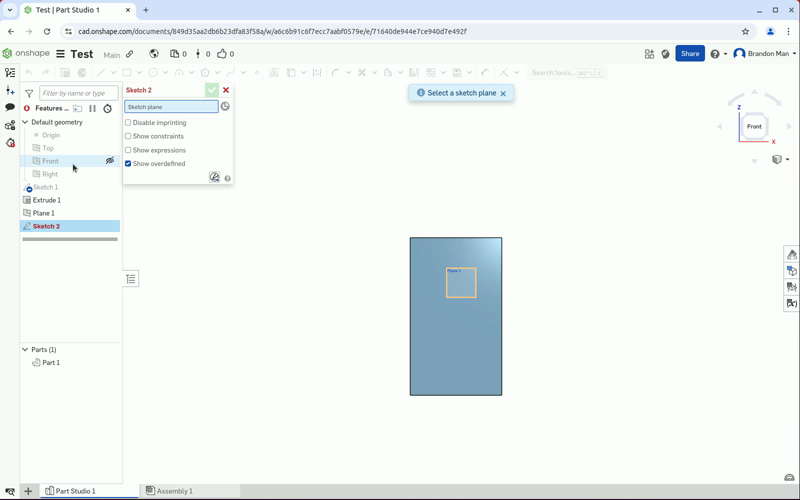
mouse_move(73, 215)
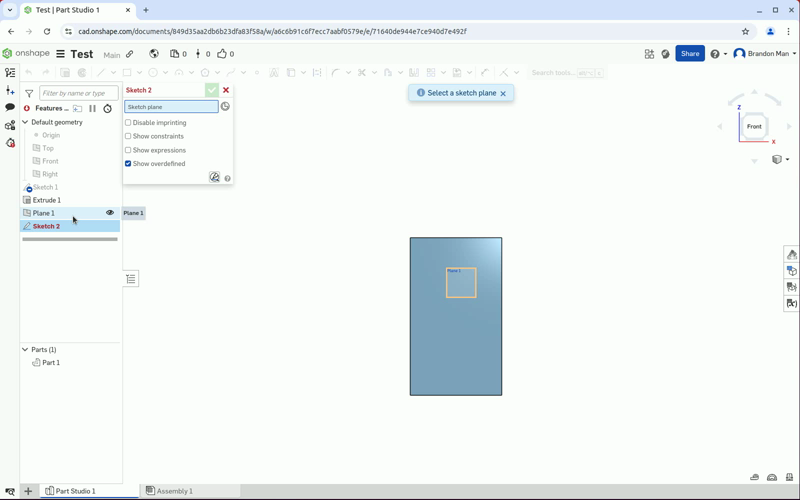
click(73, 215)
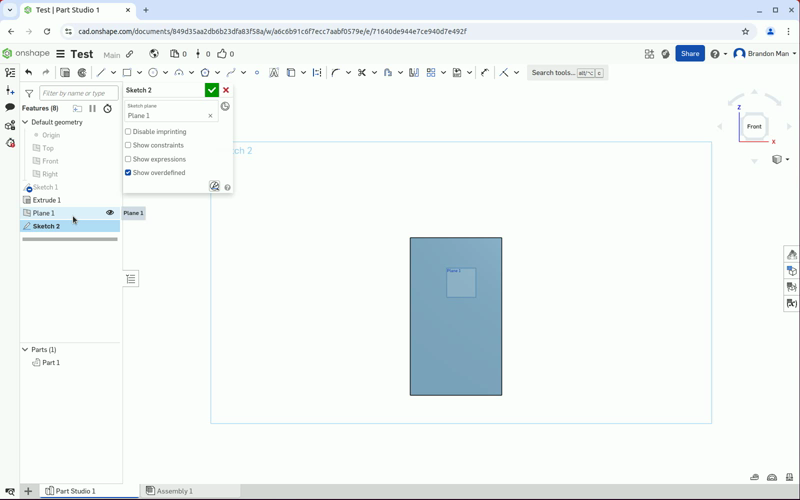
mouse_move(73, 352)
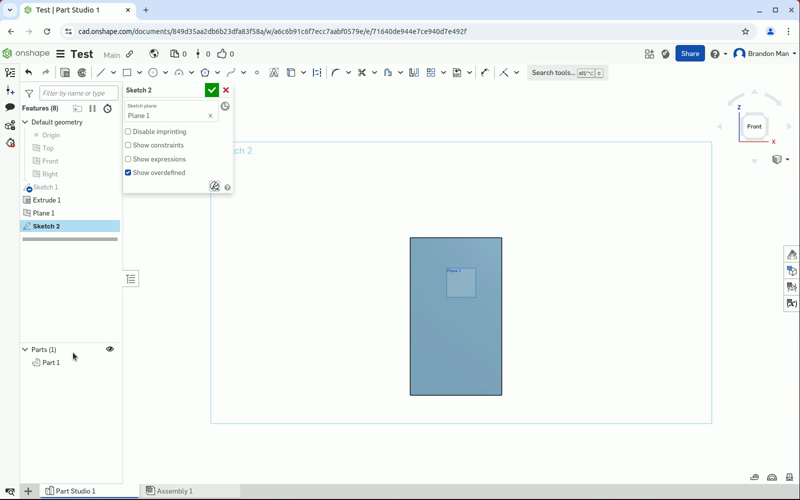
key(y)
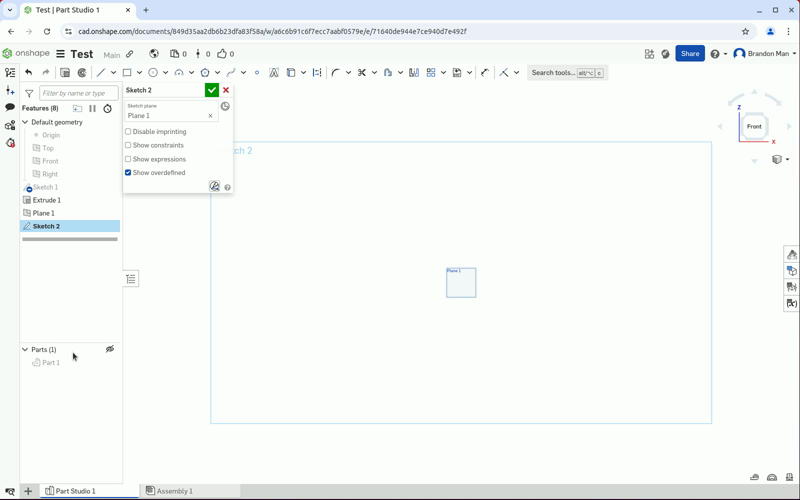
key(l)
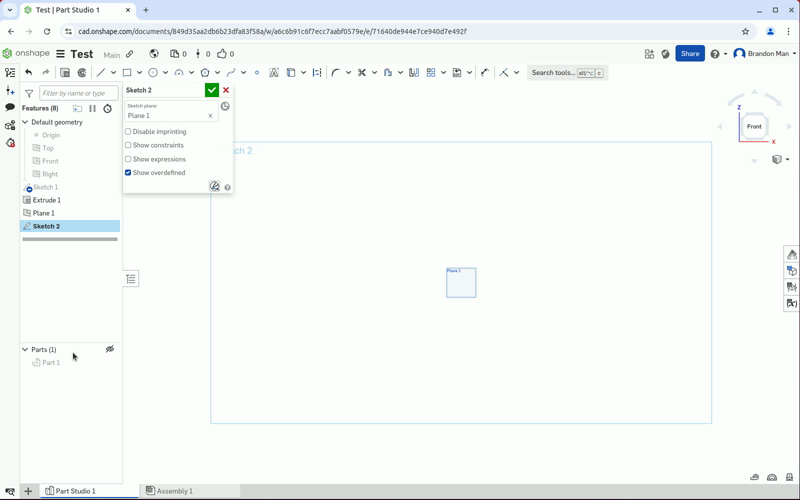
key_down(shift)
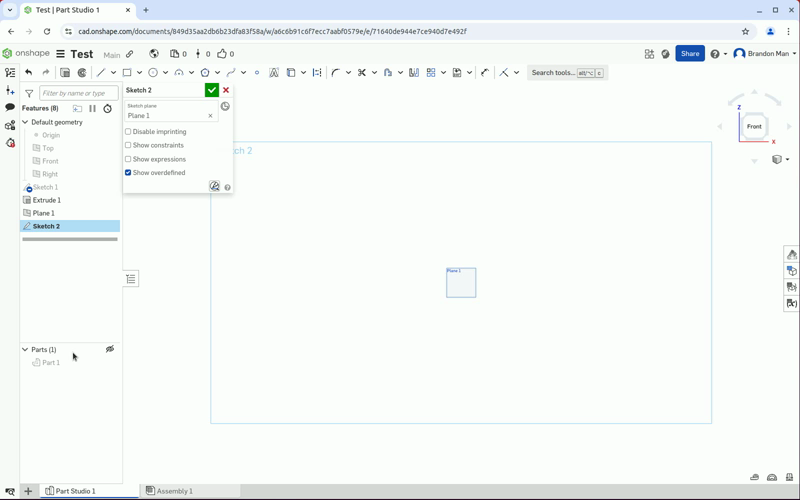
mouse_move(426, 253)
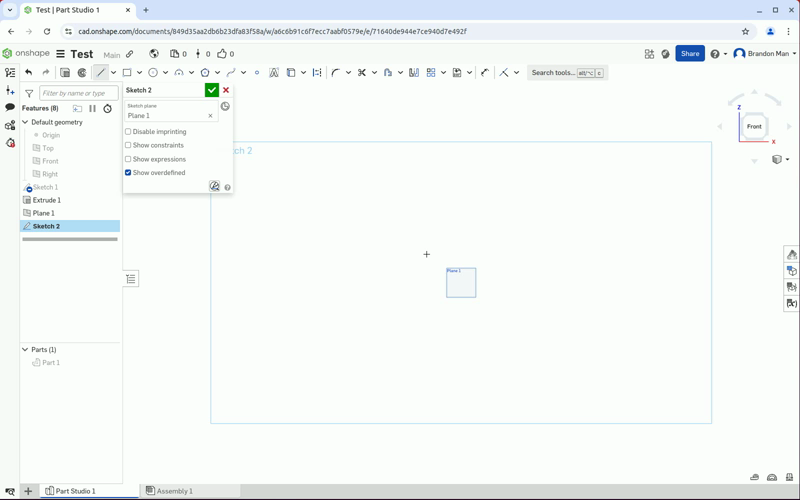
click(426, 253)
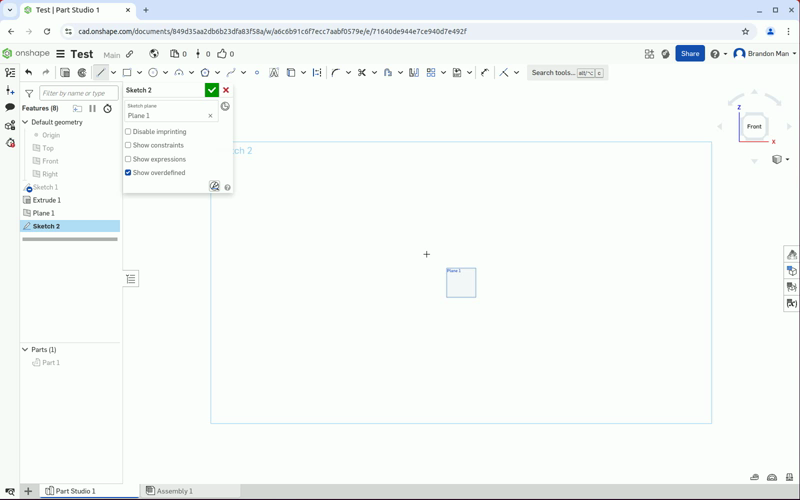
key_up(shift)
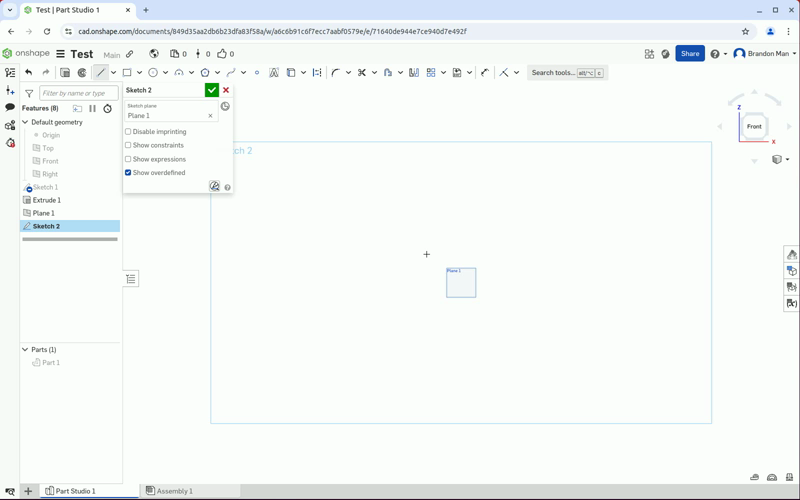
key_down(shift)
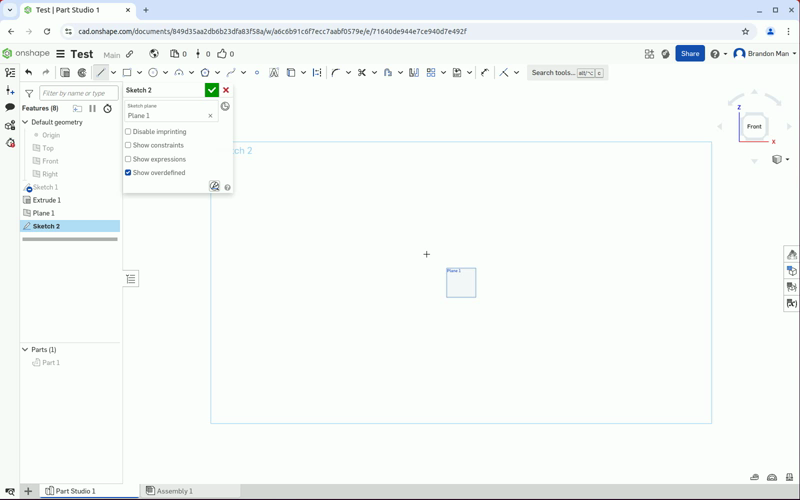
mouse_move(456, 253)
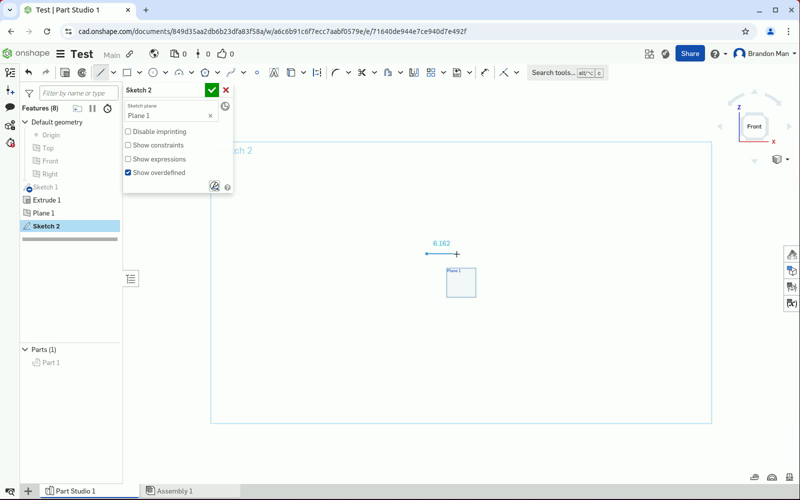
mouse_move(486, 253)
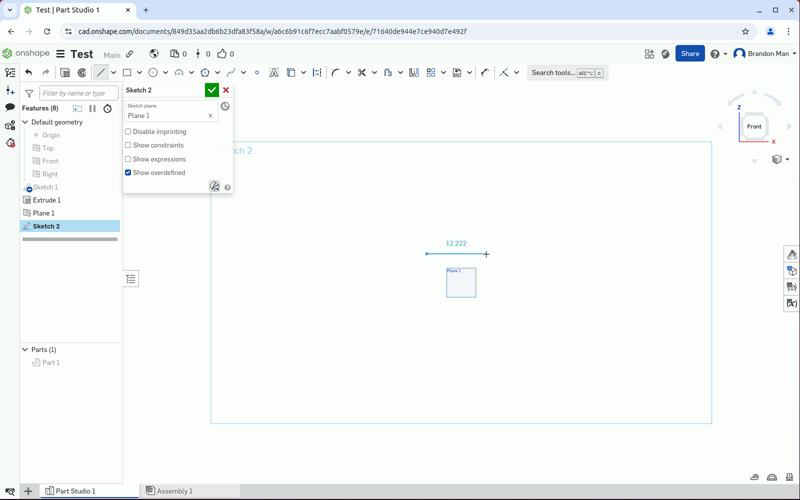
click(486, 253)
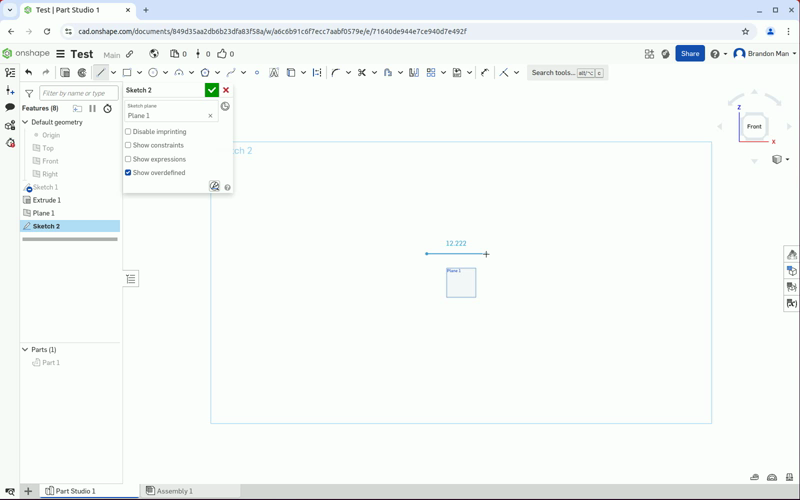
key_up(shift)
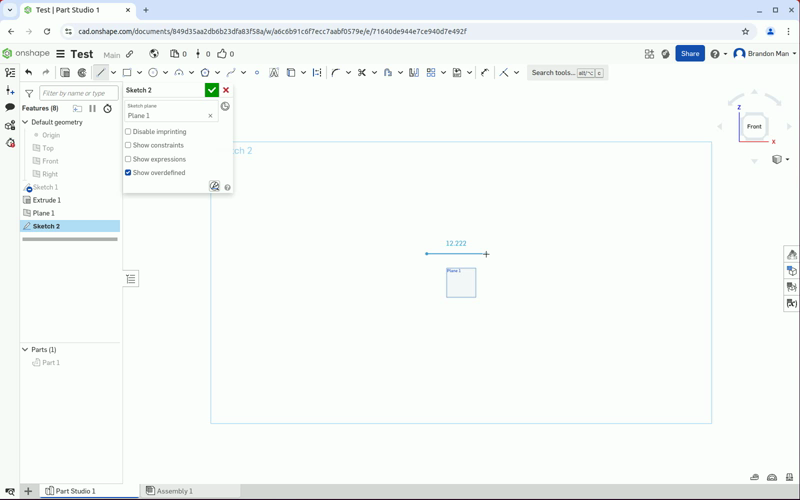
key_down(shift)
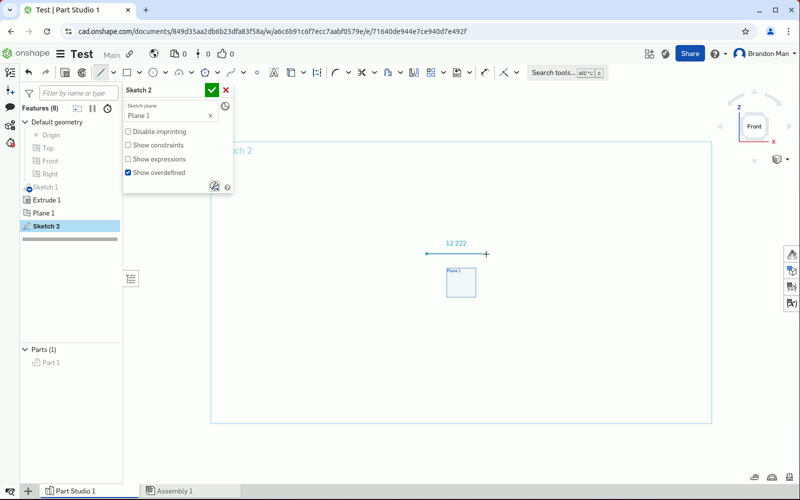
mouse_move(516, 253)
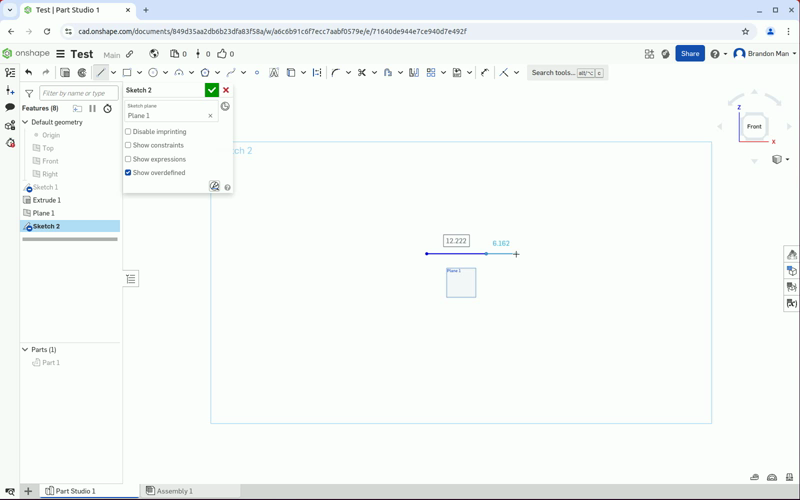
mouse_move(486, 249)
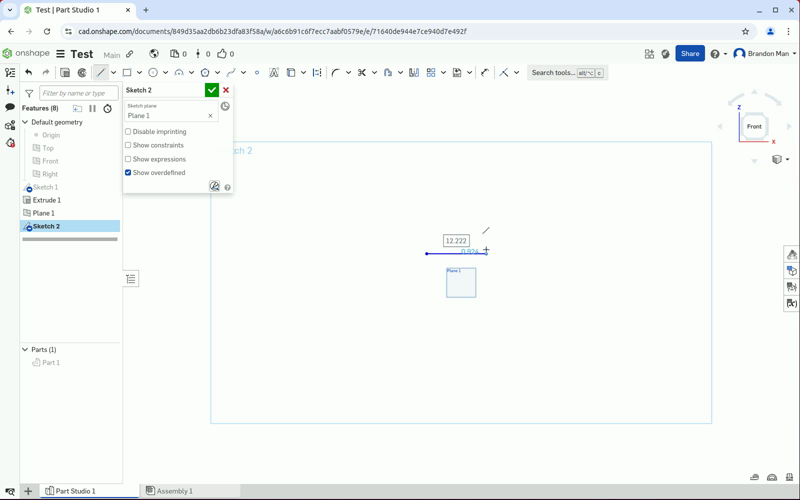
scroll(6)
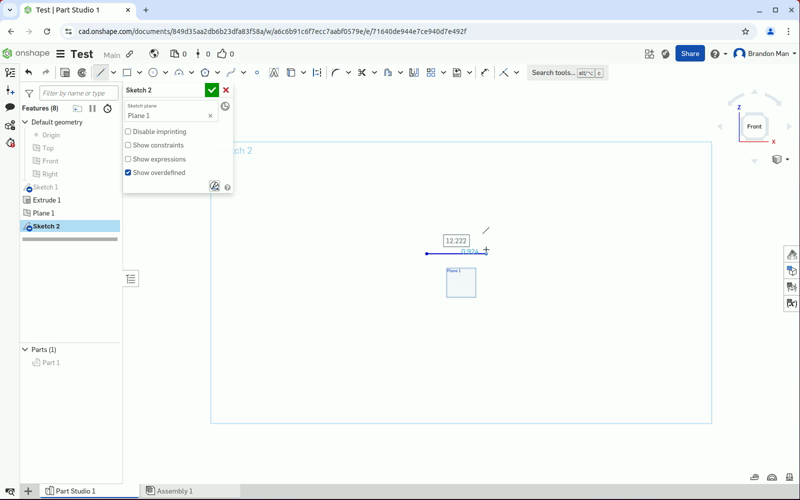
scroll(6)
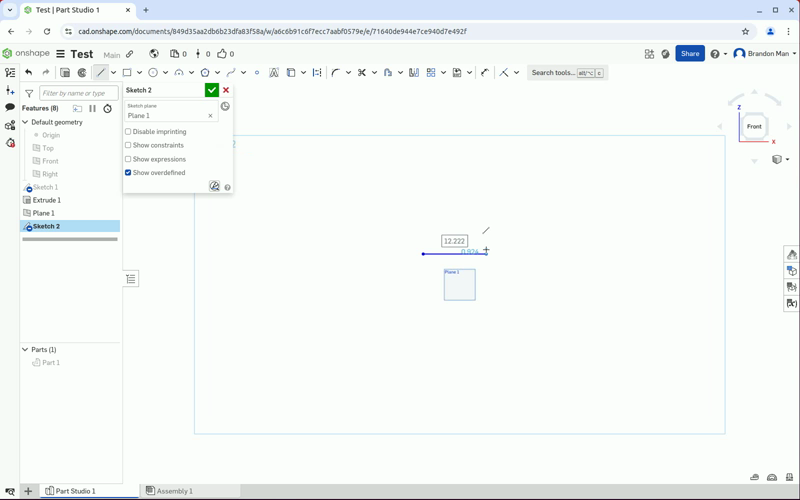
scroll(6)
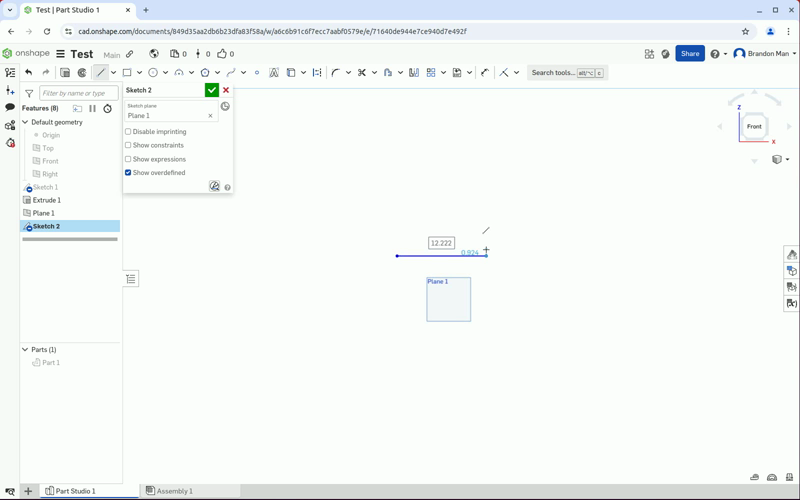
scroll(6)
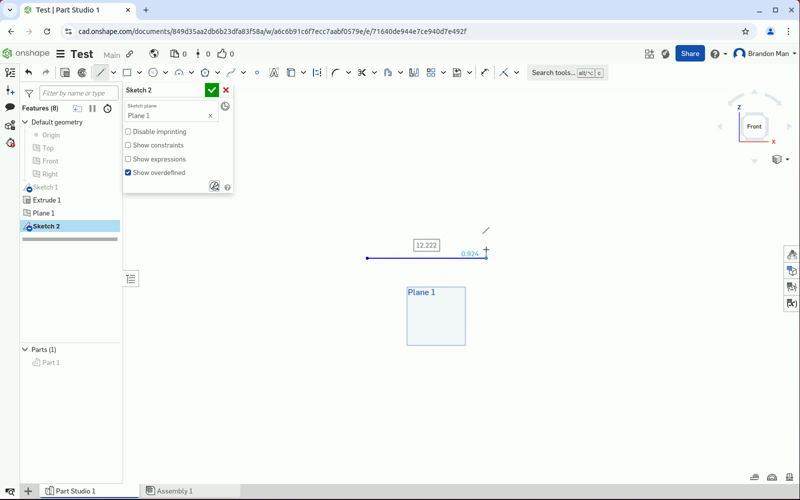
scroll(6)
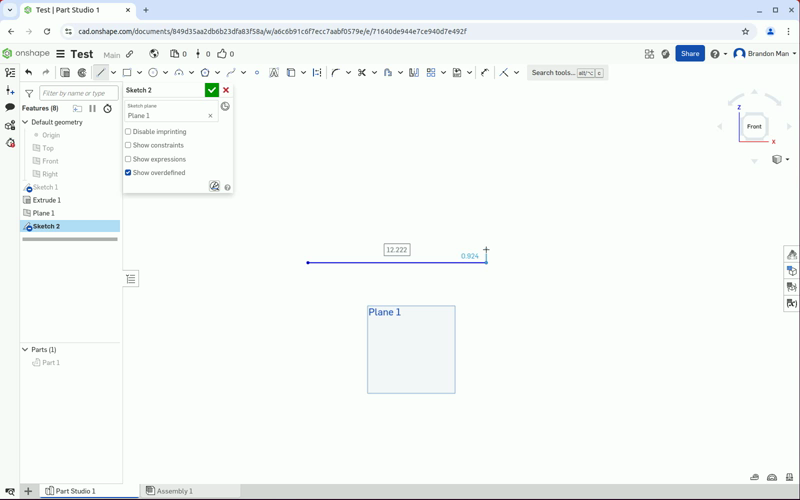
scroll(6)
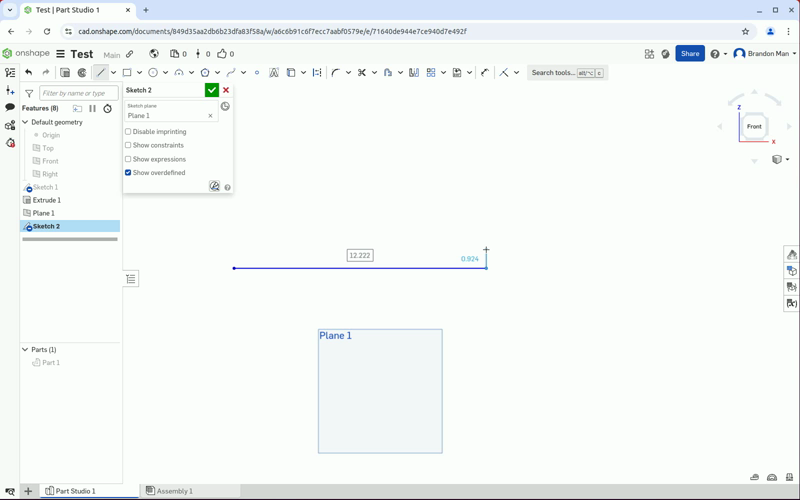
scroll(6)
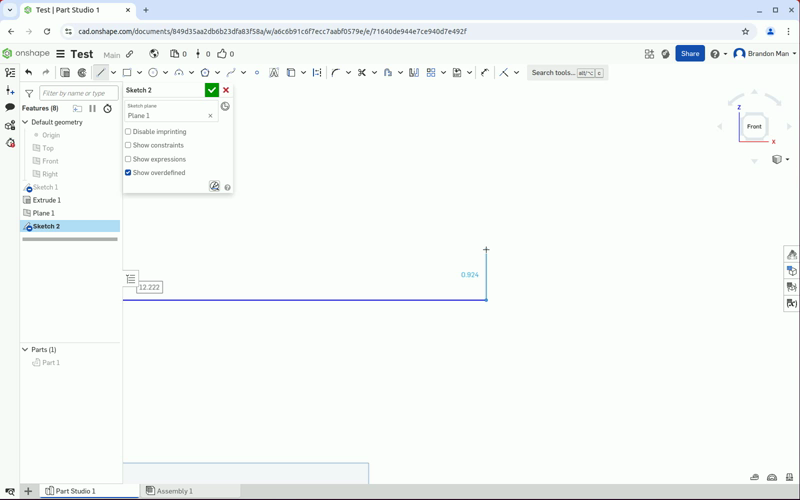
click(486, 249)
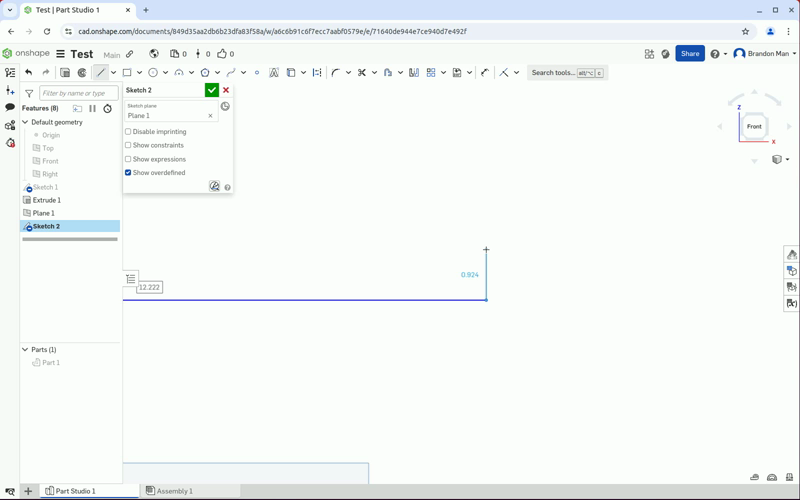
scroll(-6)
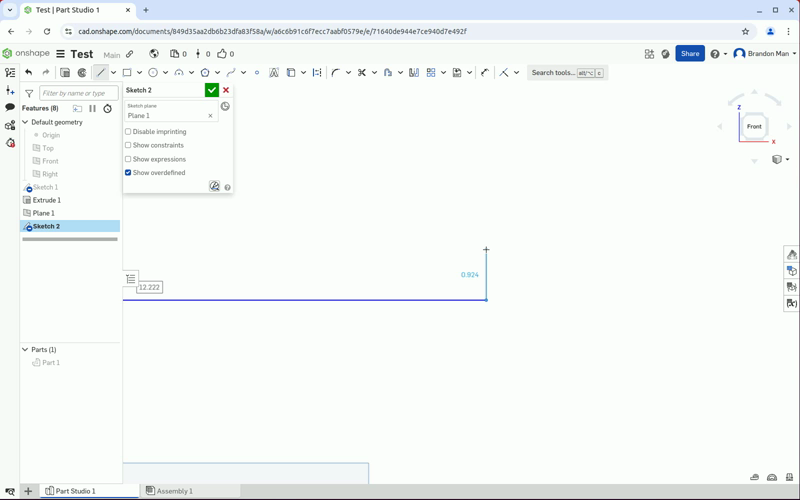
scroll(-6)
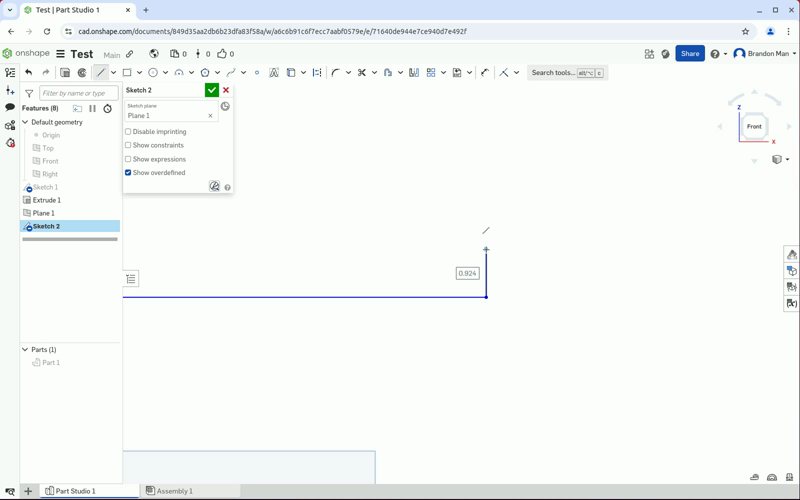
scroll(-6)
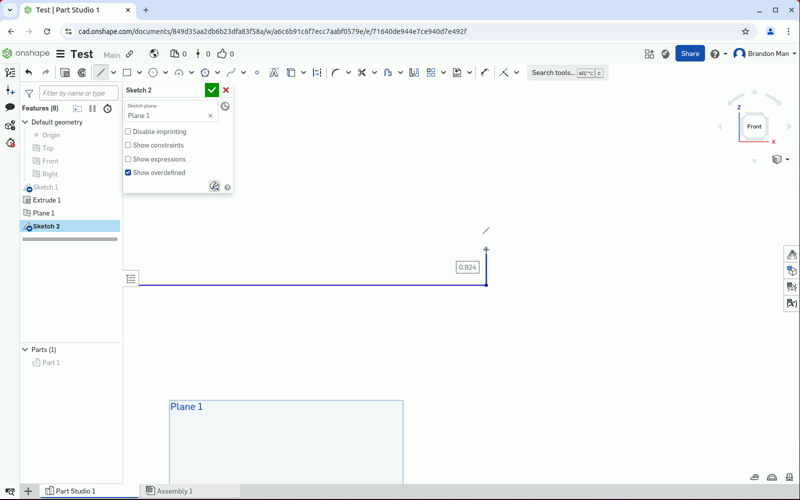
scroll(-6)
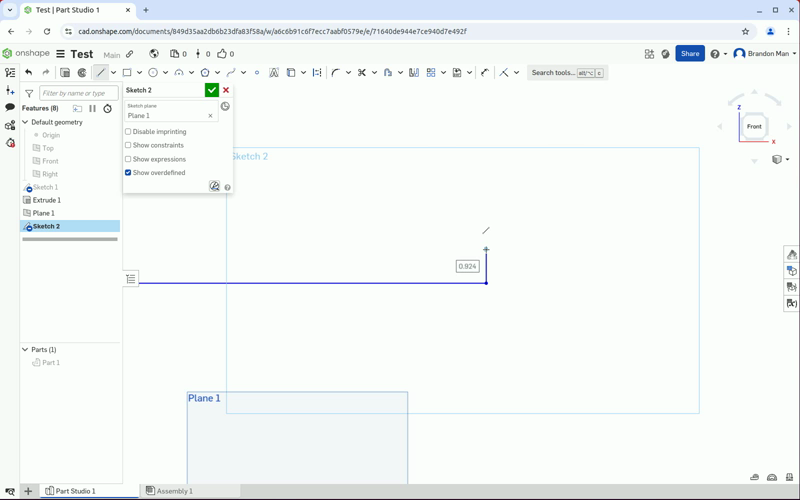
scroll(-6)
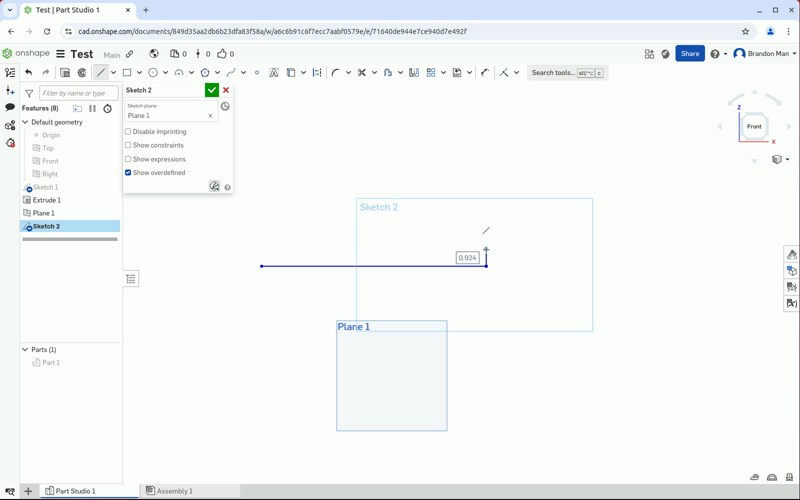
scroll(-6)
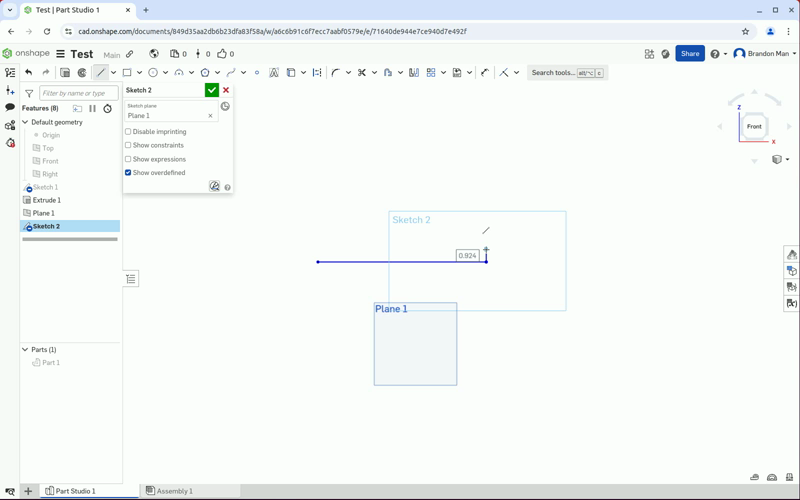
scroll(-6)
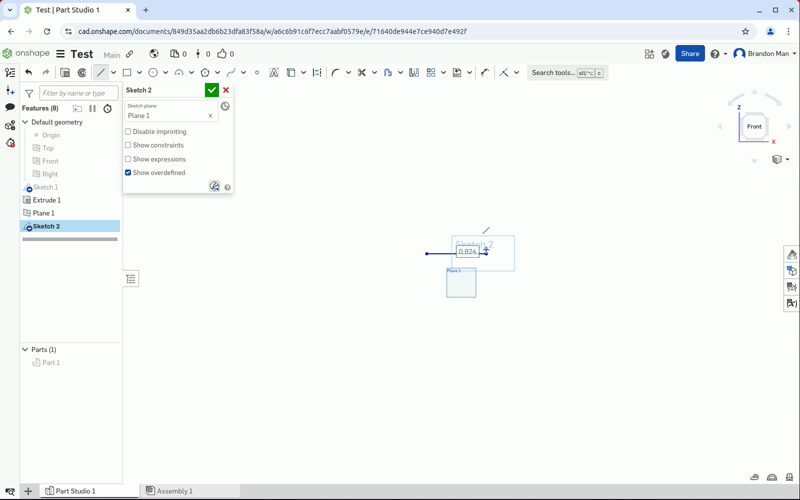
key_up(shift)
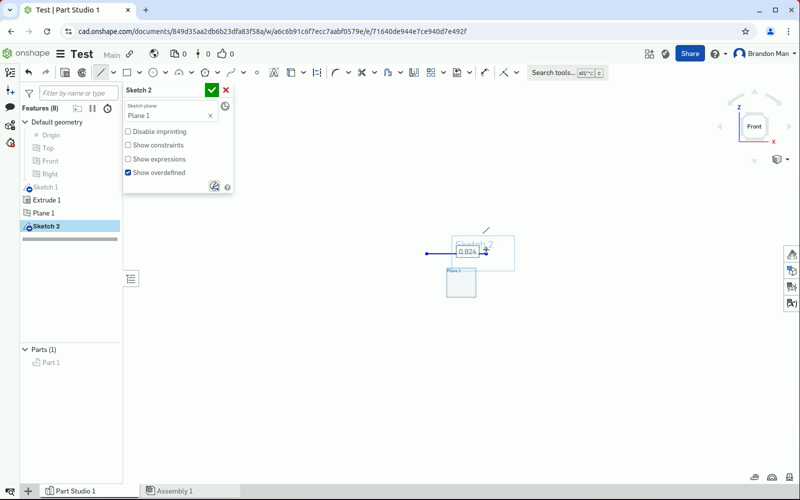
key_down(shift)
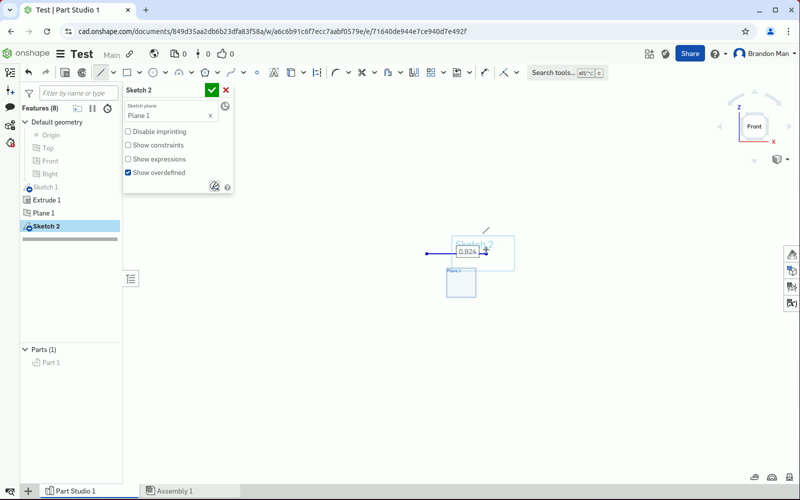
mouse_move(516, 249)
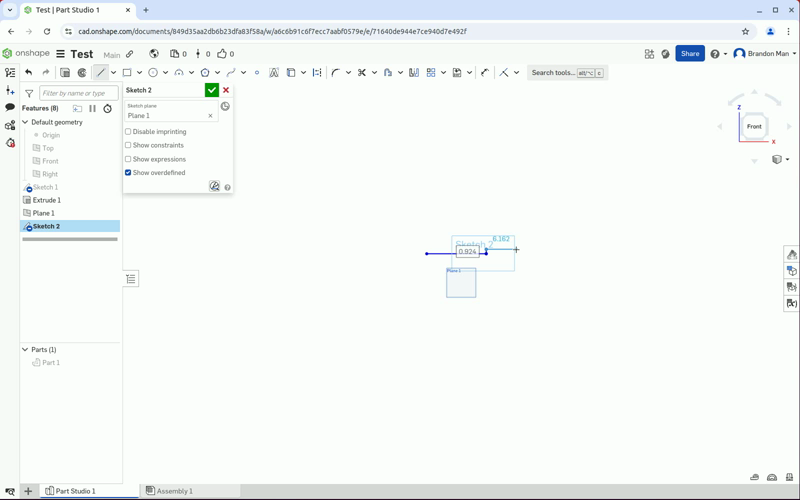
mouse_move(426, 249)
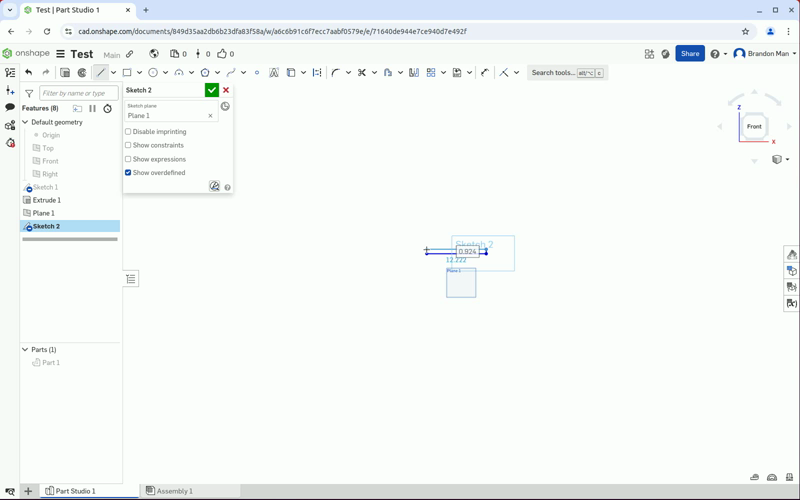
click(426, 249)
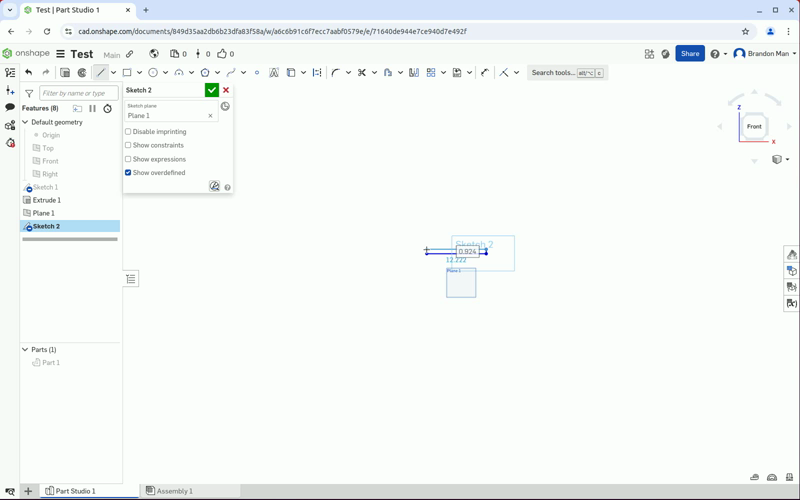
key_up(shift)
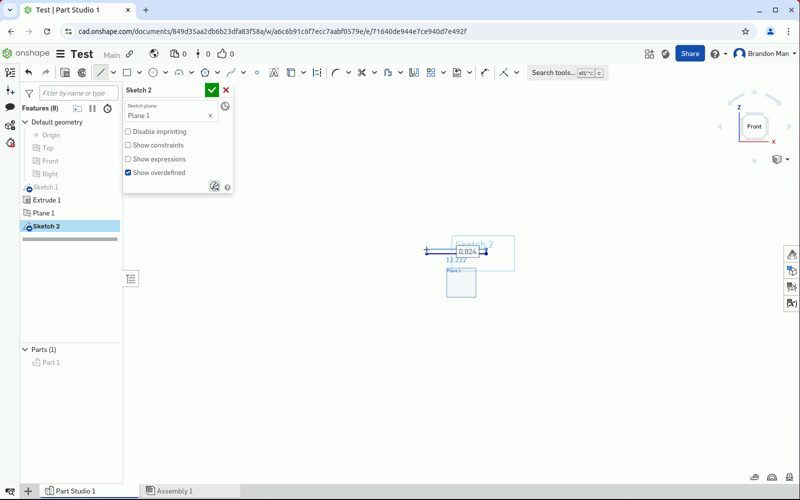
mouse_move(456, 249)
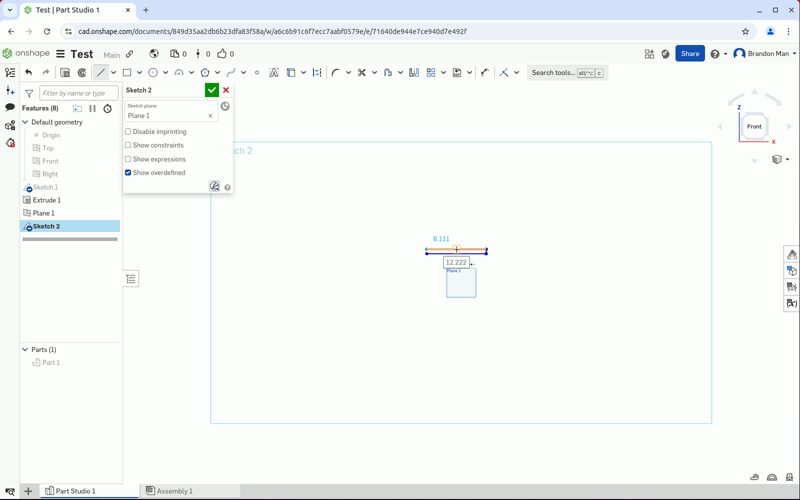
key_down(shift)
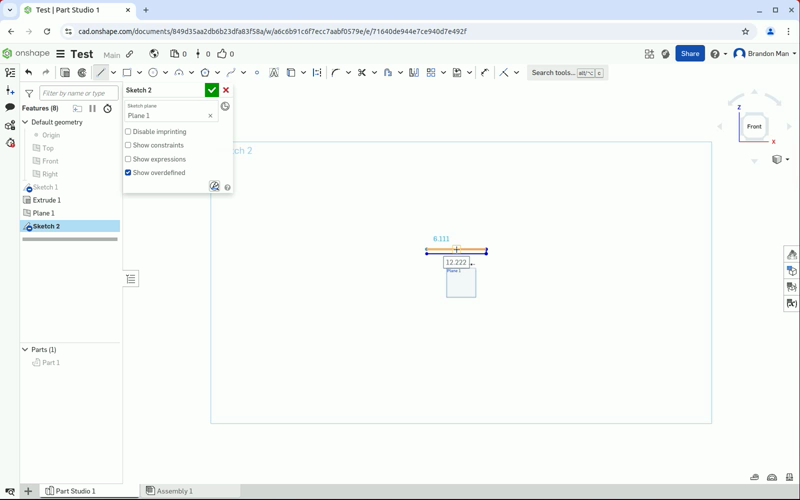
mouse_move(426, 253)
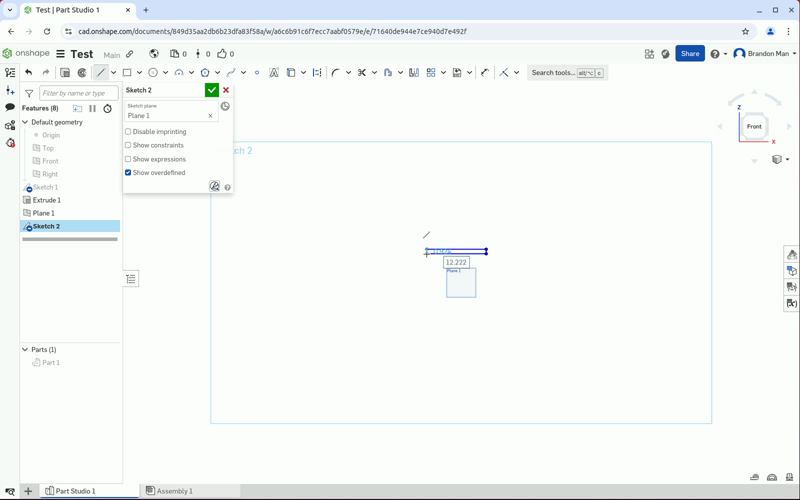
scroll(6)
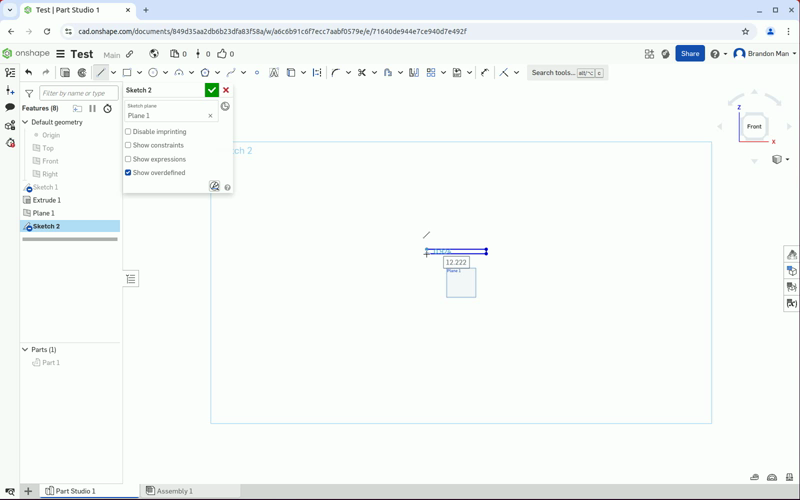
scroll(6)
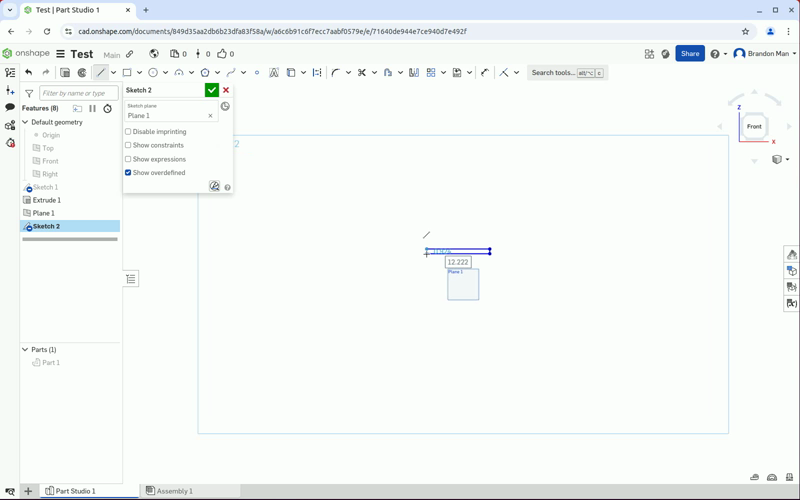
scroll(6)
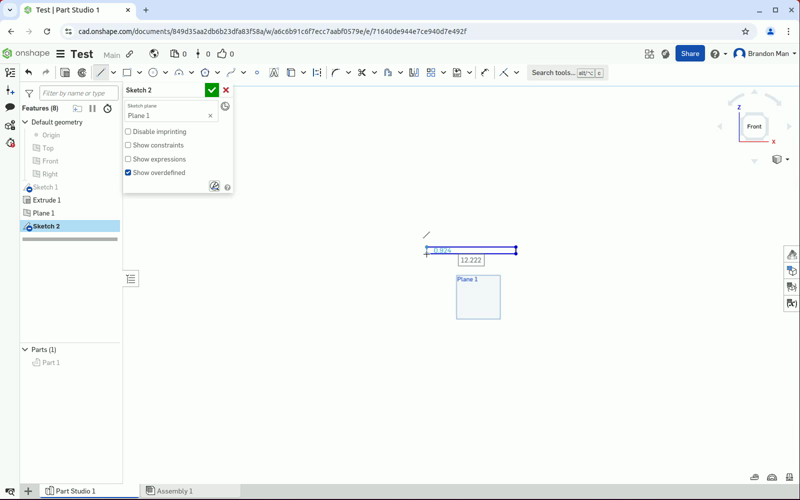
scroll(6)
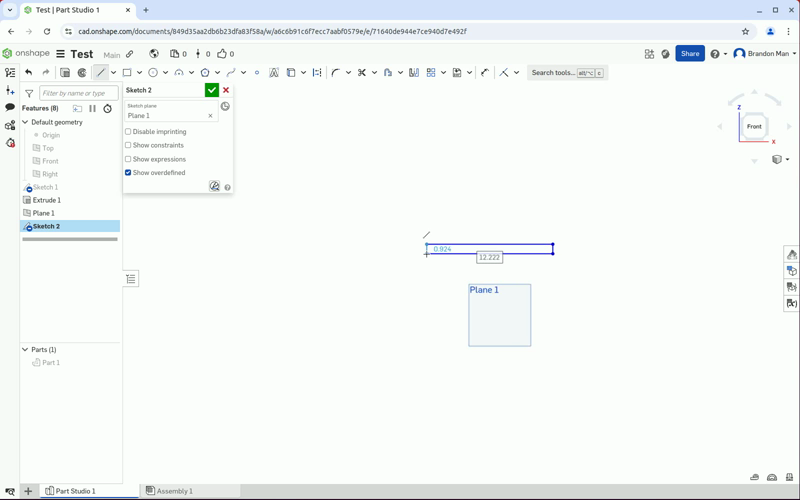
scroll(6)
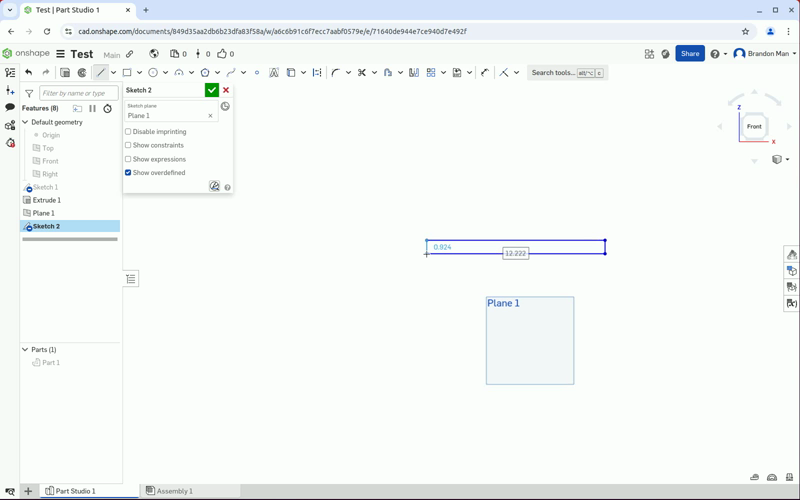
scroll(6)
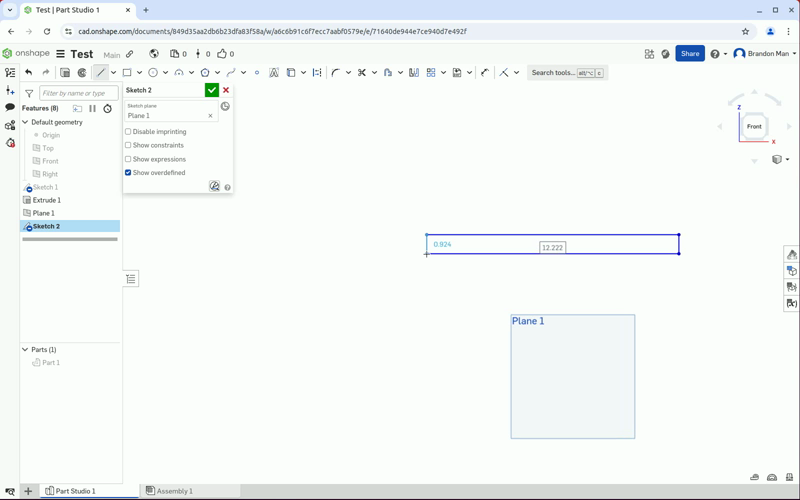
scroll(6)
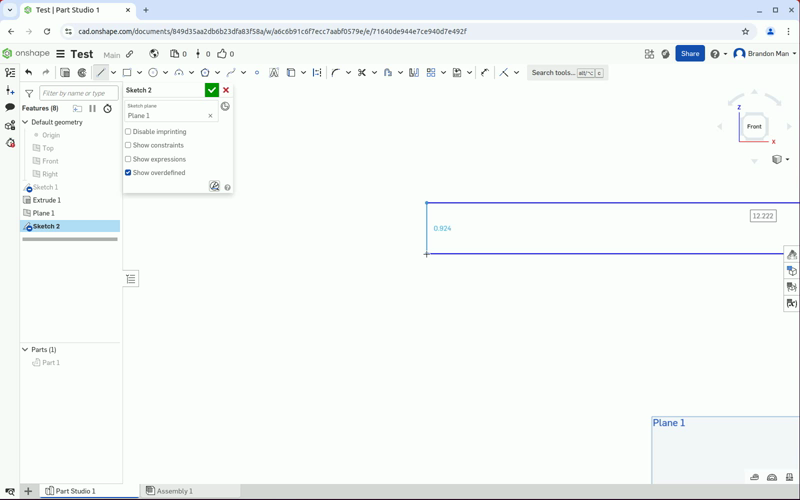
key_up(shift)
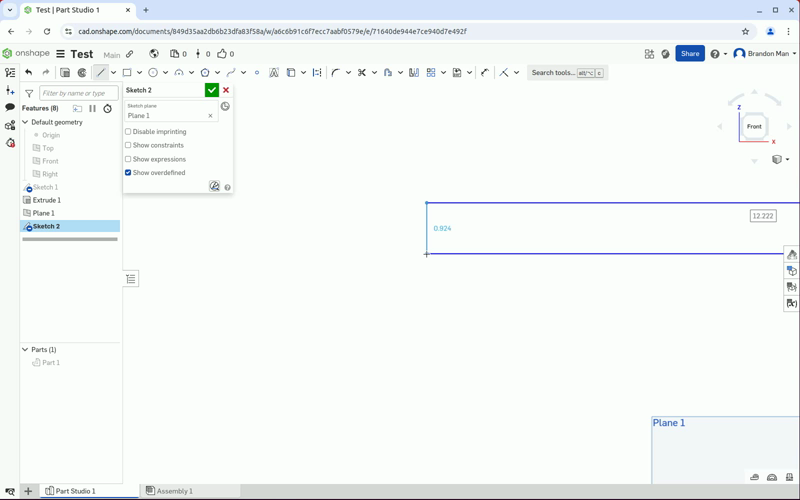
click(426, 253)
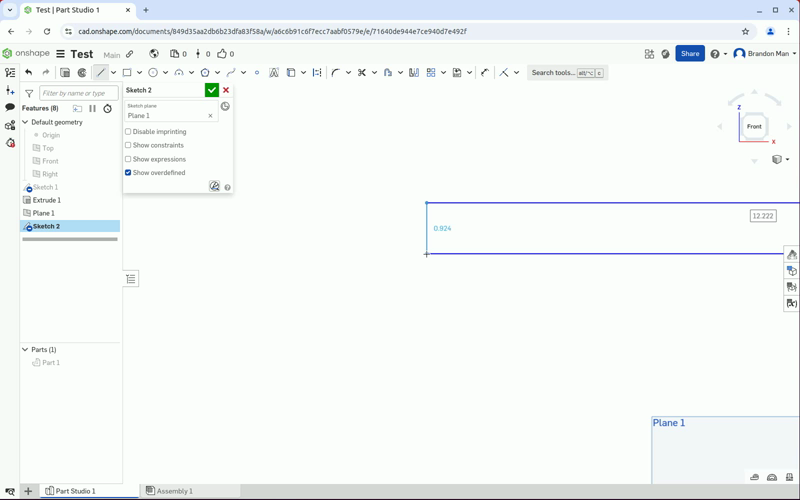
scroll(-6)
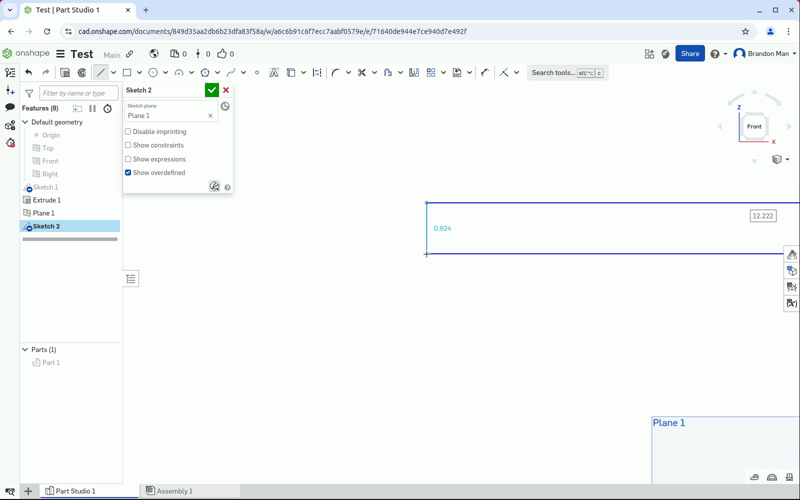
scroll(-6)
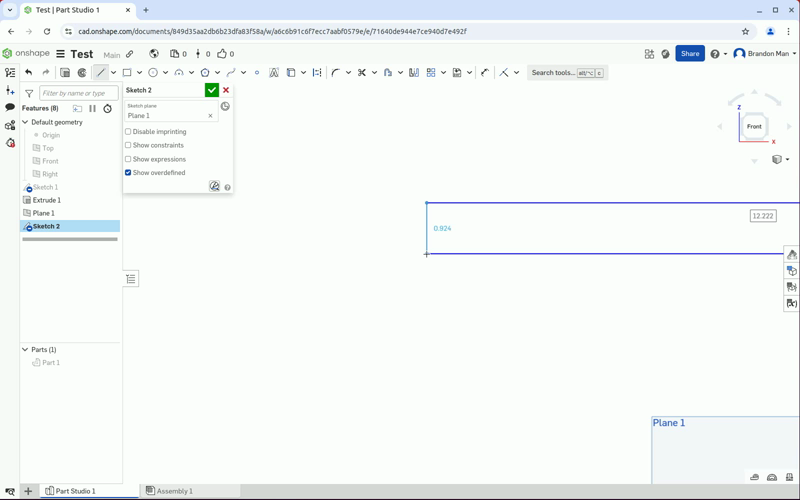
scroll(-6)
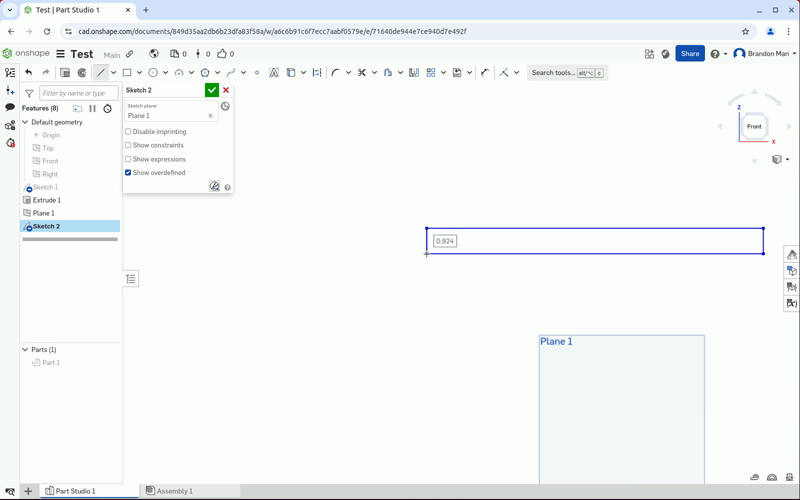
scroll(-6)
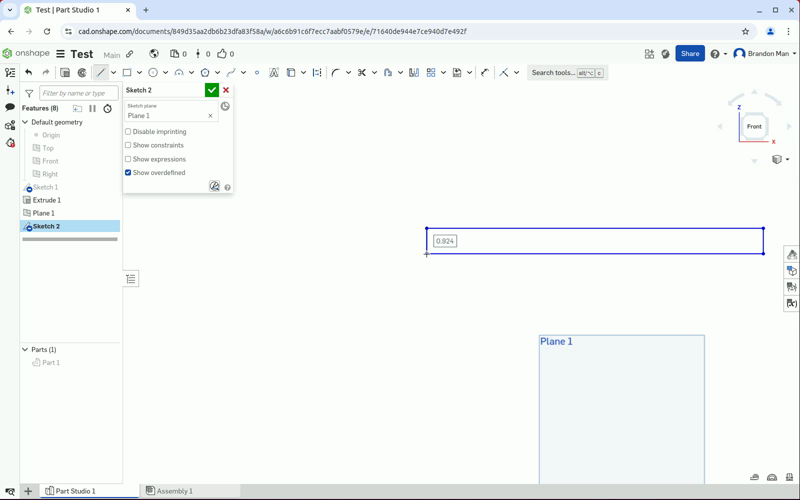
scroll(-6)
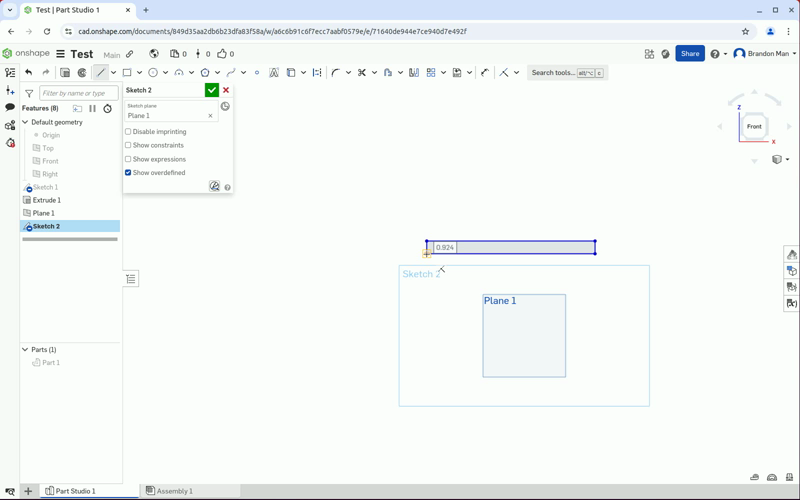
scroll(-6)
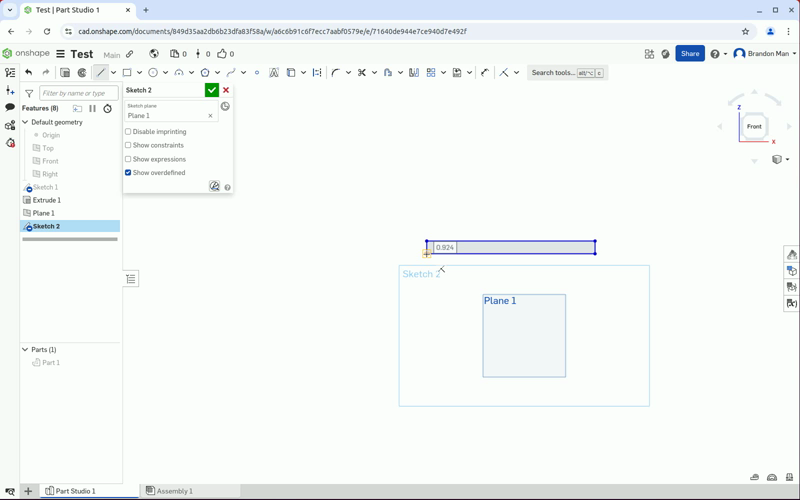
scroll(-6)
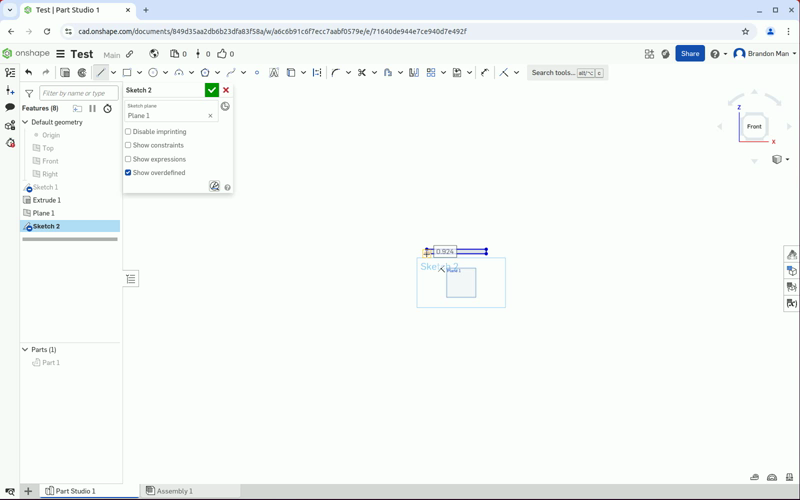
key(esc)
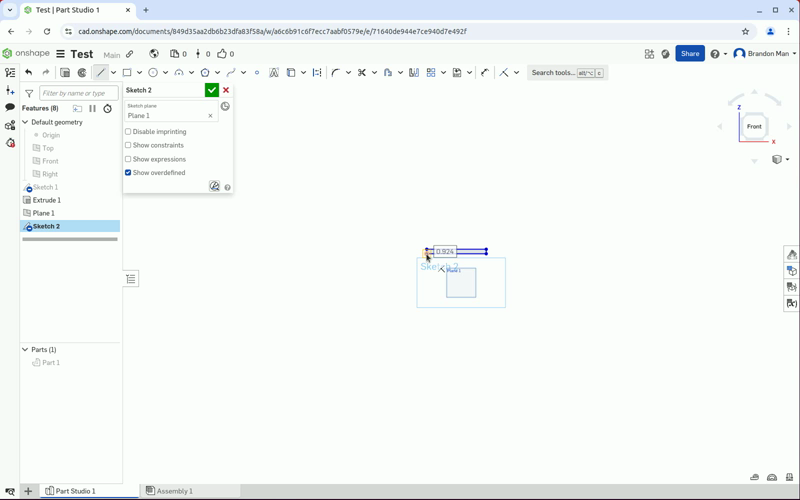
mouse_move(470, 252)
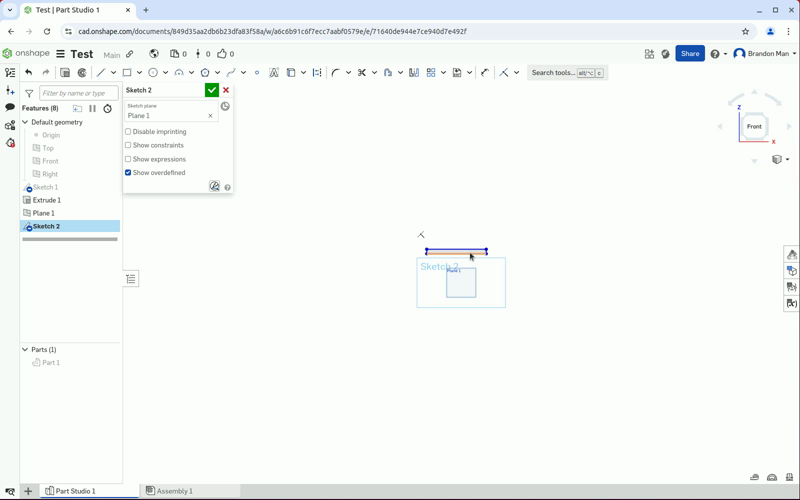
scroll(6)
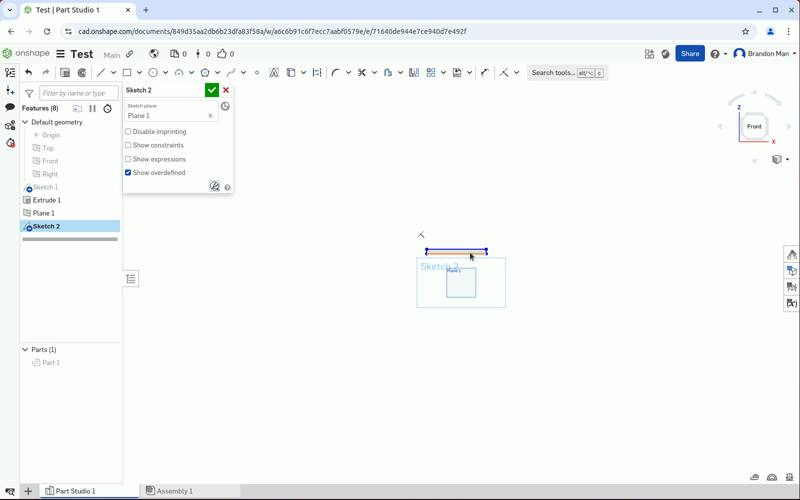
scroll(6)
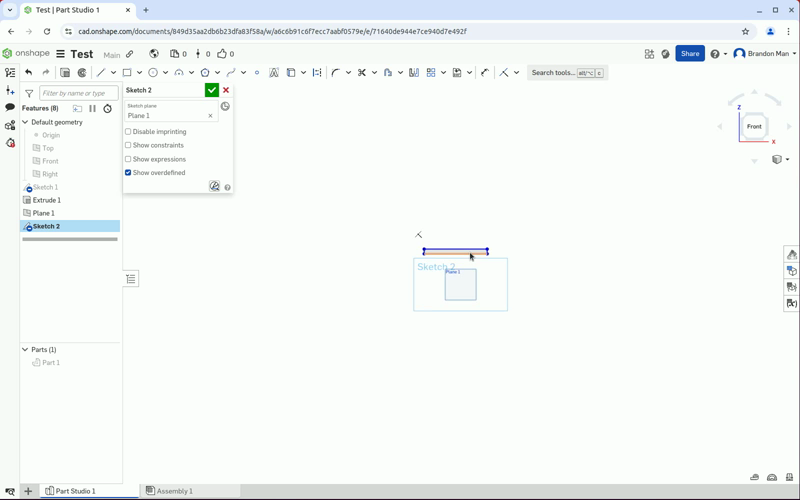
scroll(6)
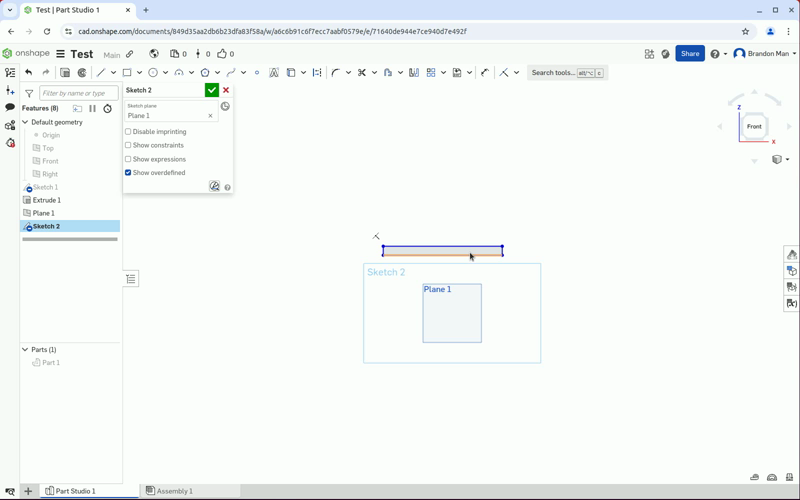
scroll(6)
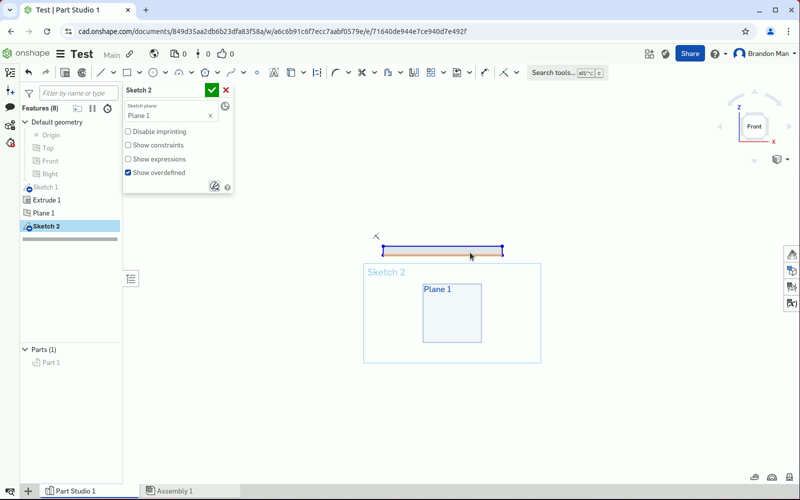
scroll(6)
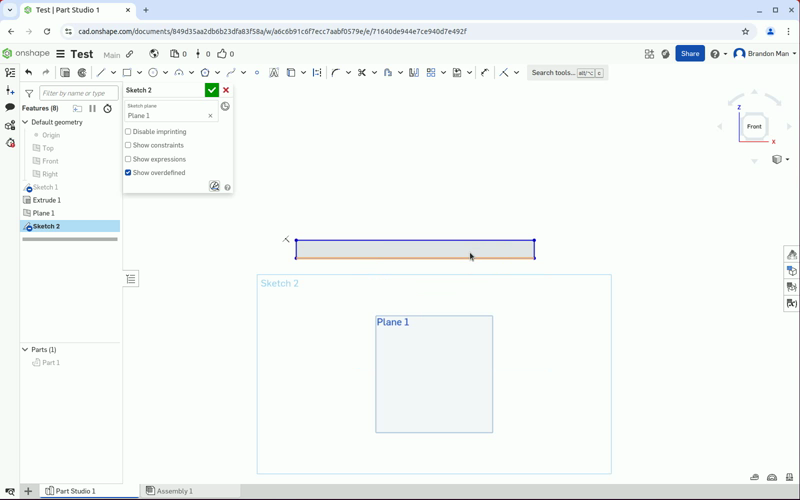
scroll(6)
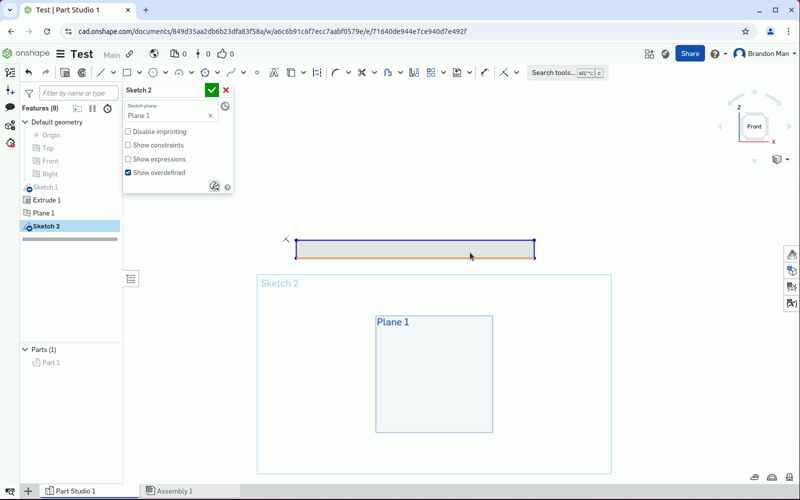
scroll(6)
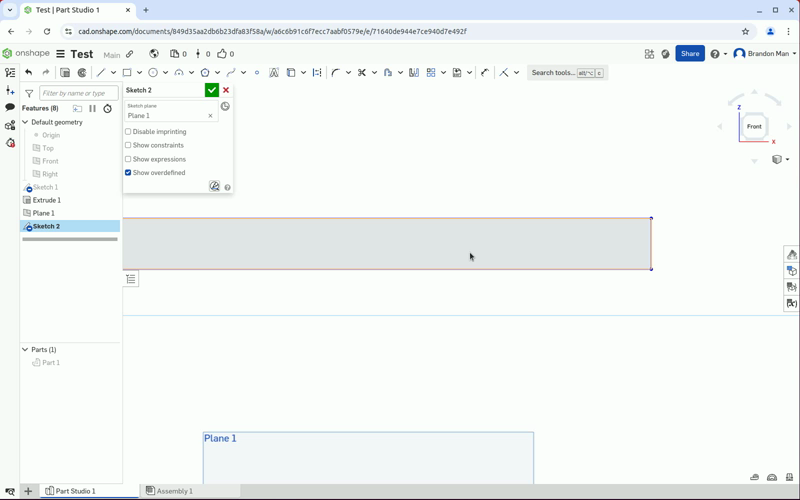
click(470, 252)
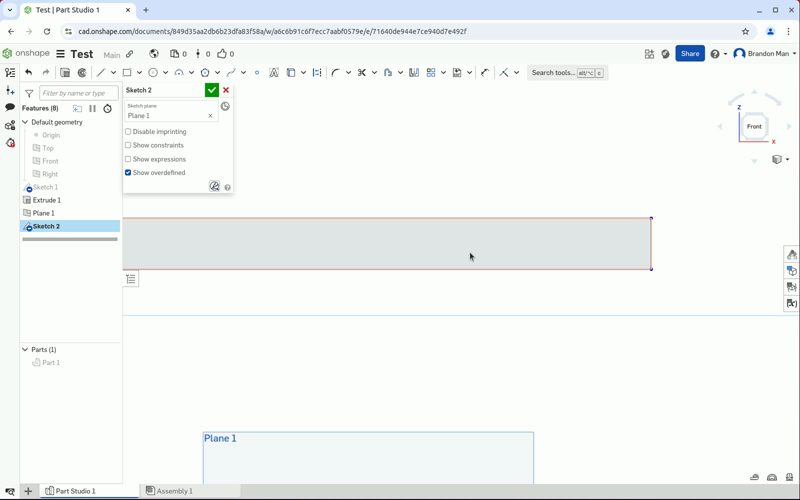
scroll(-6)
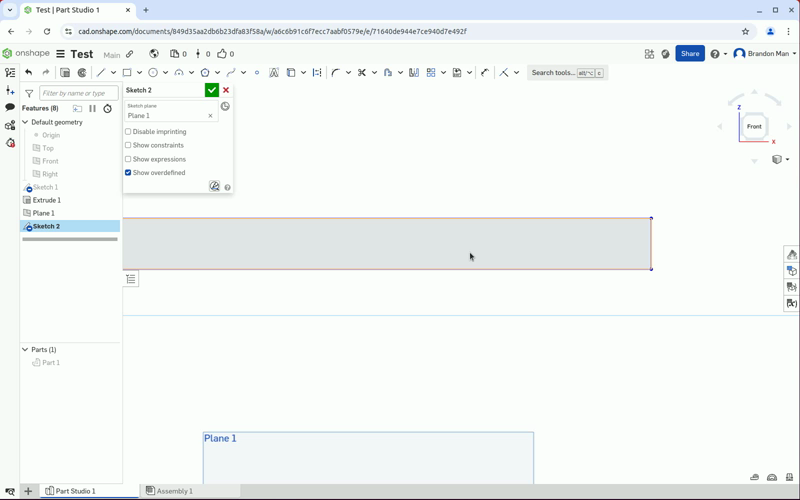
scroll(-6)
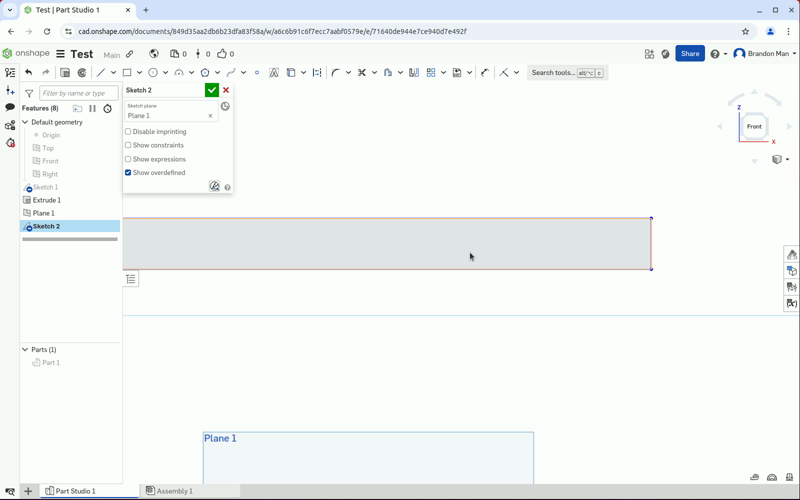
scroll(-6)
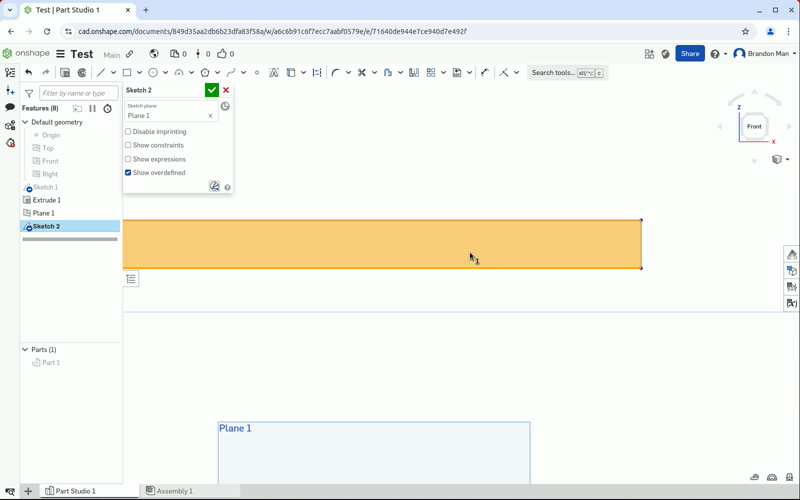
scroll(-6)
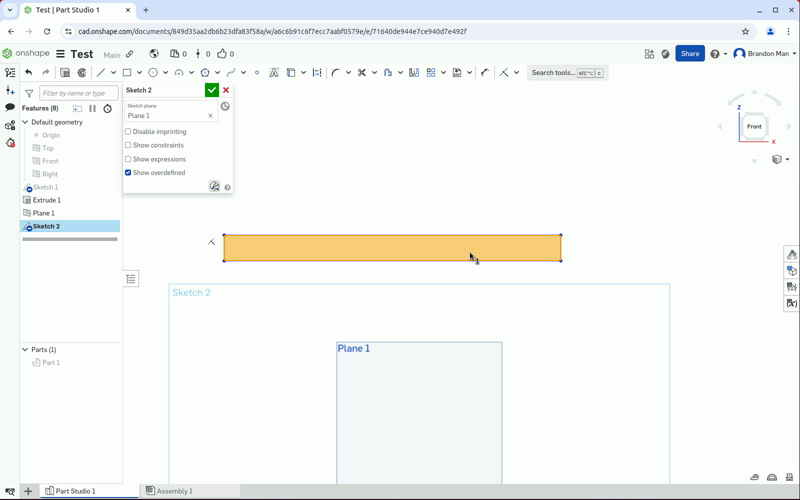
scroll(-6)
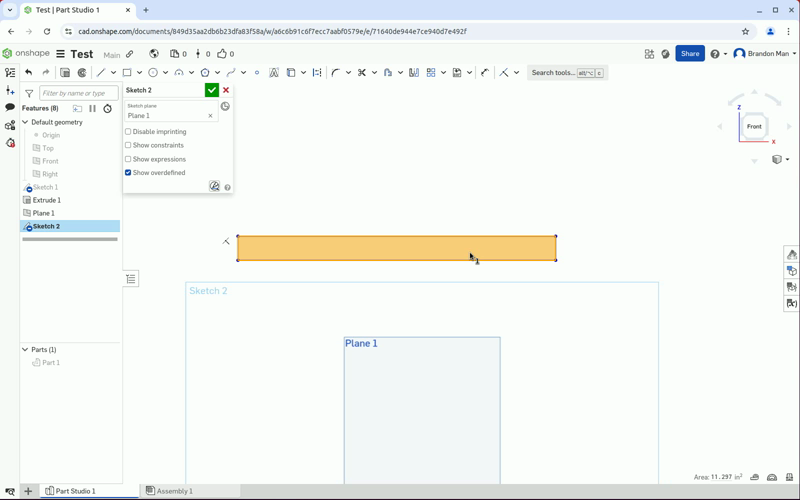
scroll(-6)
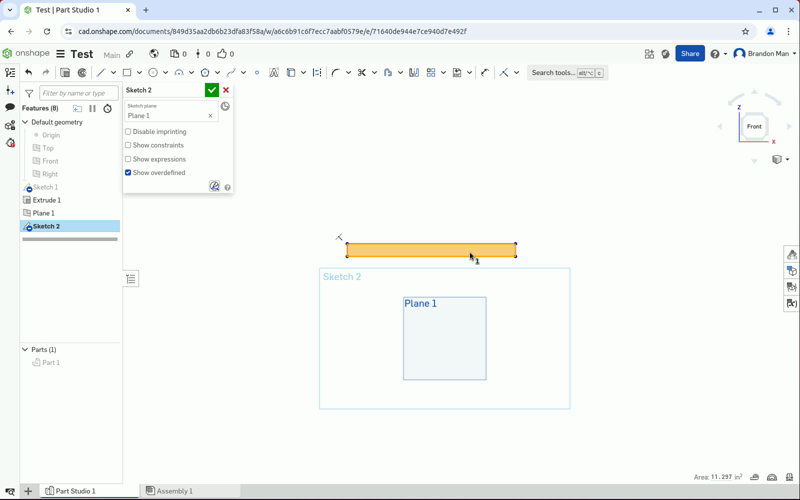
scroll(-6)
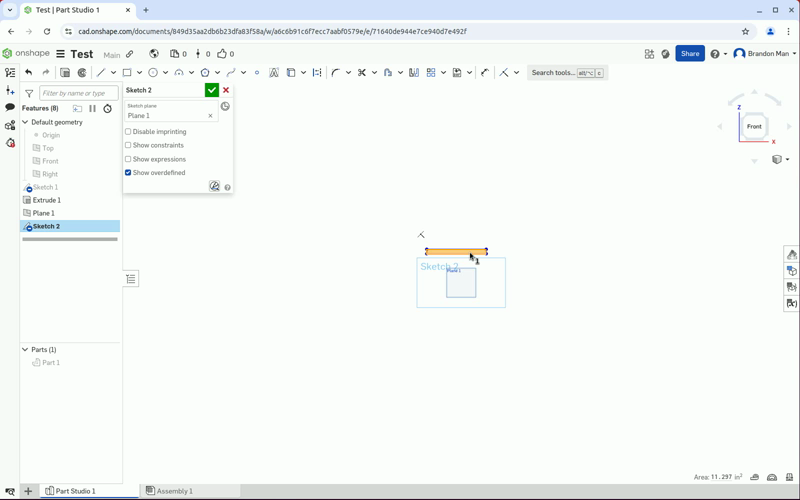
mouse_move(73, 352)
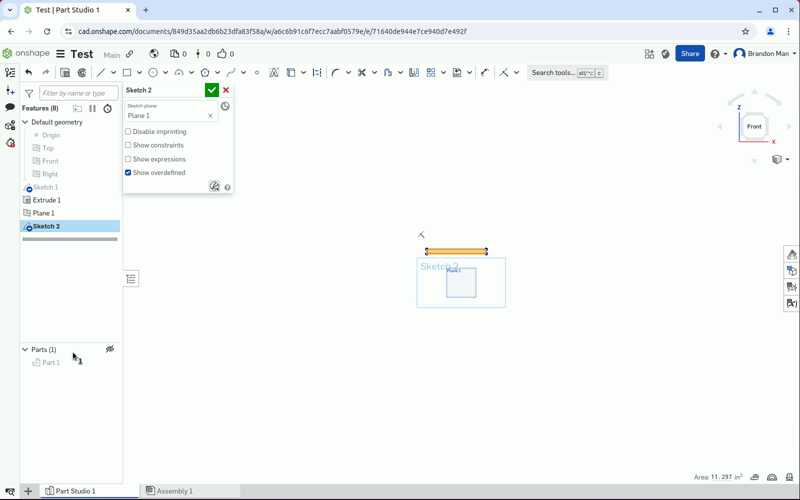
key(shift+y)
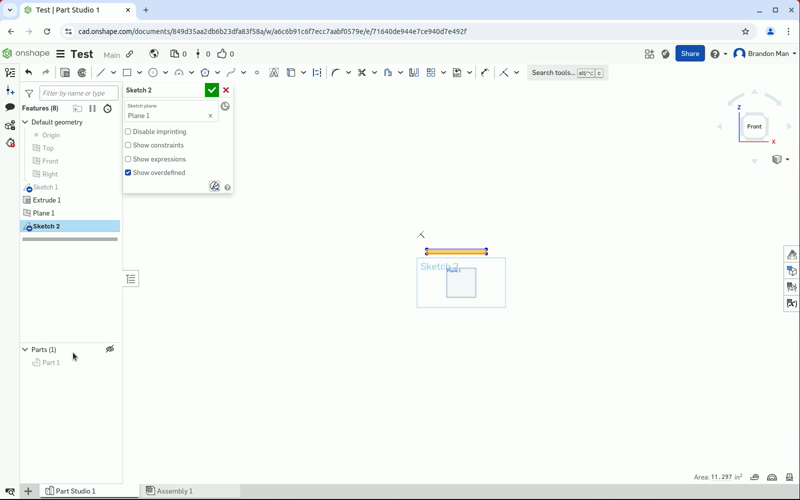
key(shift+e)
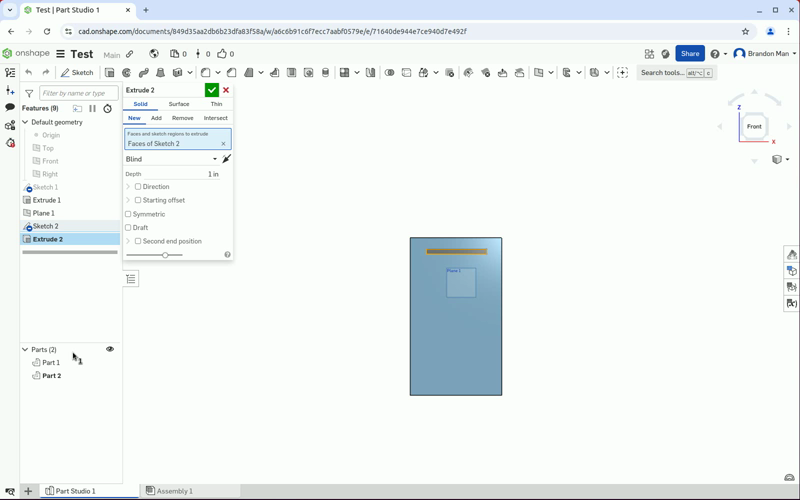
mouse_move(143, 106)
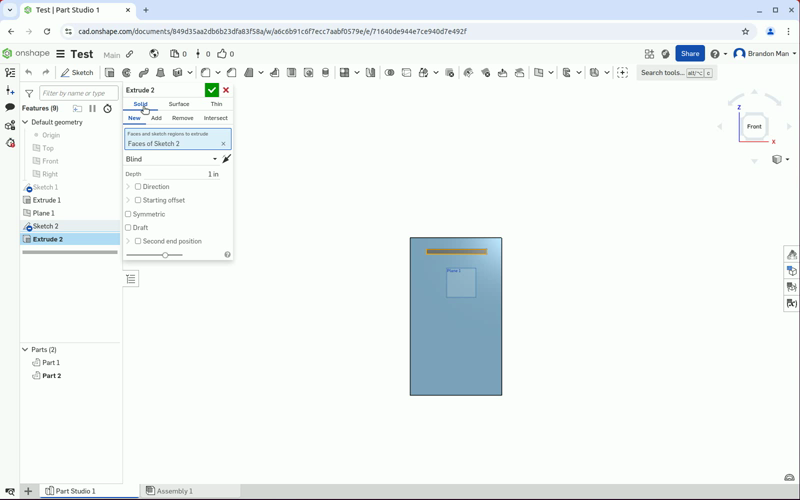
click(143, 106)
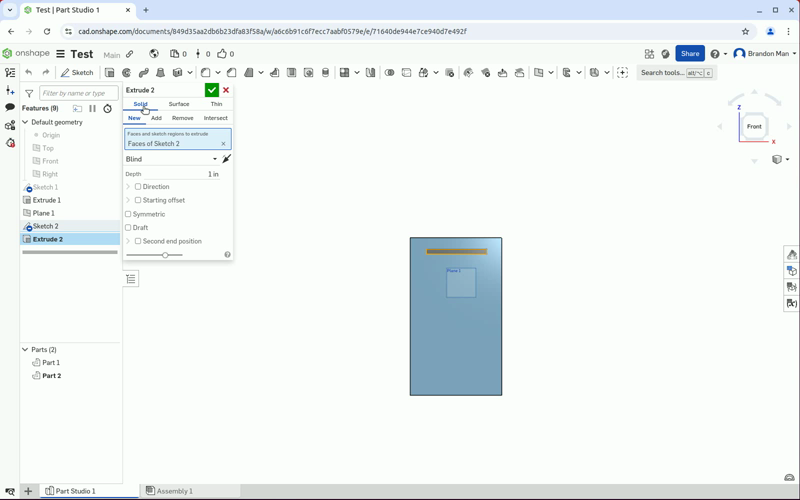
mouse_move(186, 120)
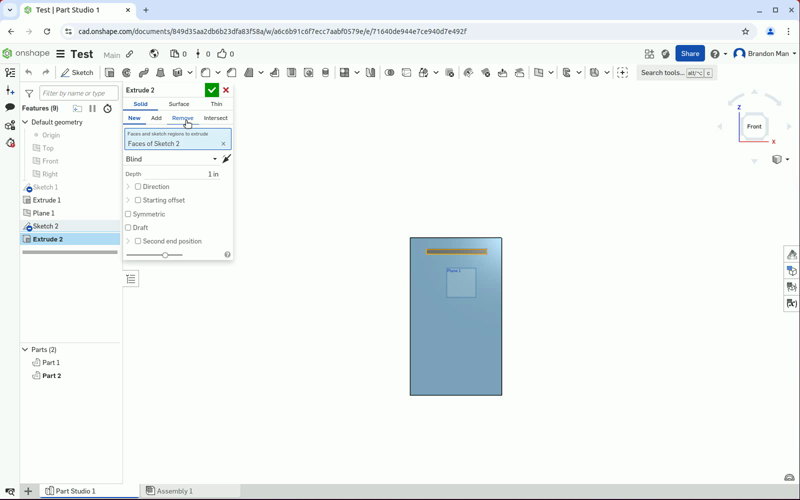
click(186, 120)
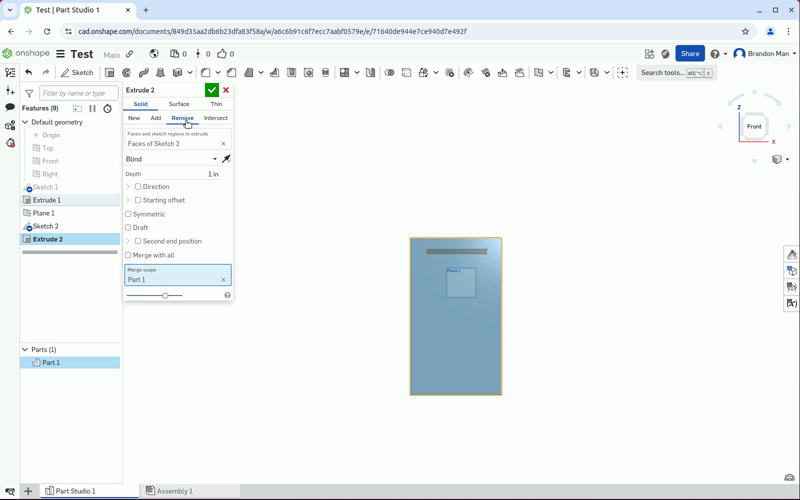
key(tab, 4)
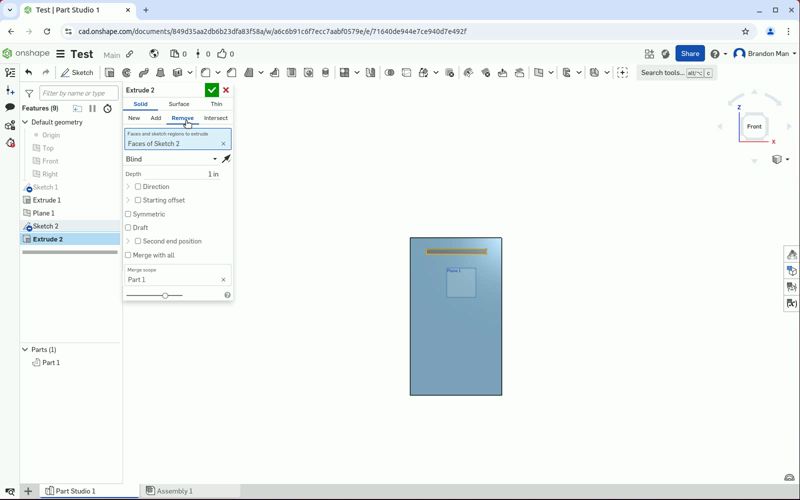
text(1.685)
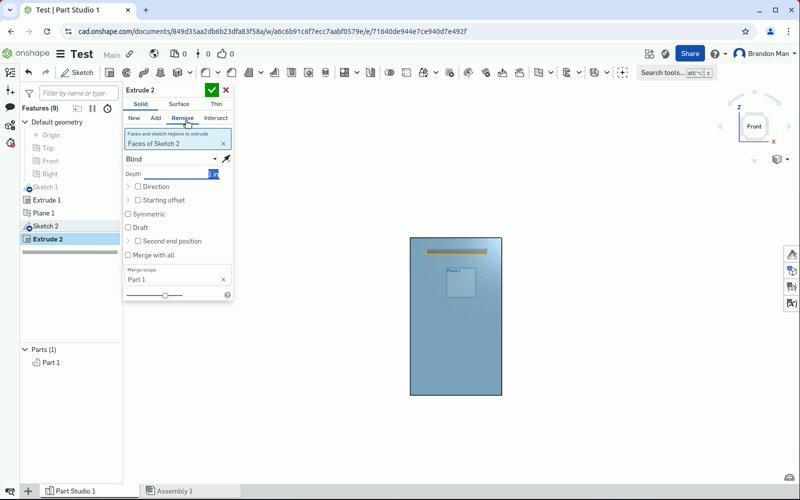
key(tab, 6)
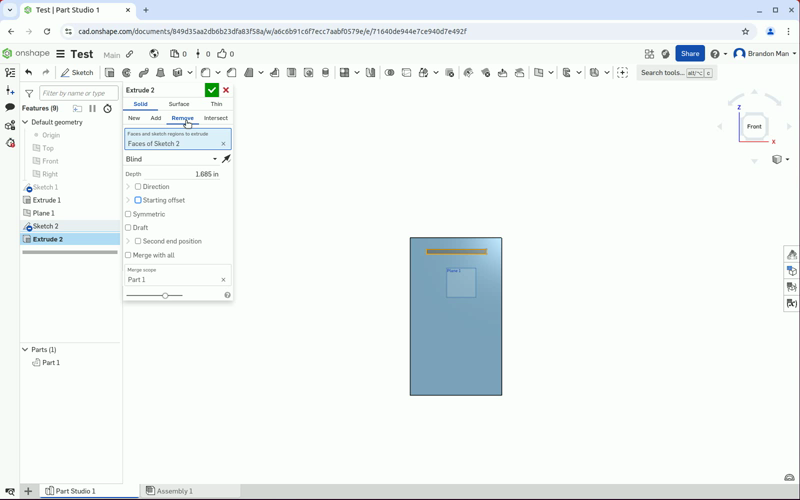
key(space)
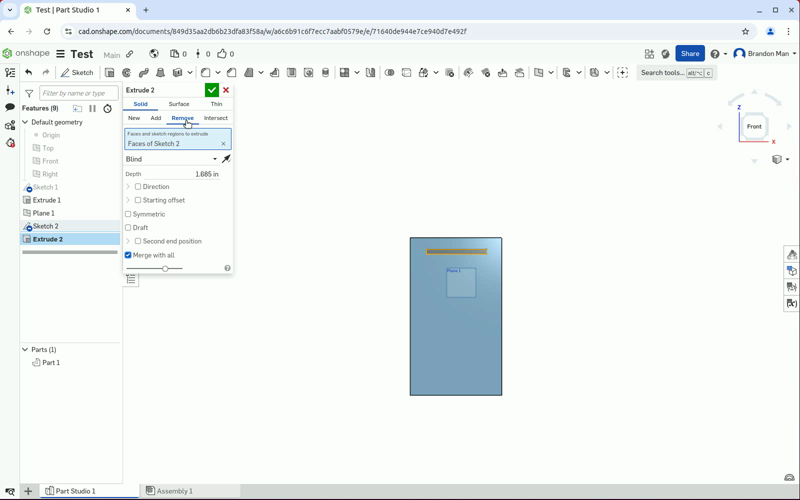
key(enter)
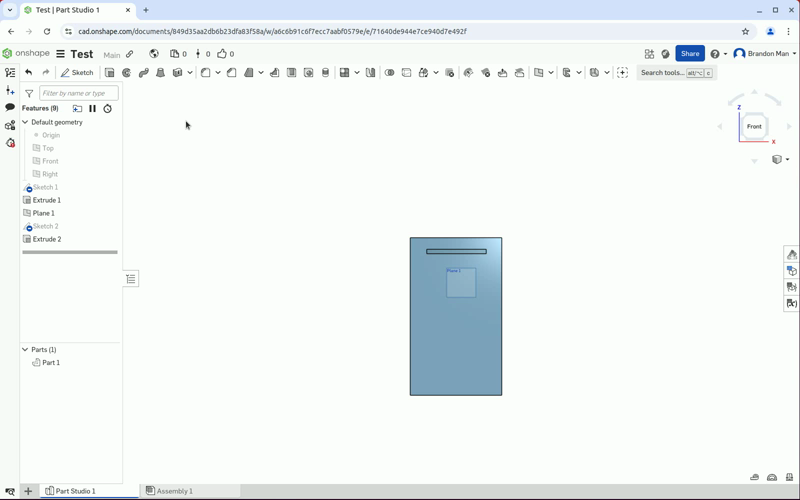
key(shift+h)
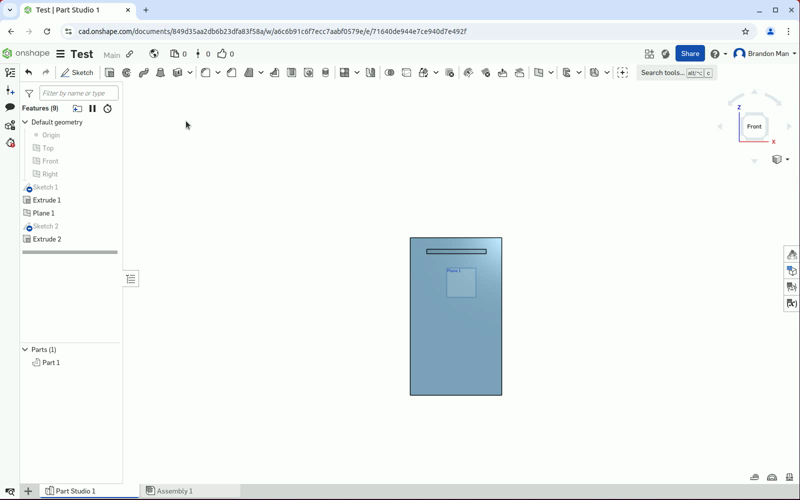
key(shift+h)
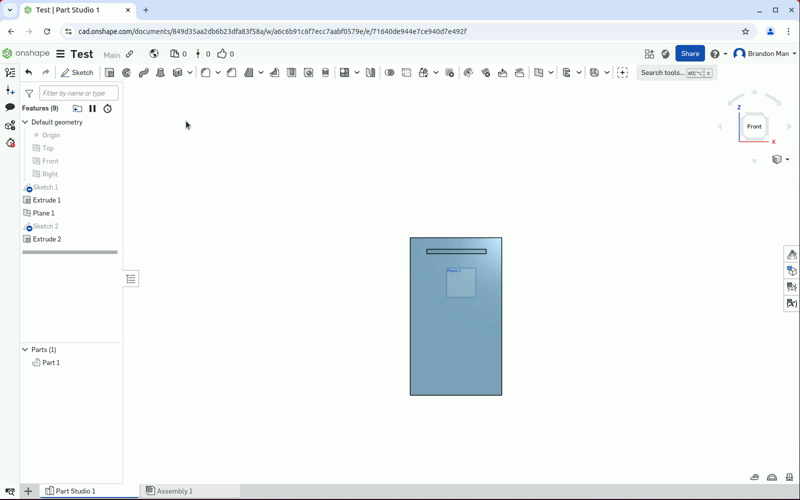
mouse_move(73, 189)
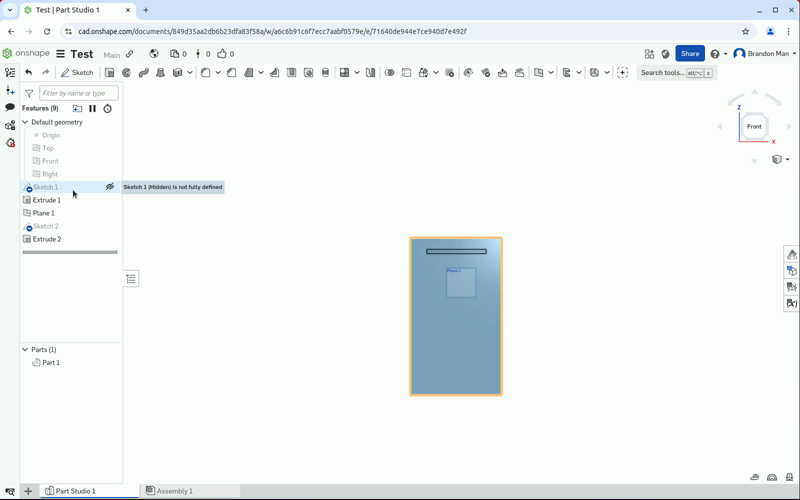
click(73, 189)
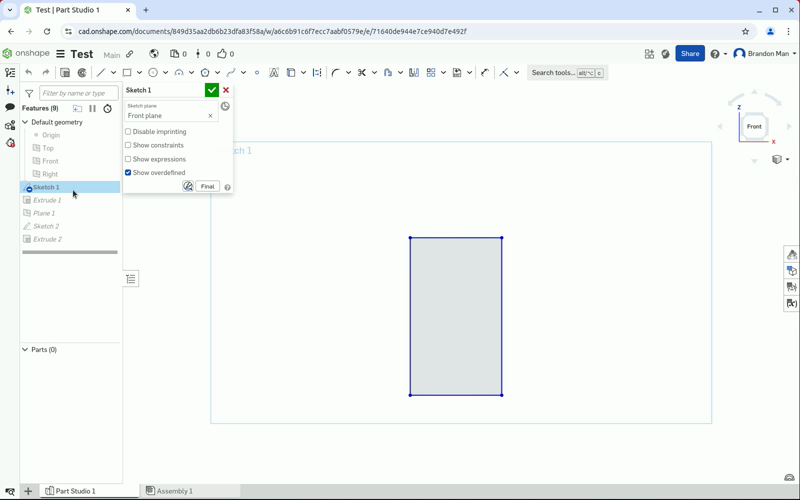
mouse_move(229, 92)
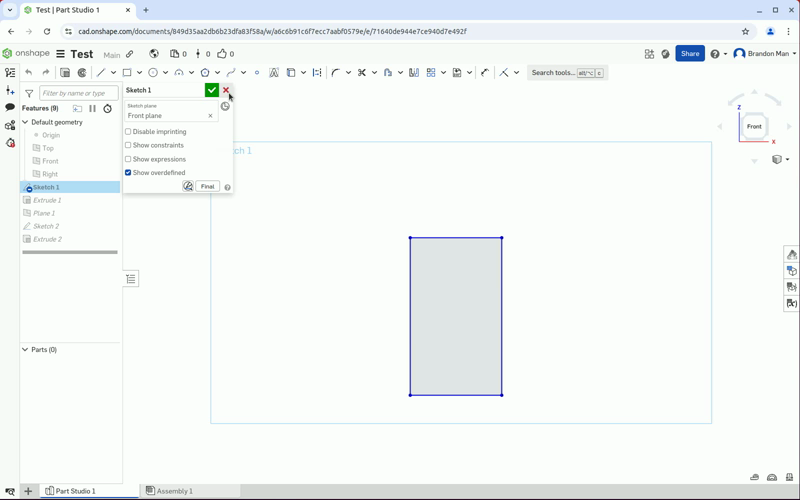
click(229, 92)
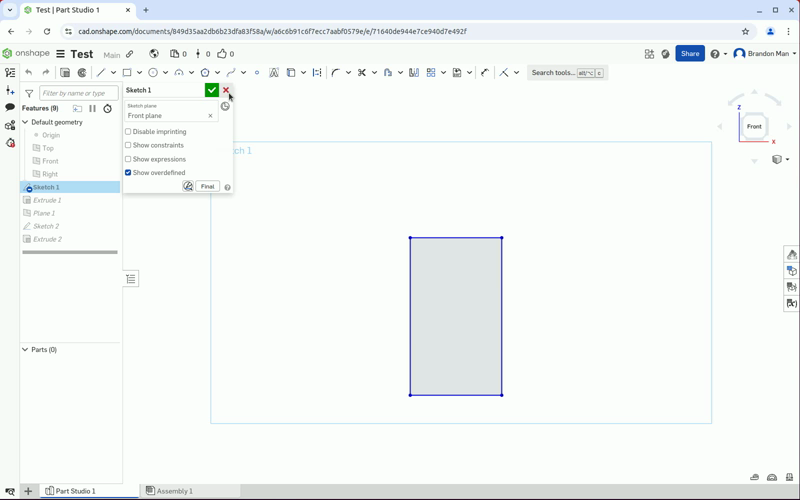
key(shift+s)
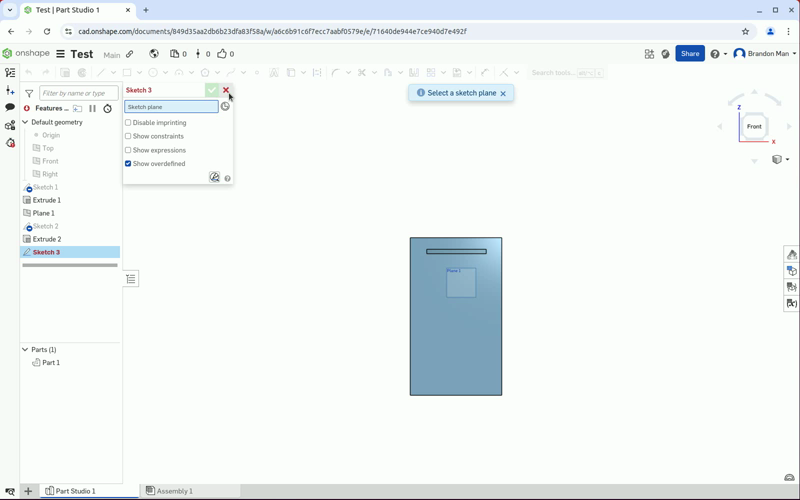
mouse_move(73, 215)
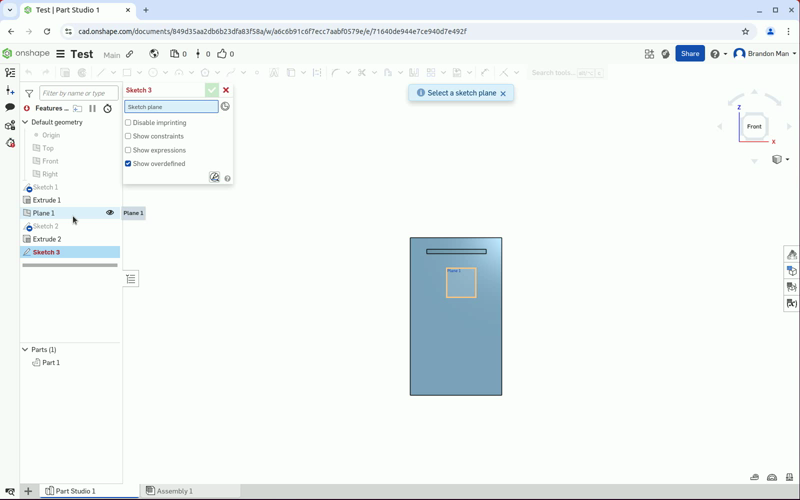
click(73, 215)
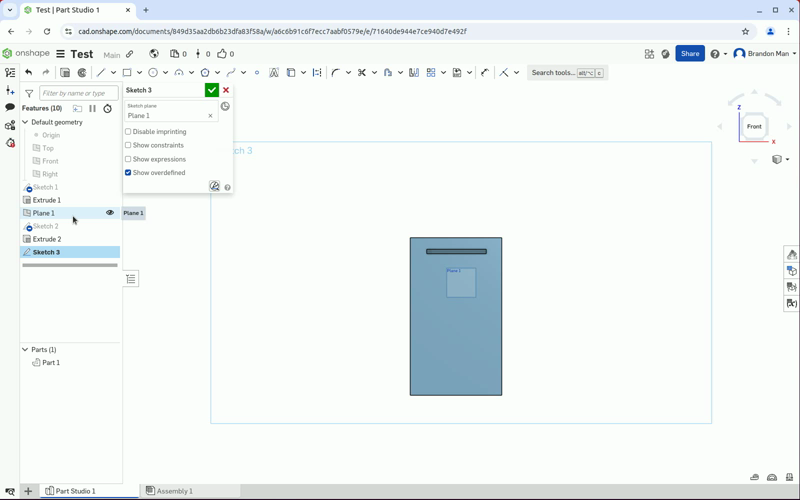
mouse_move(73, 352)
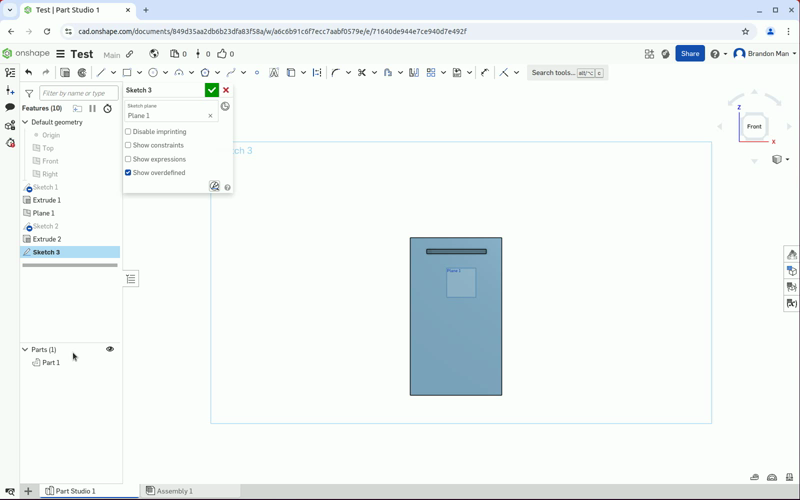
key(y)
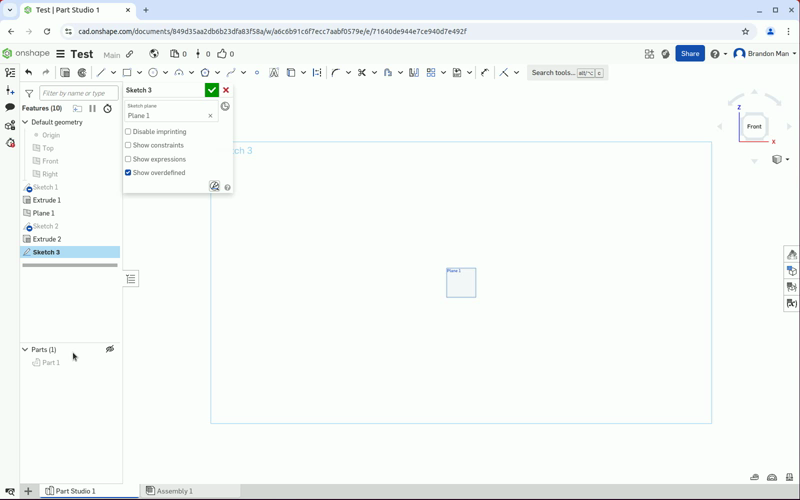
key(l)
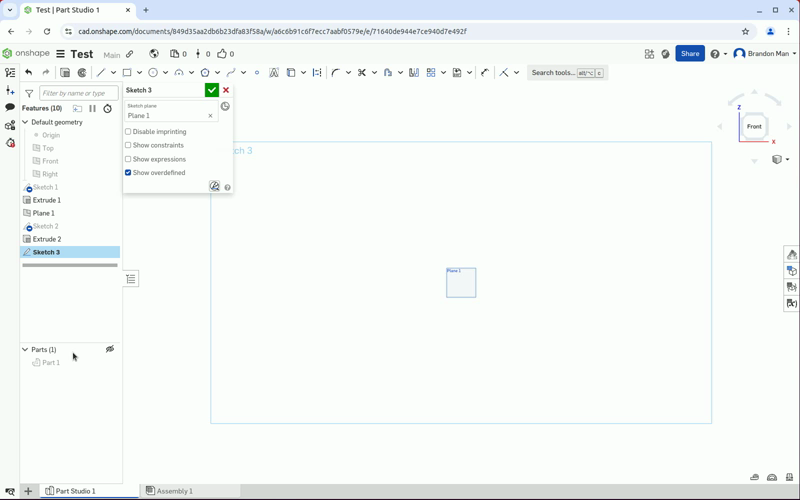
key_down(shift)
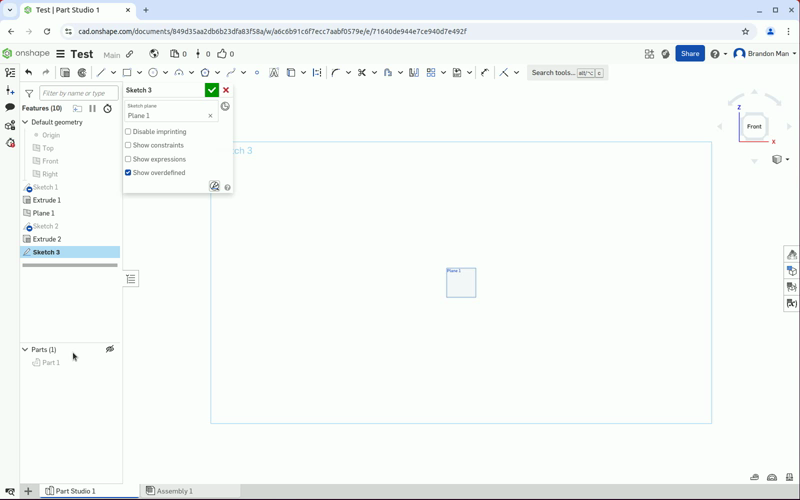
mouse_move(426, 264)
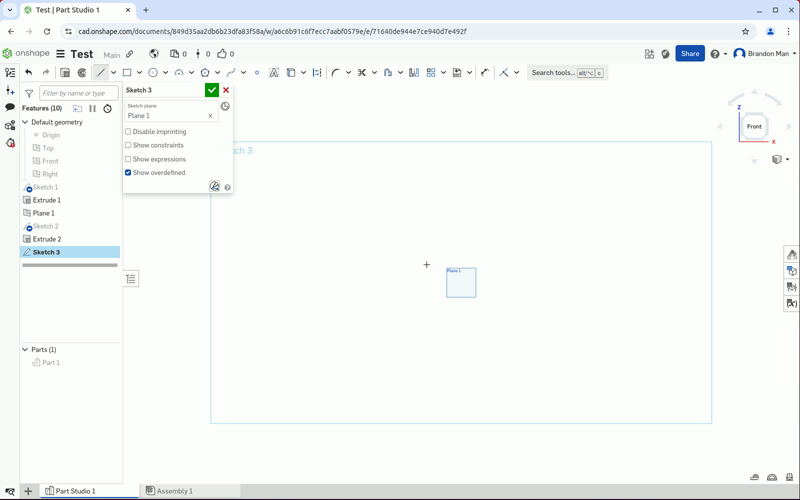
click(426, 264)
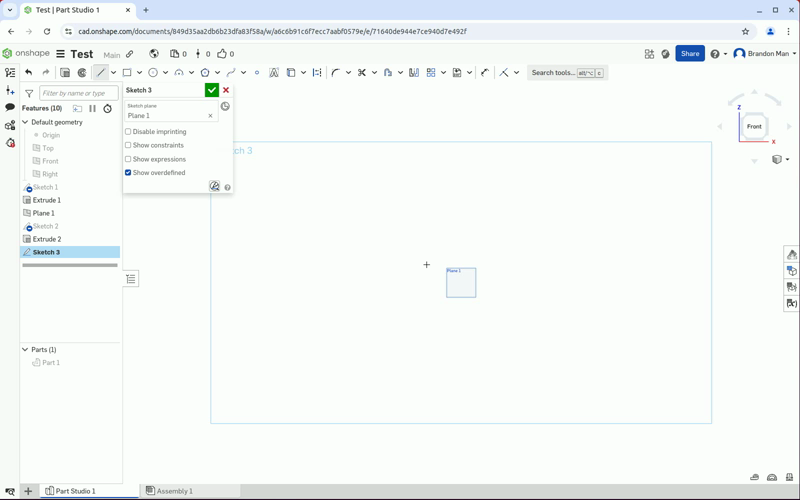
key_up(shift)
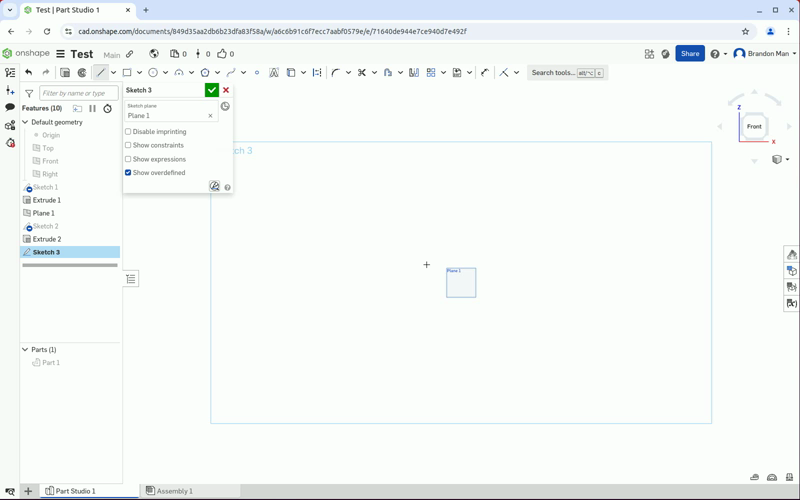
key_down(shift)
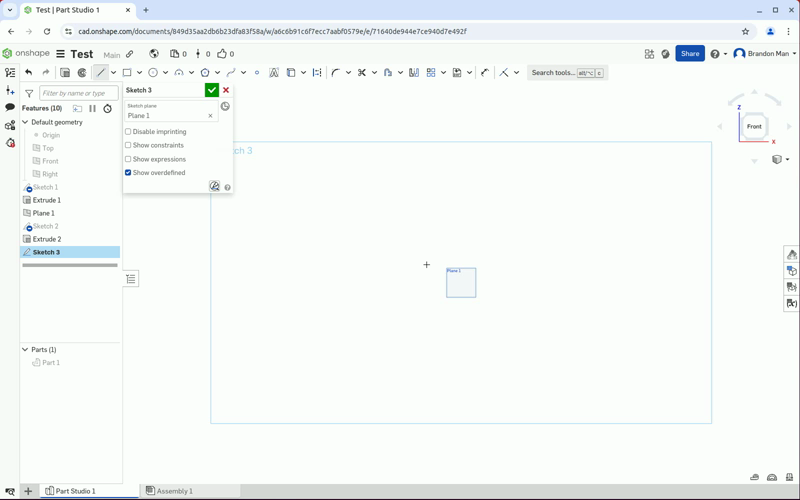
mouse_move(456, 264)
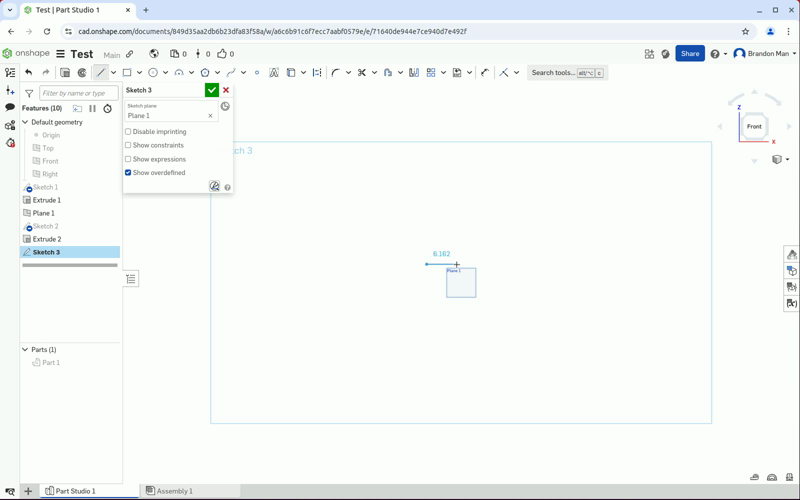
mouse_move(486, 264)
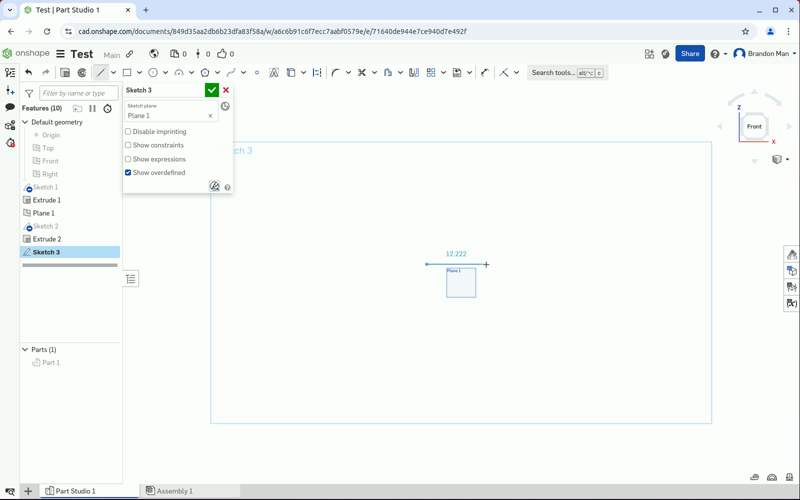
click(486, 264)
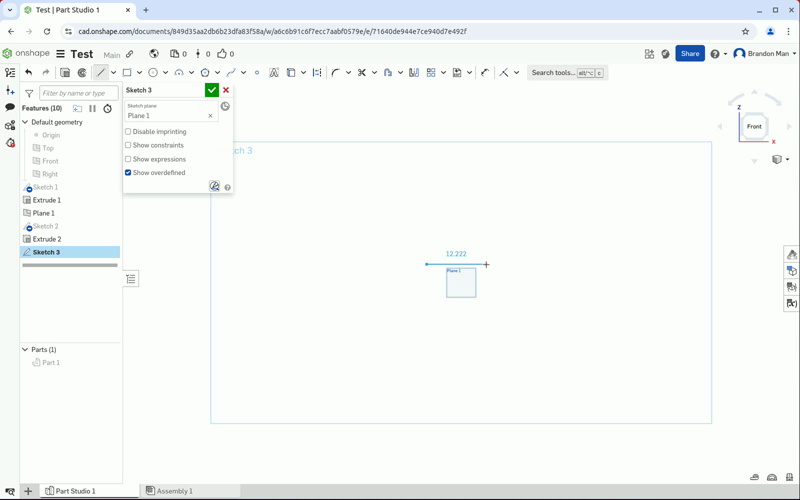
key_up(shift)
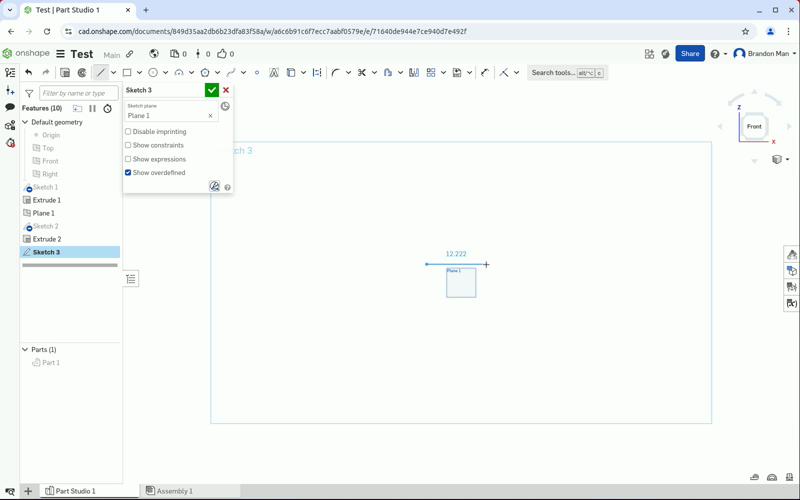
key_down(shift)
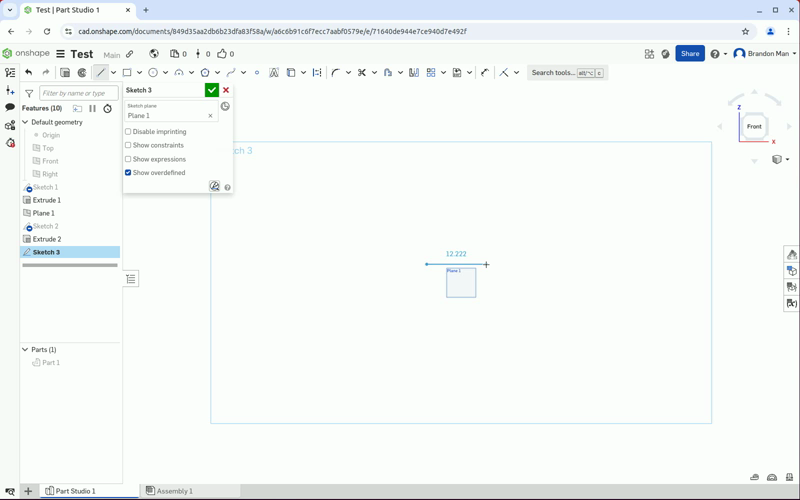
mouse_move(516, 264)
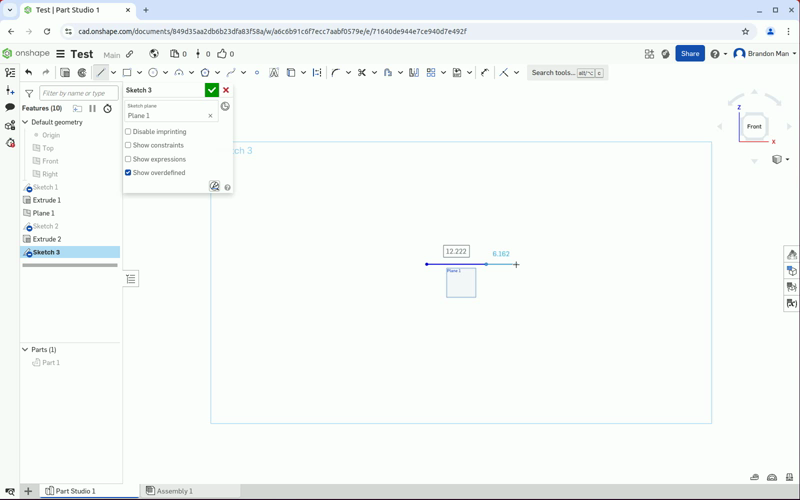
mouse_move(486, 259)
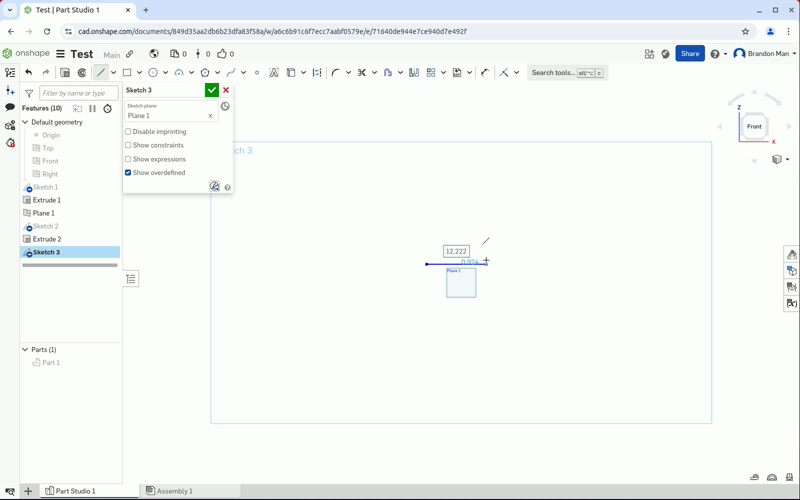
scroll(6)
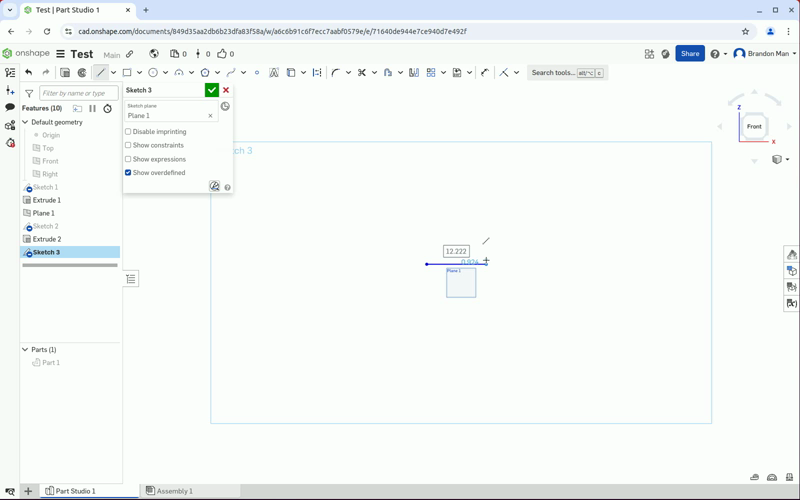
scroll(6)
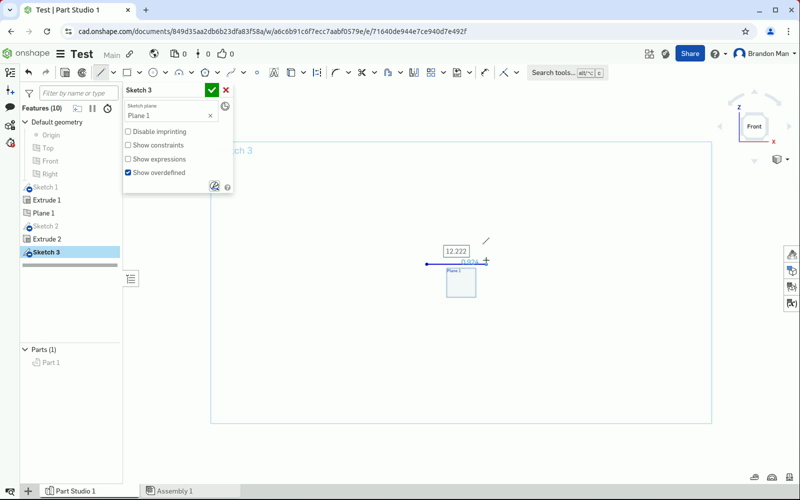
scroll(6)
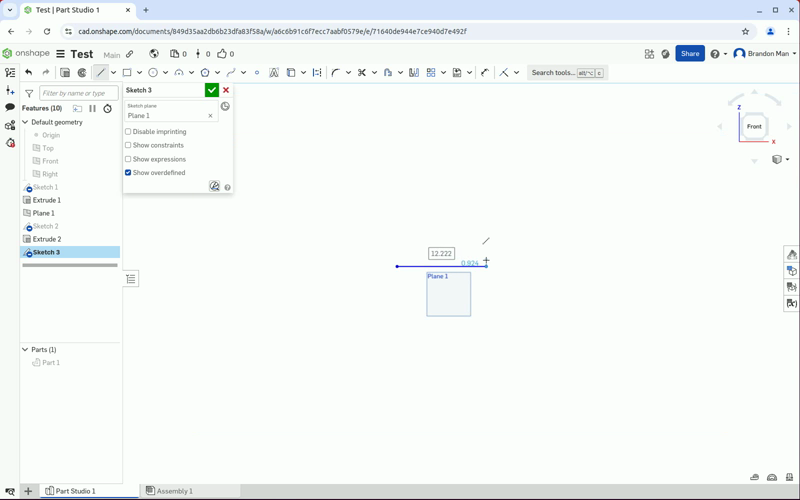
scroll(6)
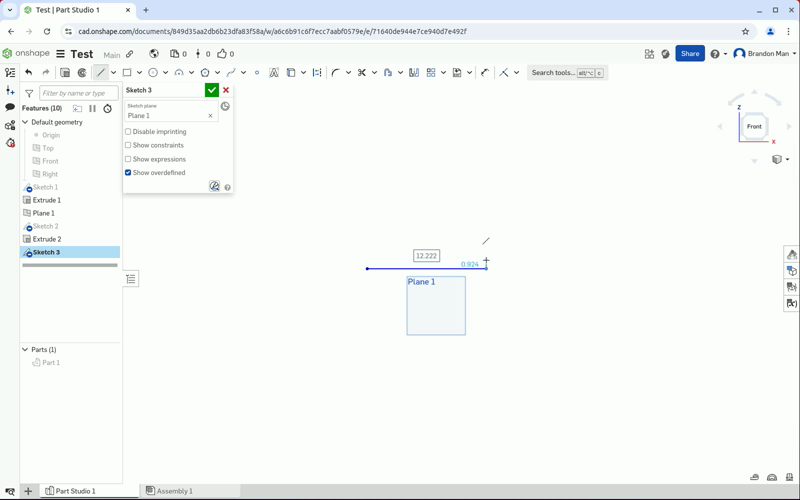
scroll(6)
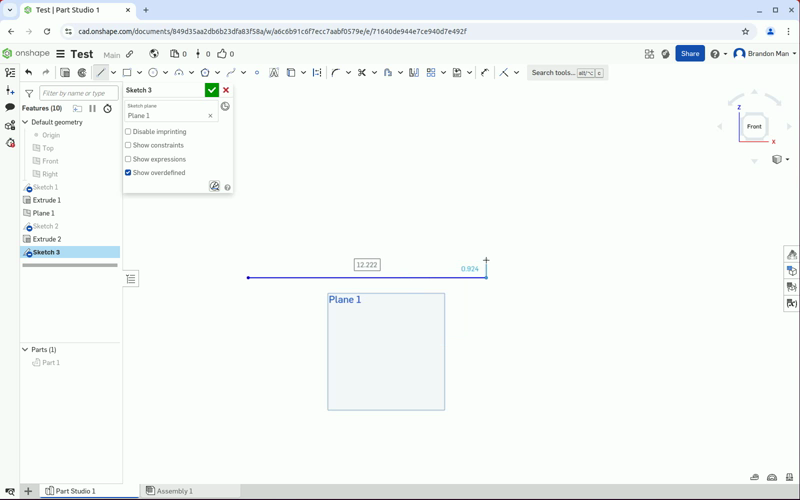
scroll(6)
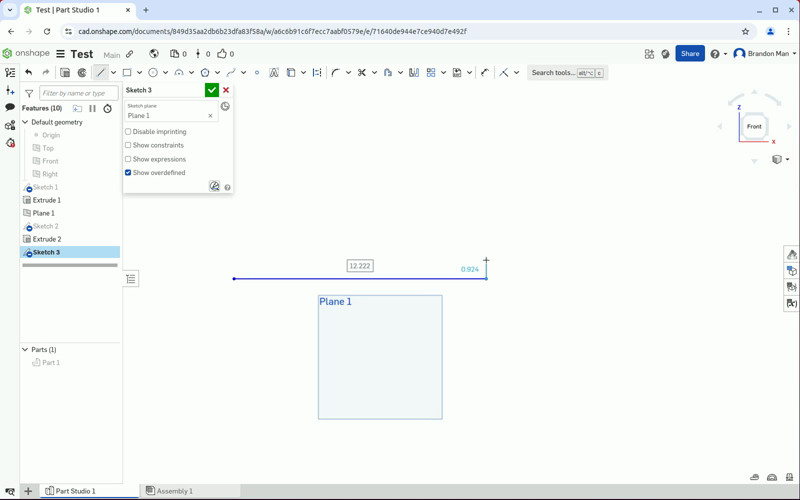
scroll(6)
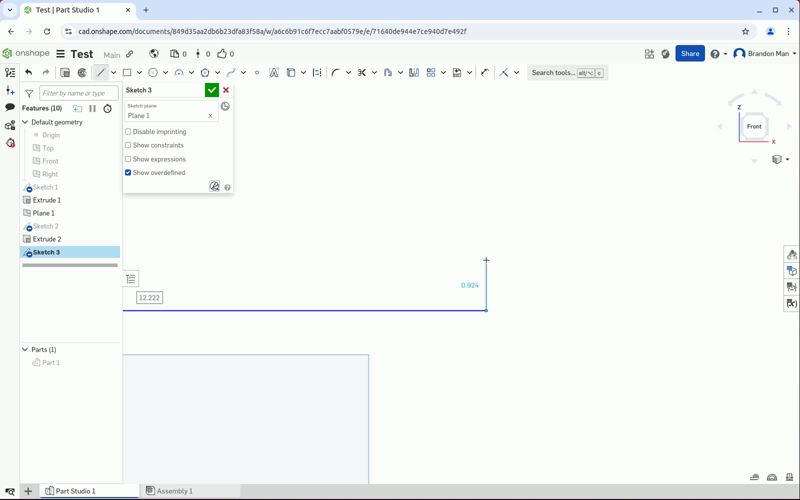
click(486, 259)
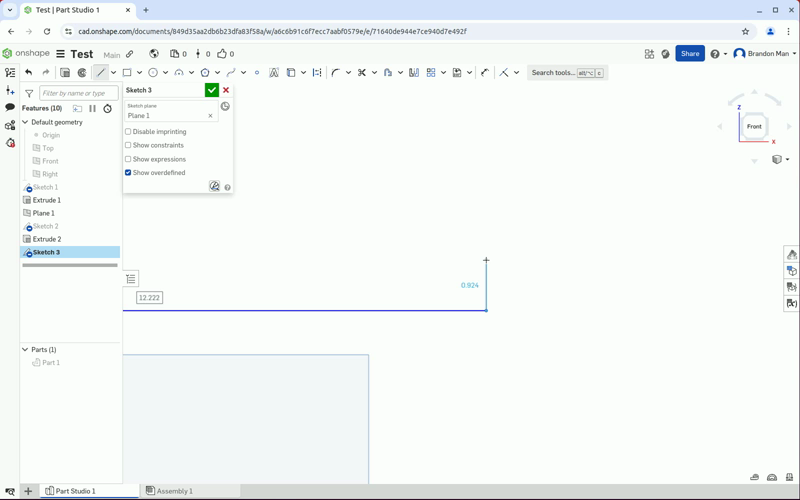
scroll(-6)
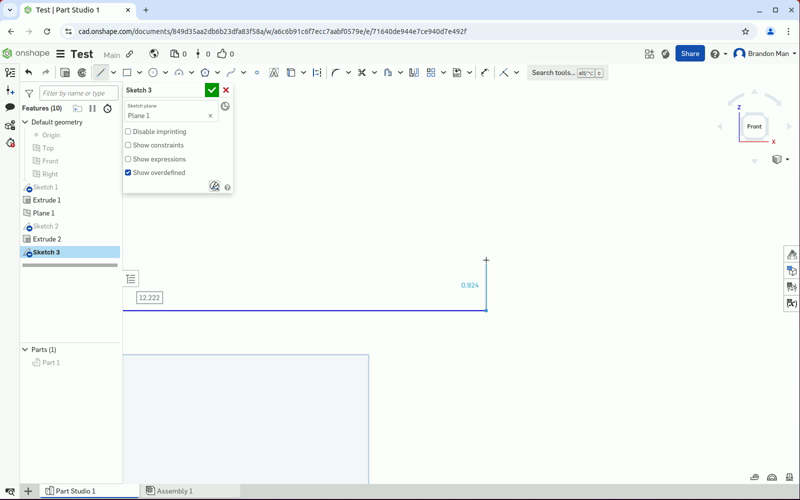
scroll(-6)
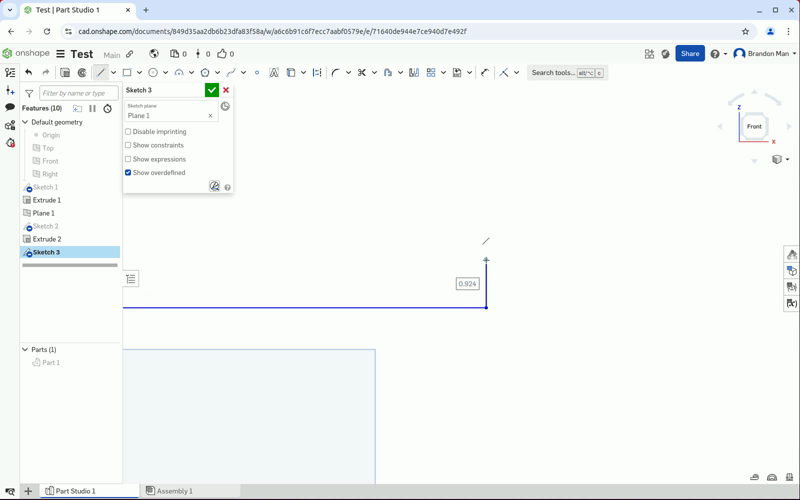
scroll(-6)
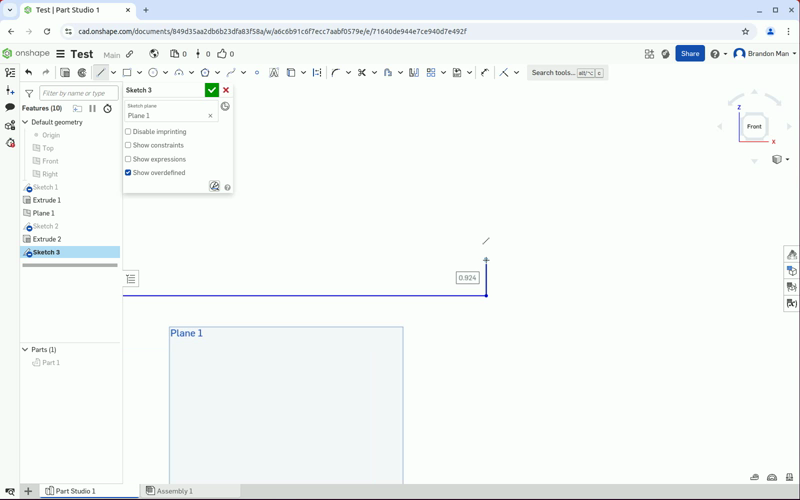
scroll(-6)
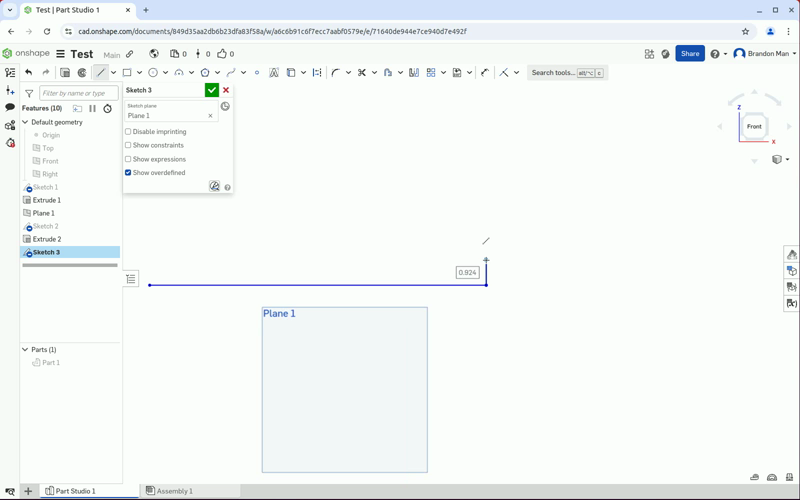
scroll(-6)
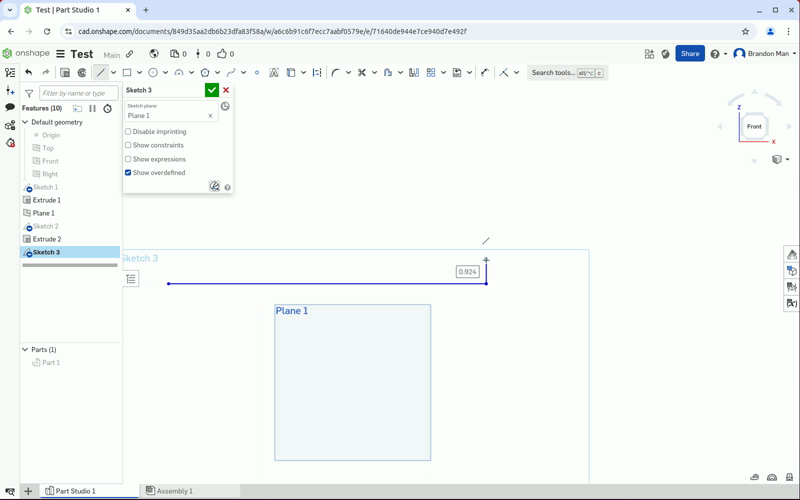
scroll(-6)
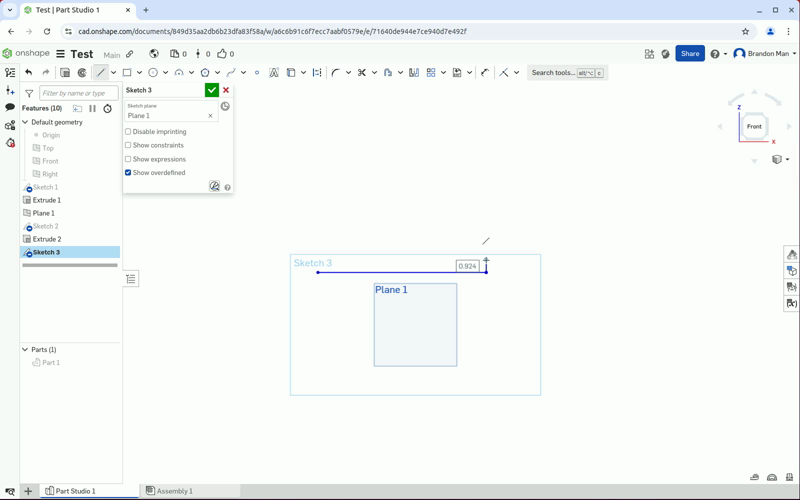
scroll(-6)
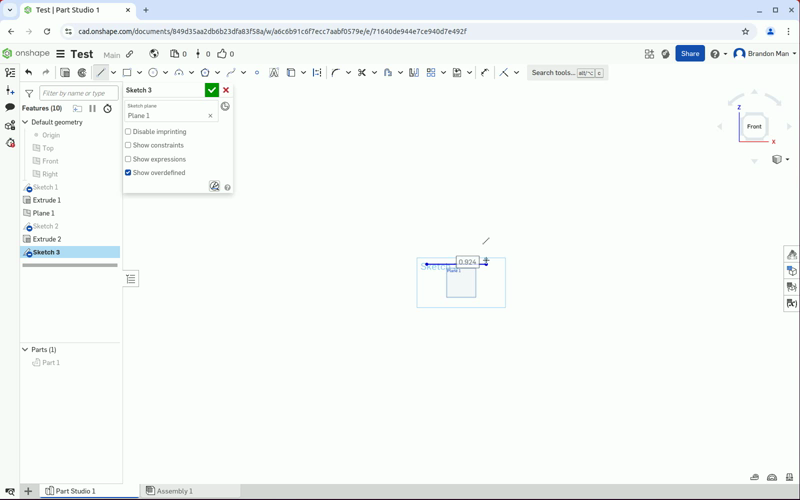
key_up(shift)
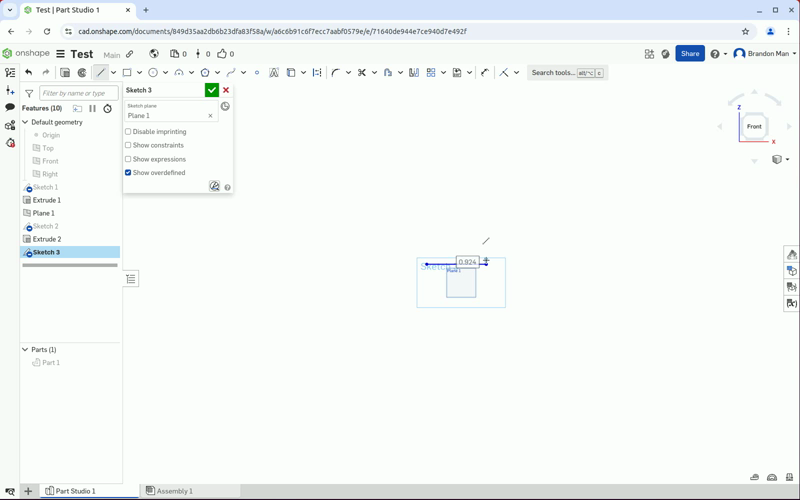
key_down(shift)
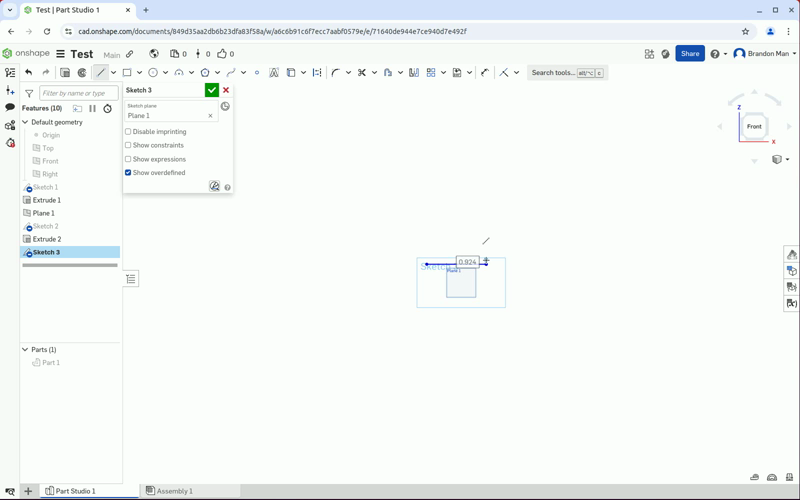
mouse_move(516, 259)
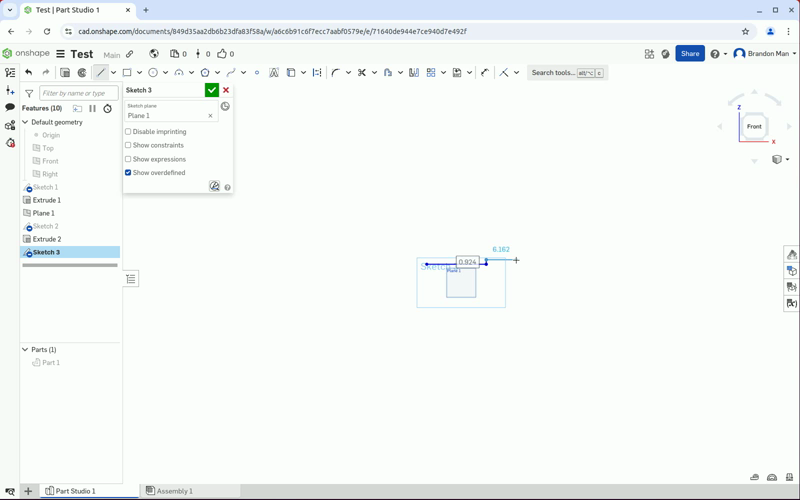
mouse_move(426, 259)
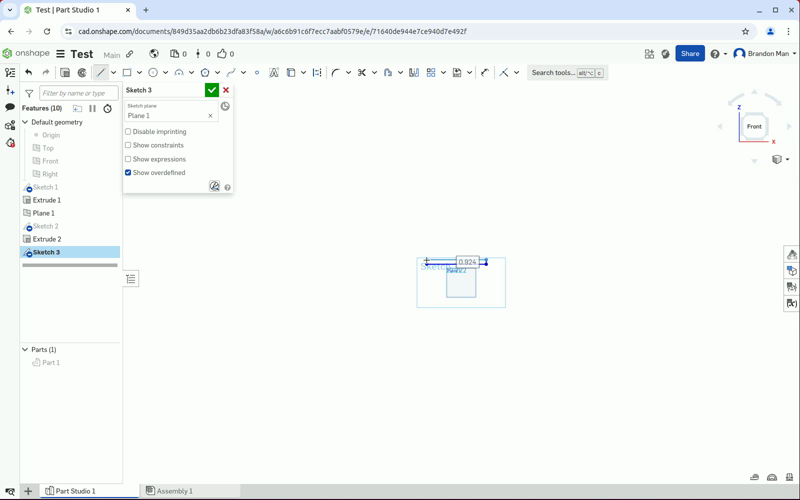
click(426, 259)
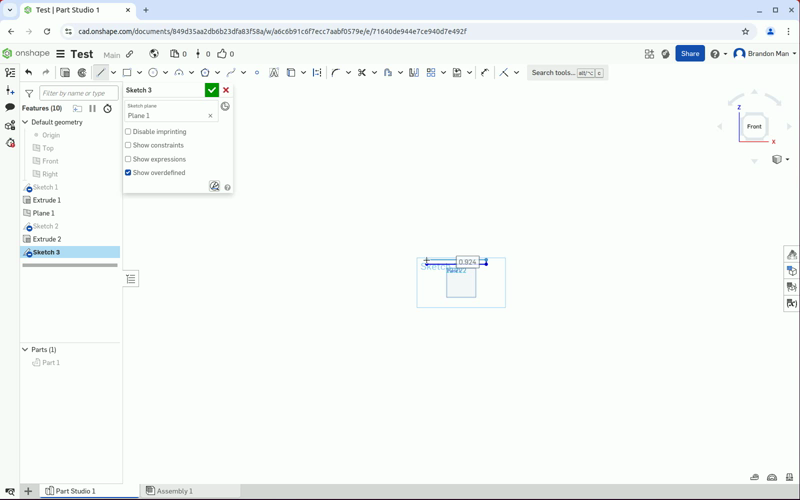
key_up(shift)
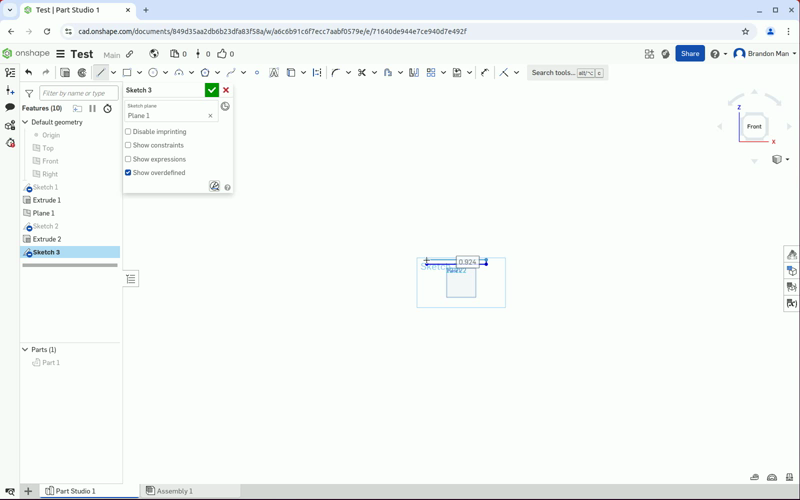
mouse_move(456, 259)
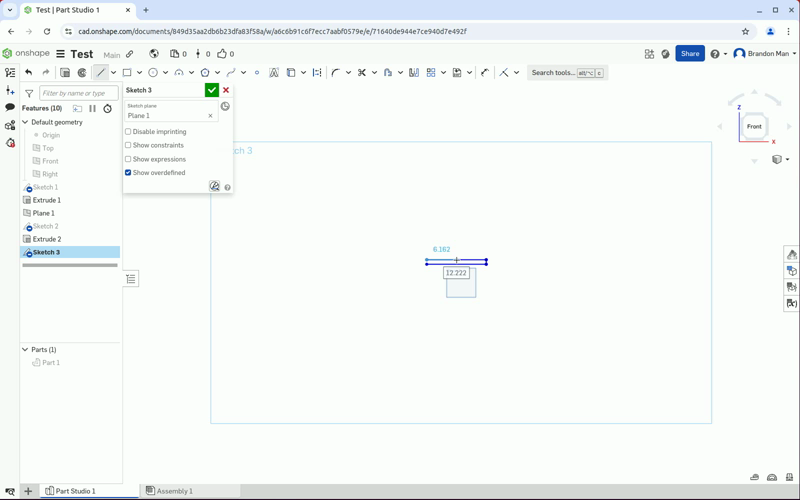
key_down(shift)
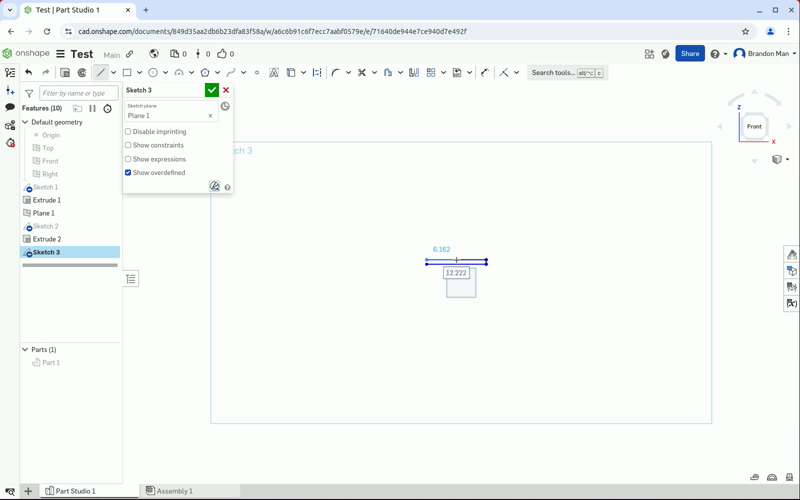
mouse_move(426, 264)
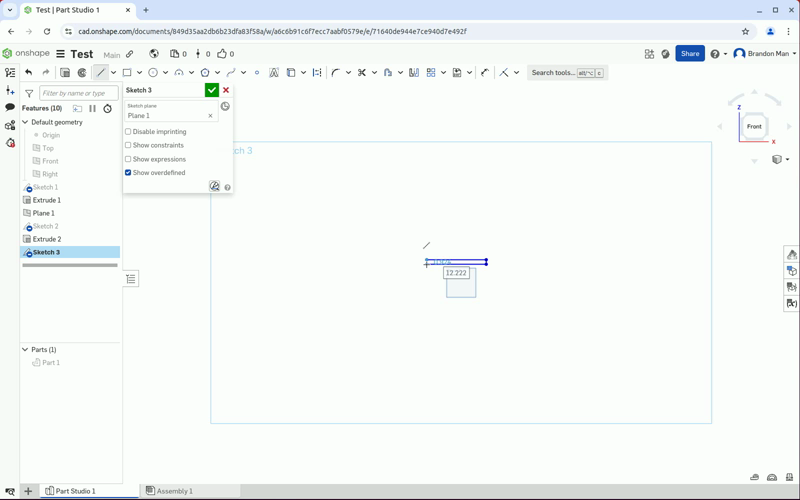
scroll(6)
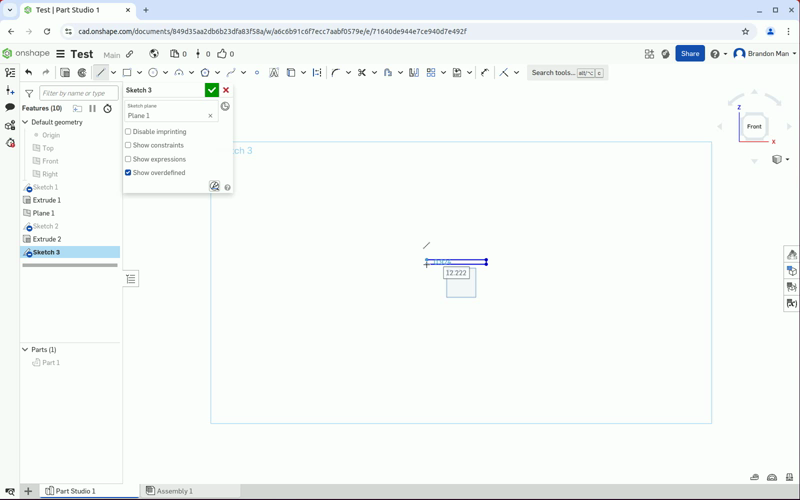
scroll(6)
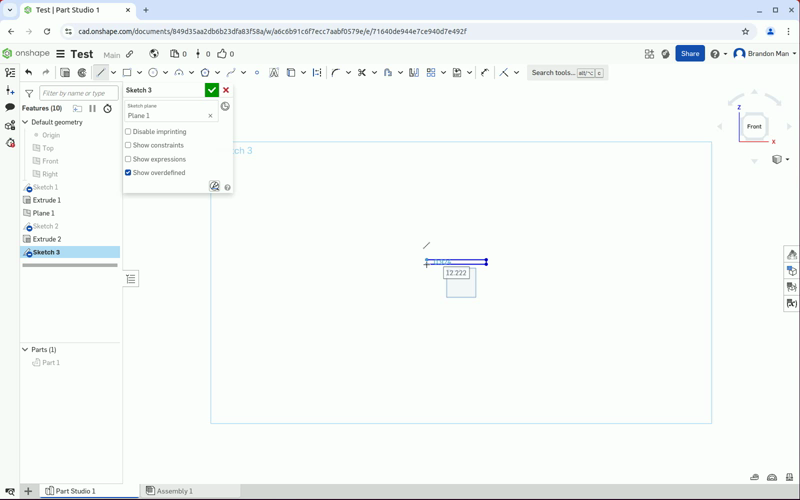
scroll(6)
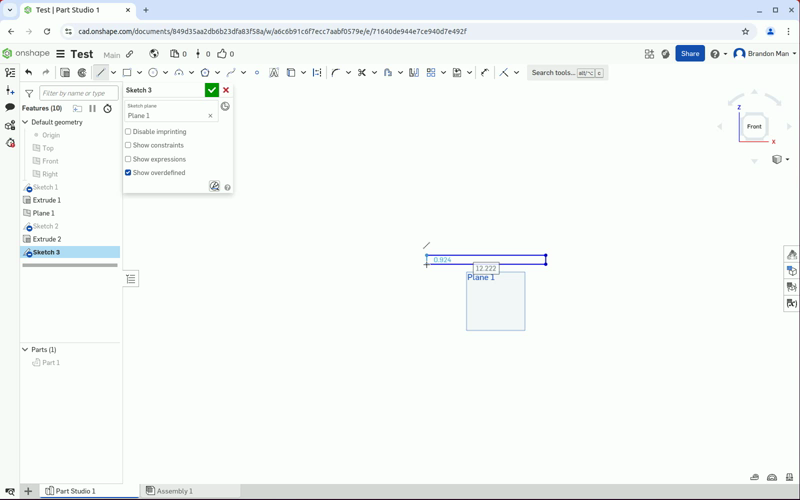
scroll(6)
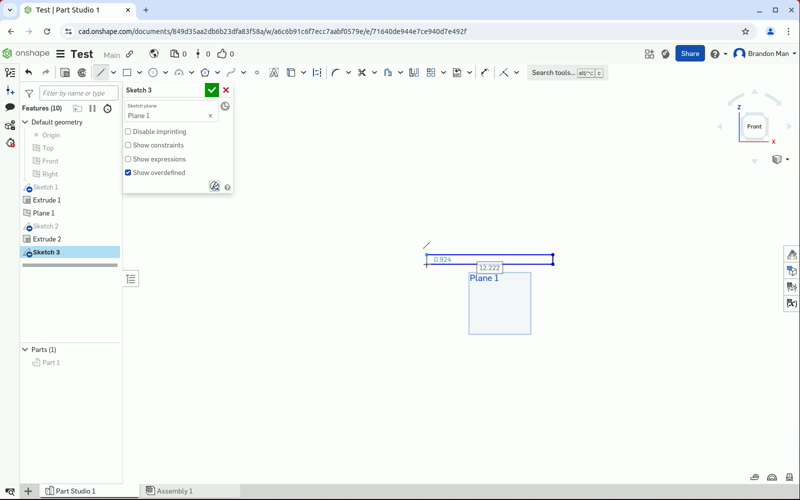
scroll(6)
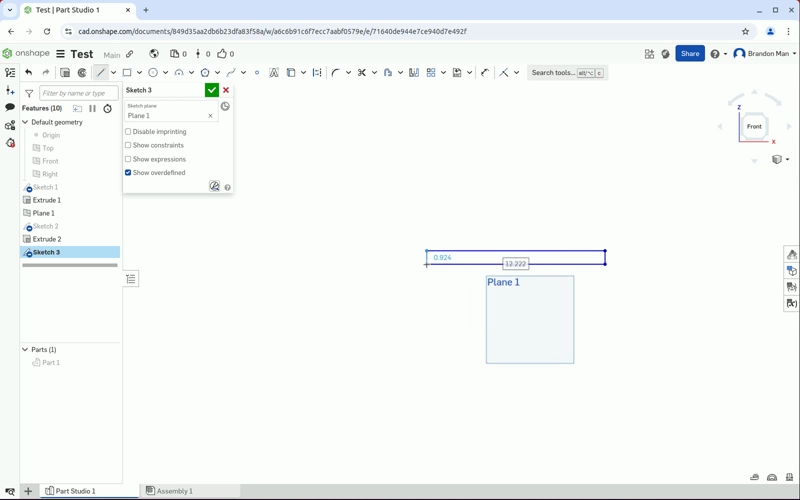
scroll(6)
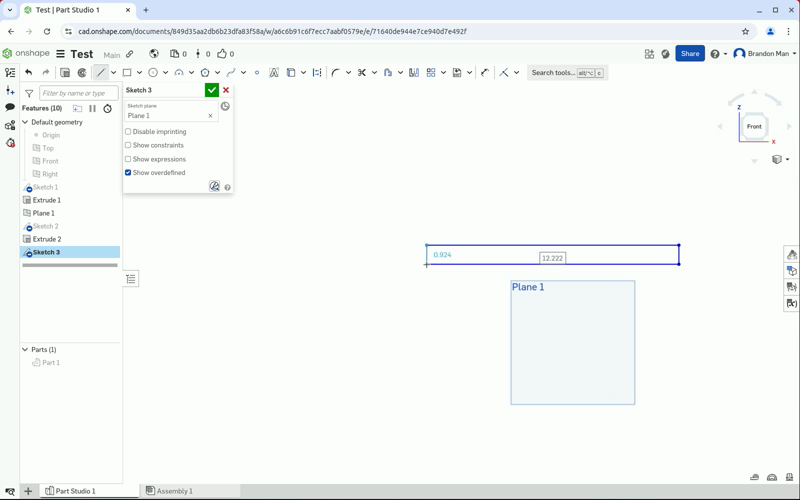
scroll(6)
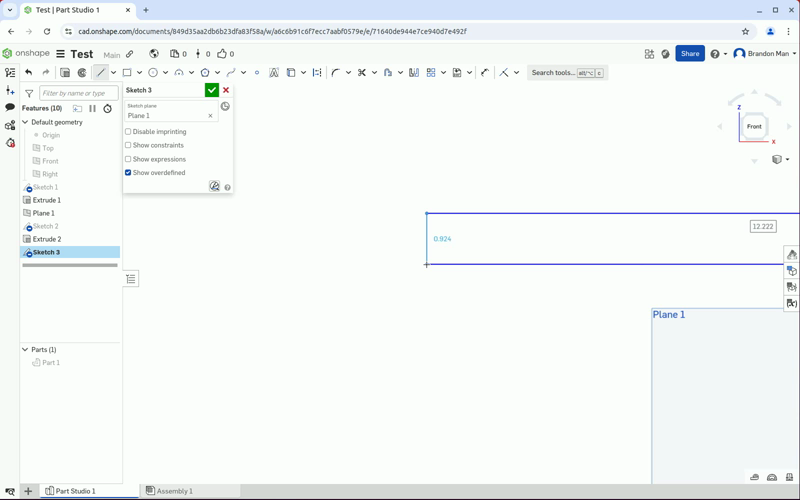
key_up(shift)
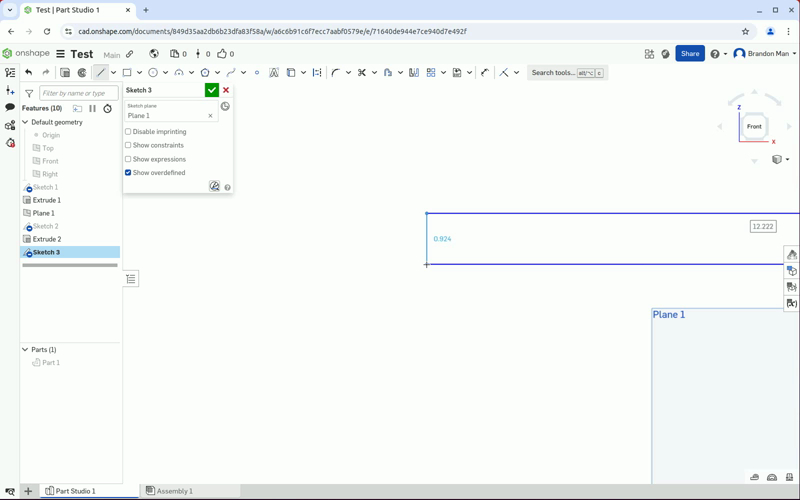
click(426, 264)
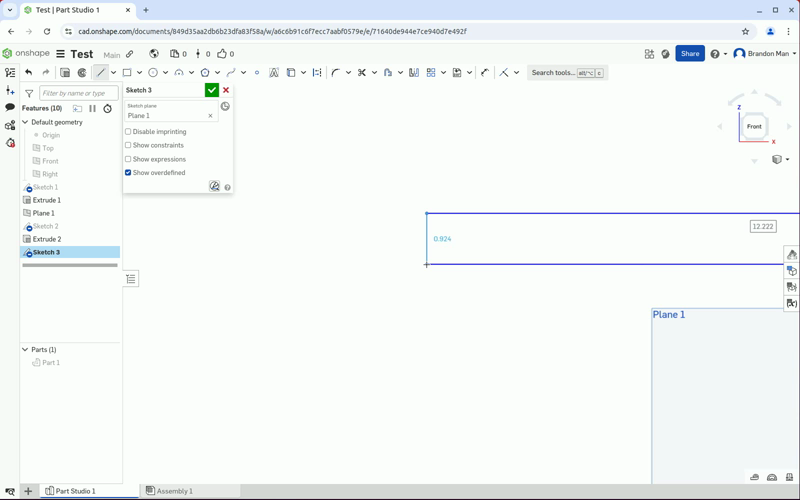
scroll(-6)
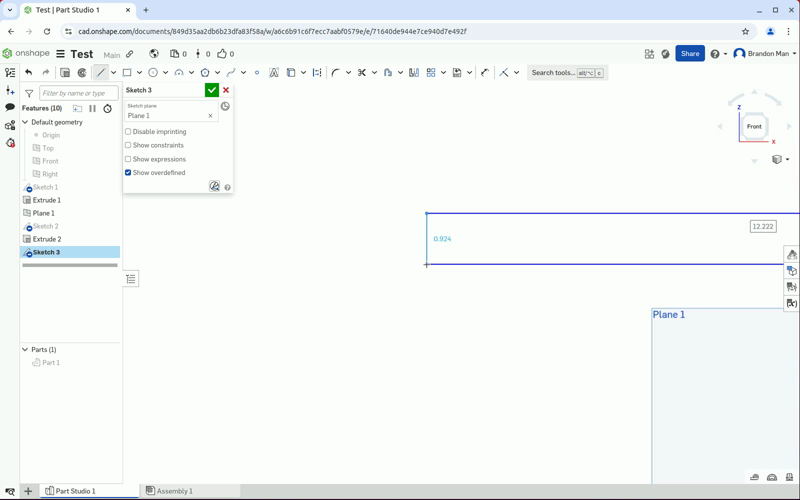
scroll(-6)
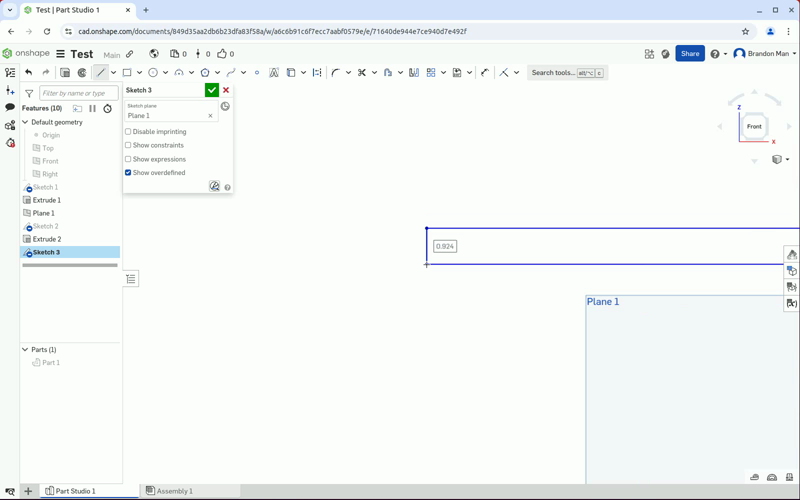
scroll(-6)
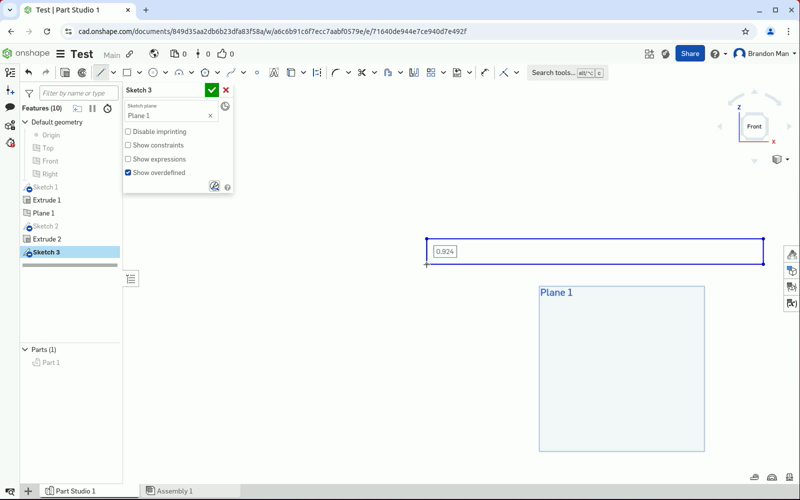
scroll(-6)
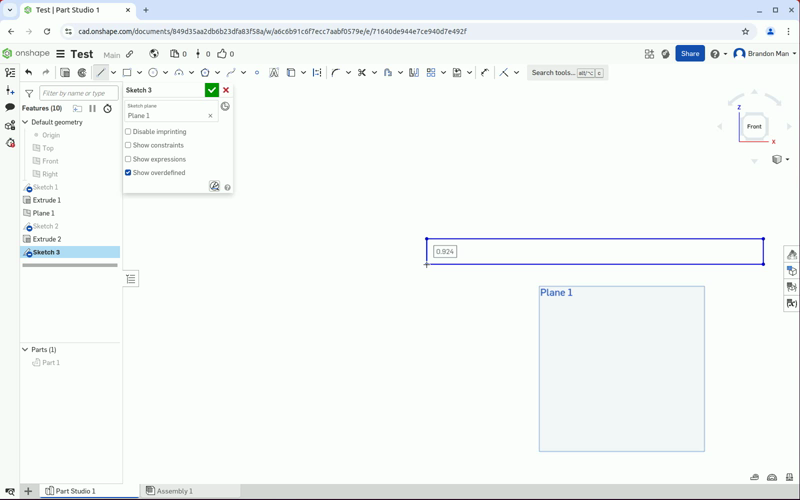
scroll(-6)
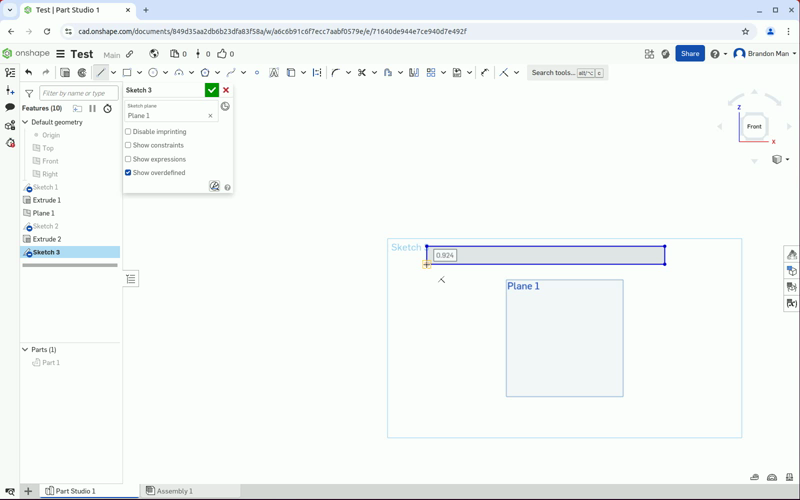
scroll(-6)
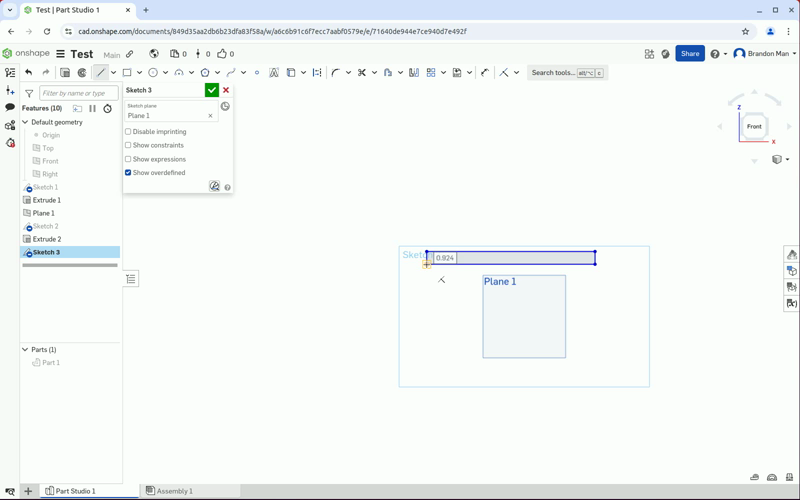
scroll(-6)
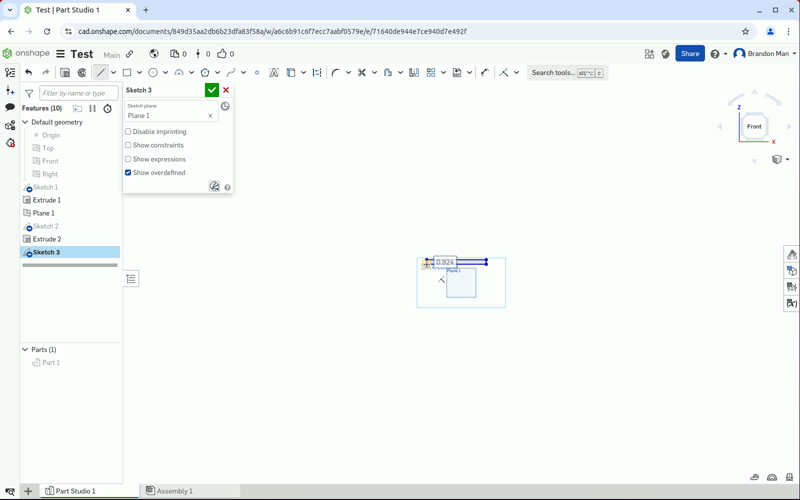
key(esc)
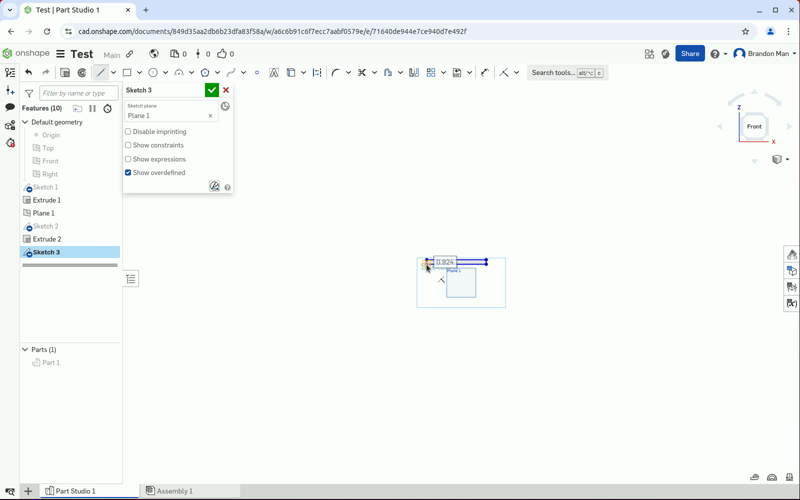
mouse_move(458, 260)
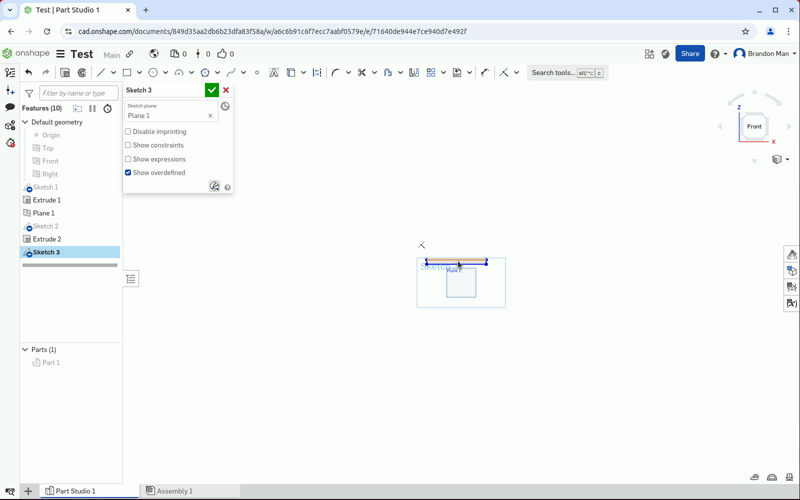
scroll(6)
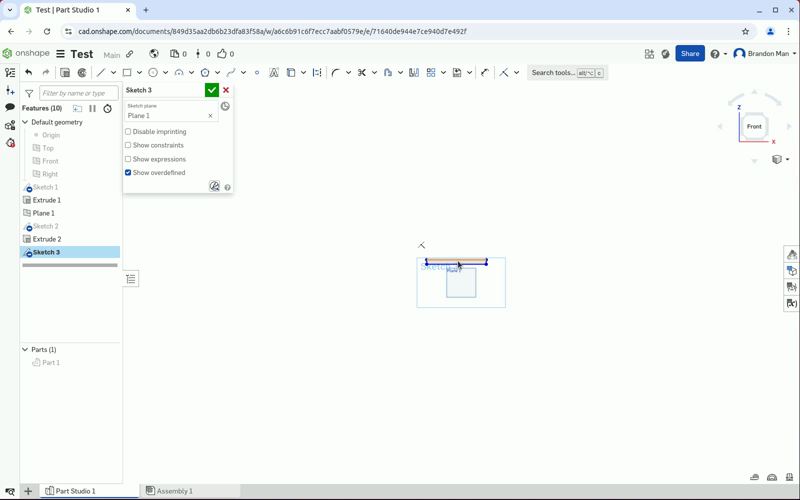
scroll(6)
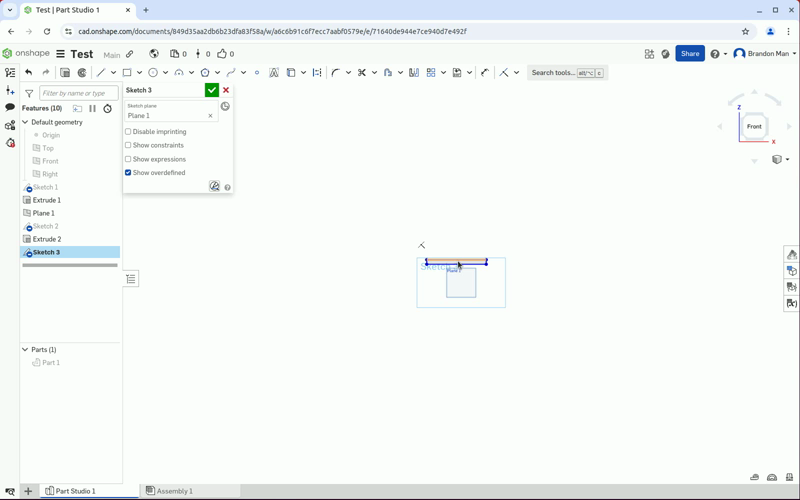
scroll(6)
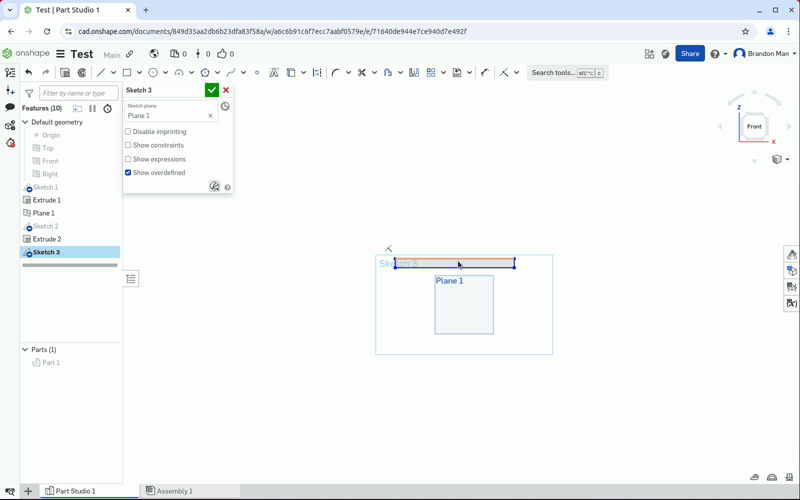
scroll(6)
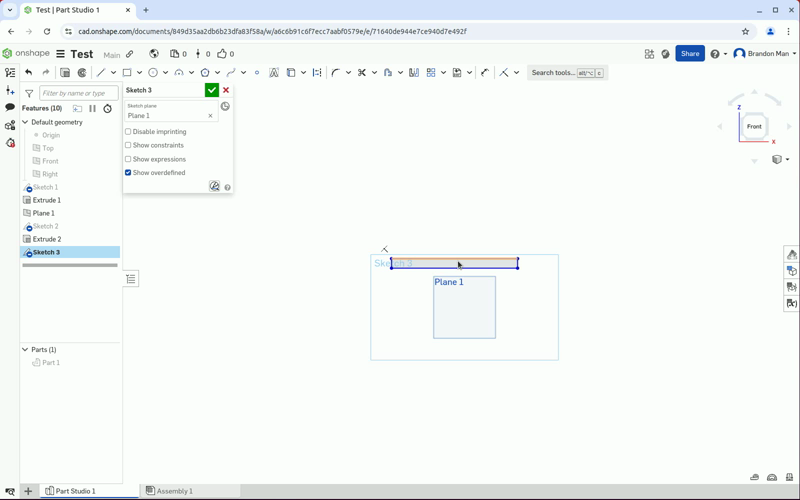
scroll(6)
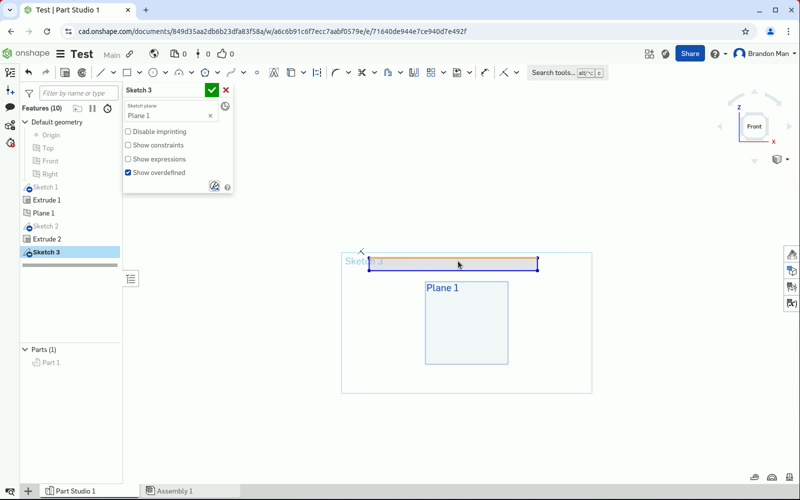
scroll(6)
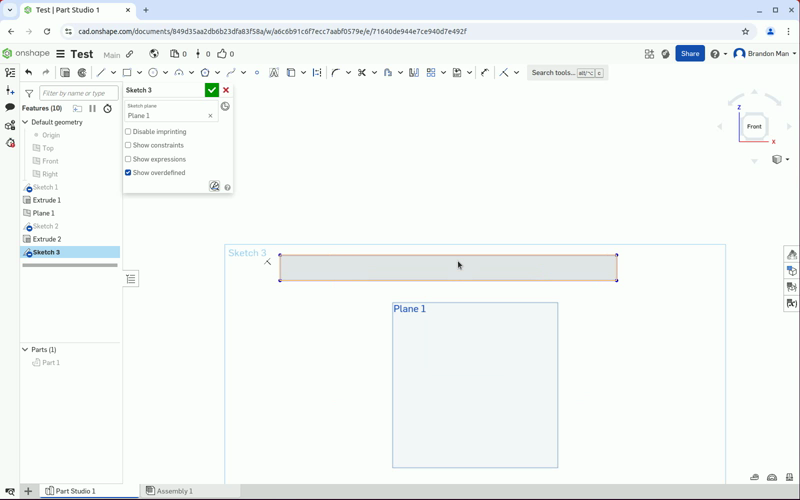
scroll(6)
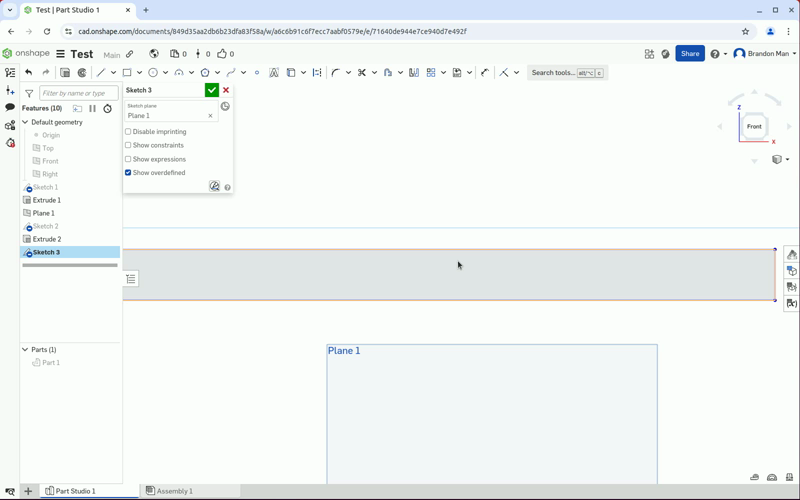
click(458, 260)
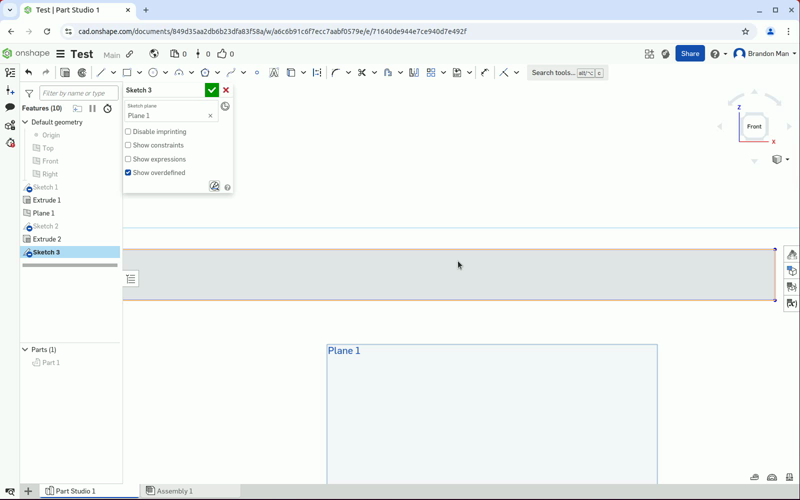
scroll(-6)
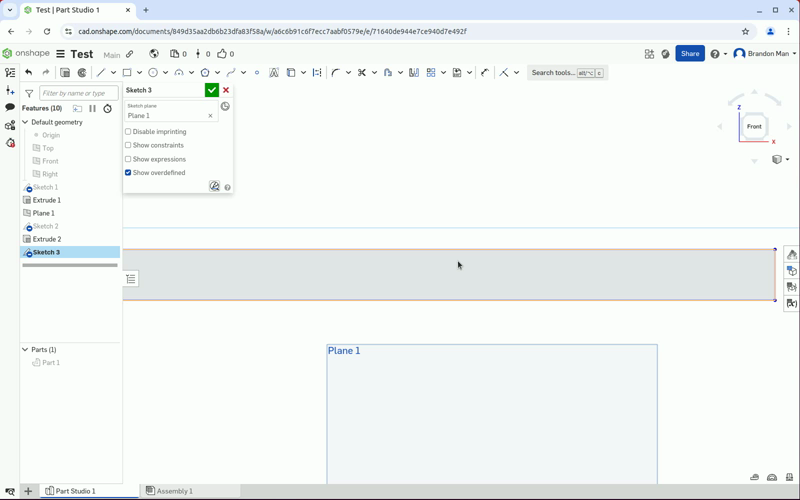
scroll(-6)
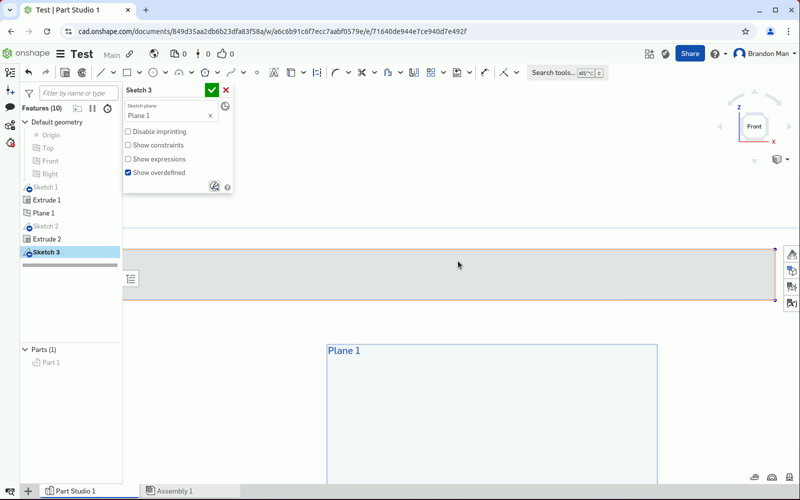
scroll(-6)
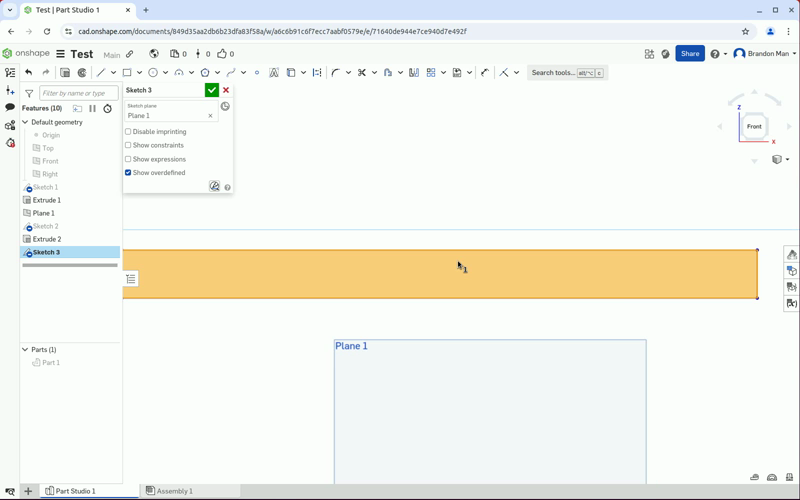
scroll(-6)
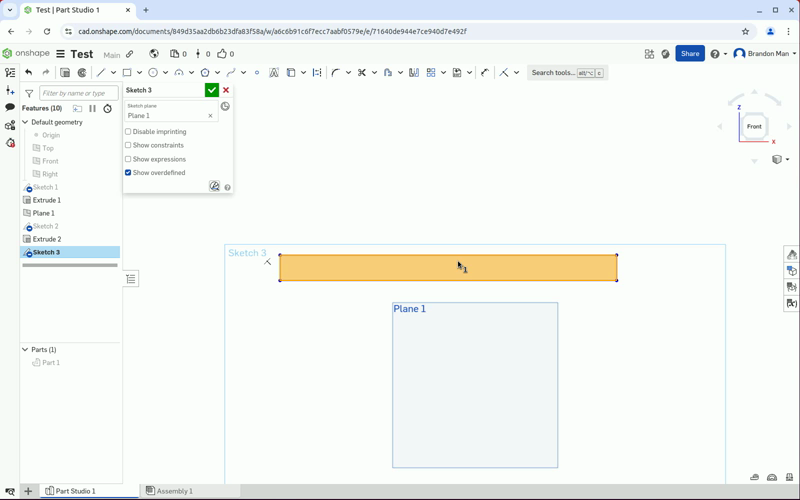
scroll(-6)
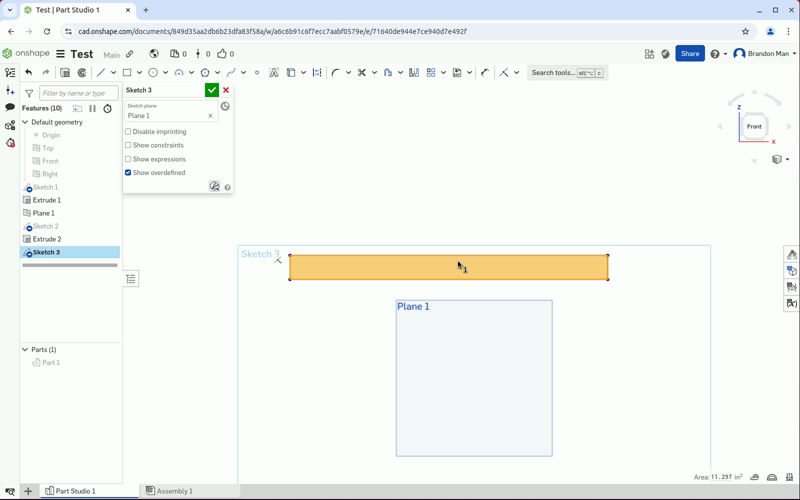
scroll(-6)
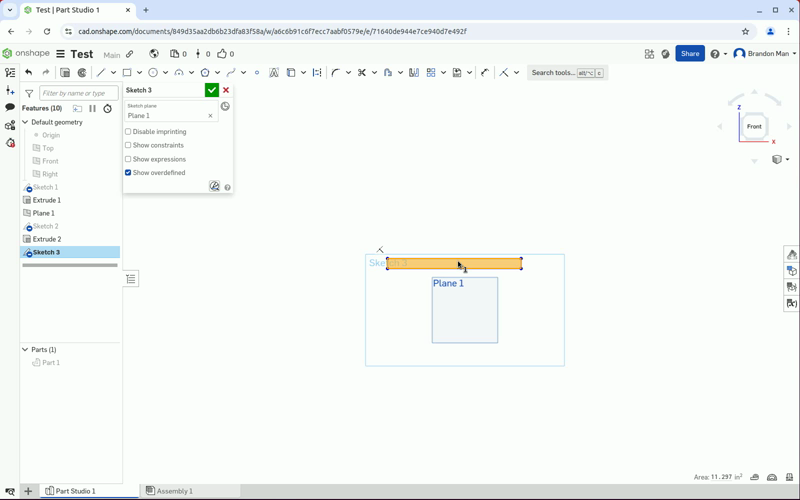
scroll(-6)
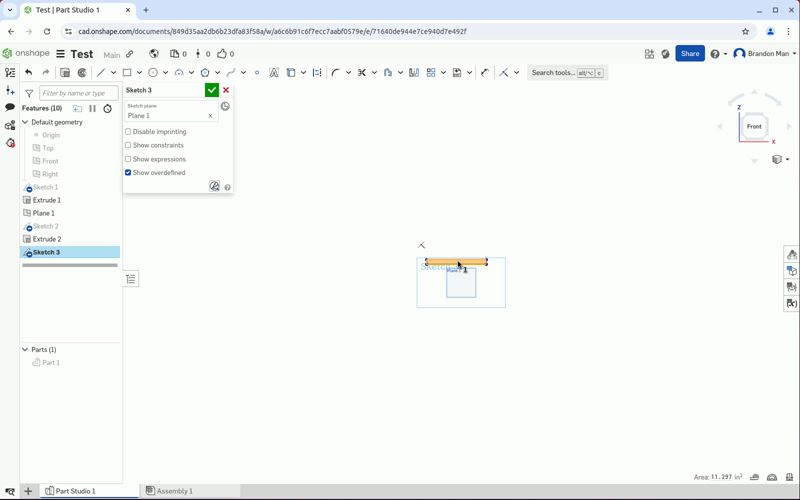
mouse_move(73, 352)
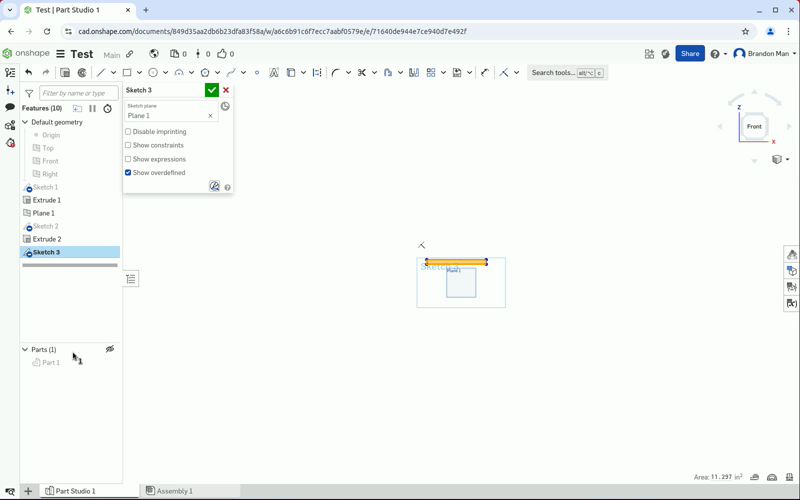
key(shift+y)
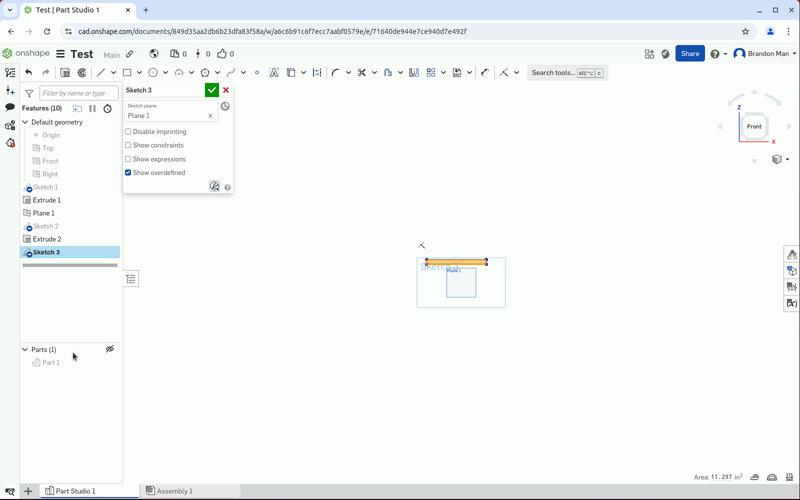
key(shift+e)
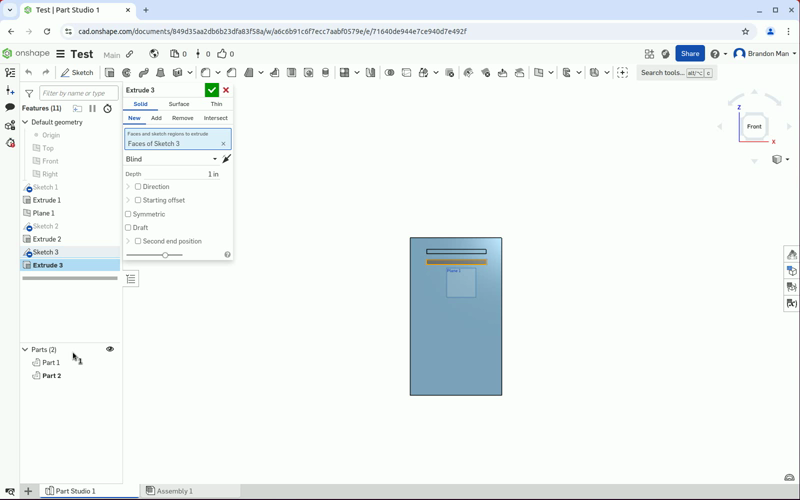
mouse_move(143, 106)
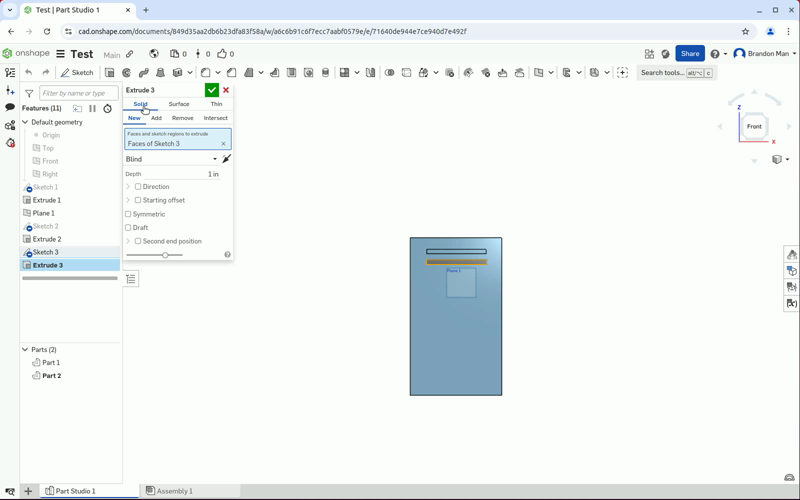
click(143, 106)
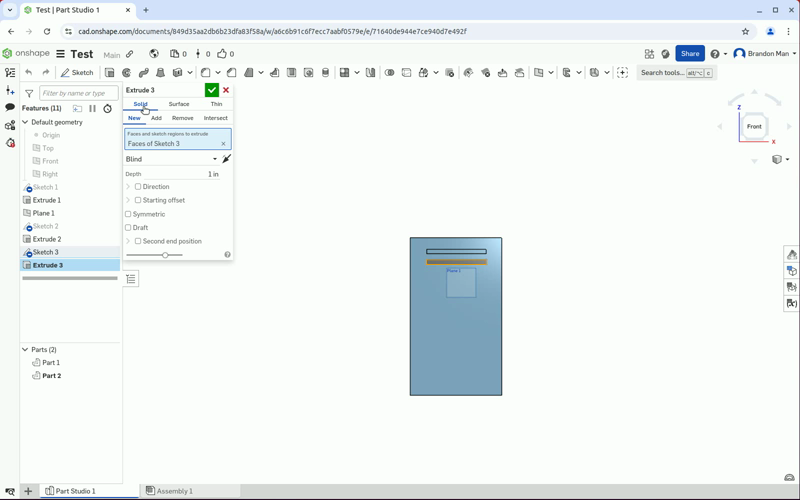
mouse_move(186, 120)
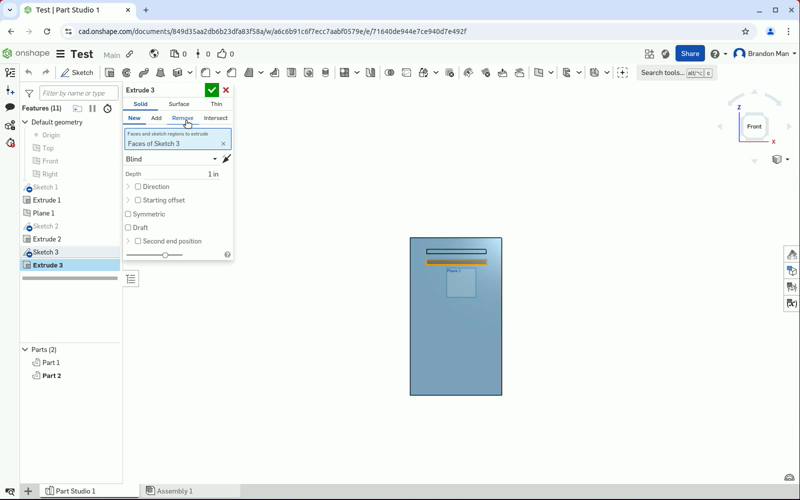
click(186, 120)
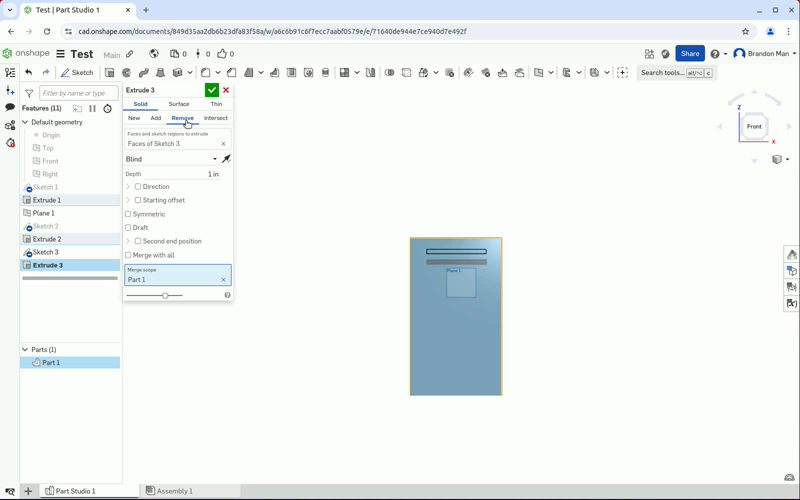
key(tab, 4)
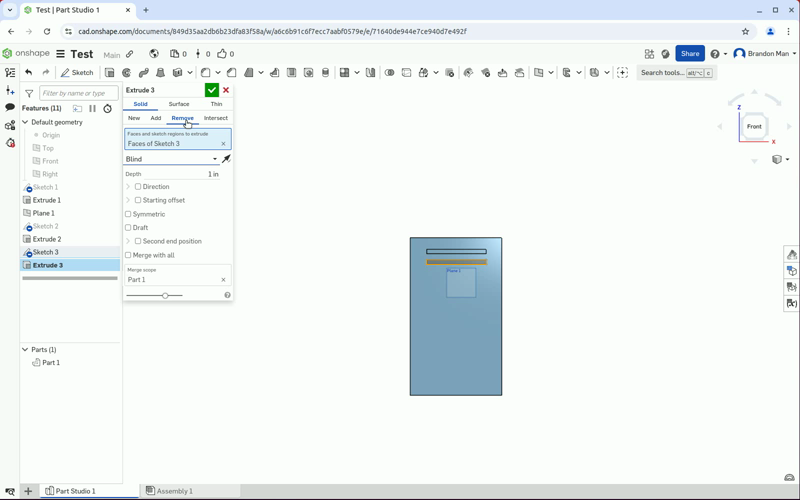
text(1.685)
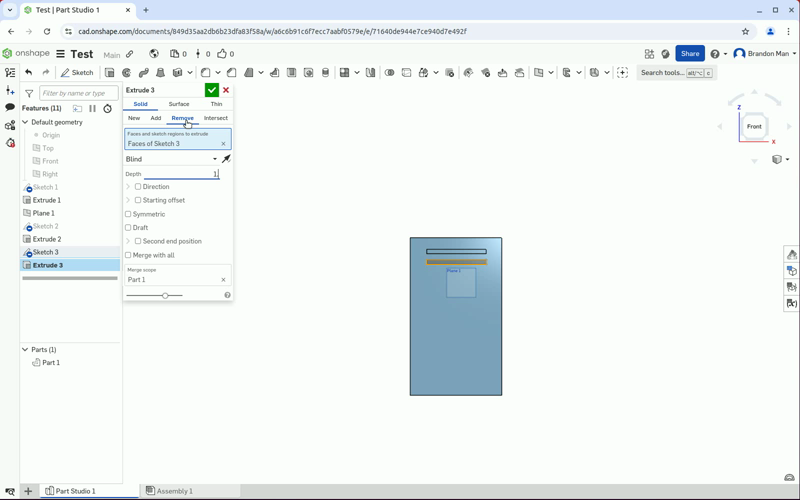
key(tab, 6)
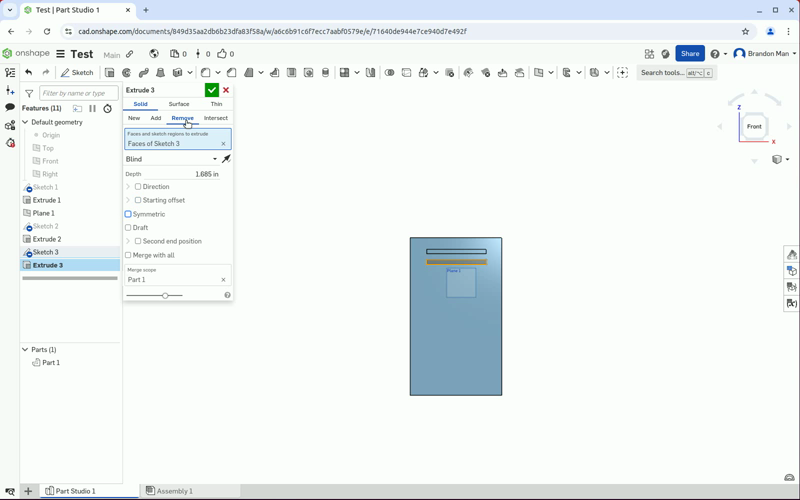
key(space)
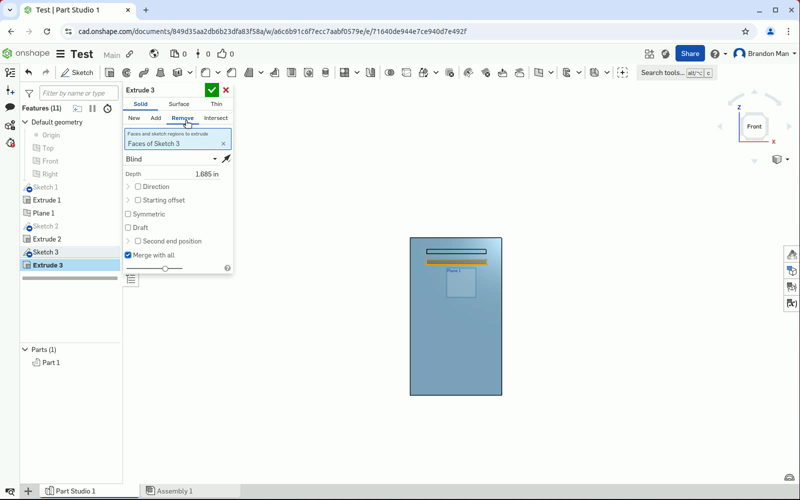
key(enter)
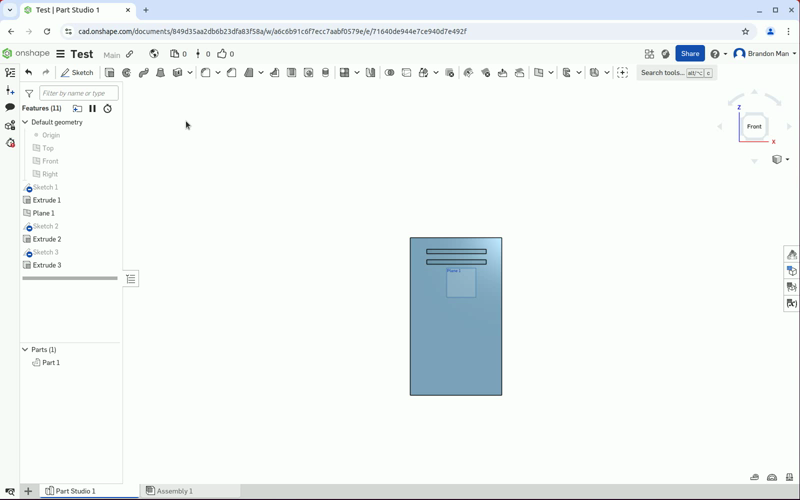
key(shift+h)
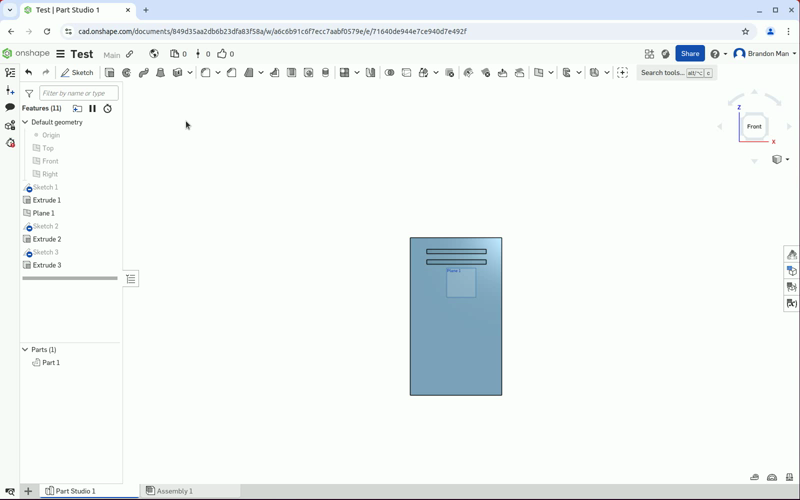
key(shift+h)
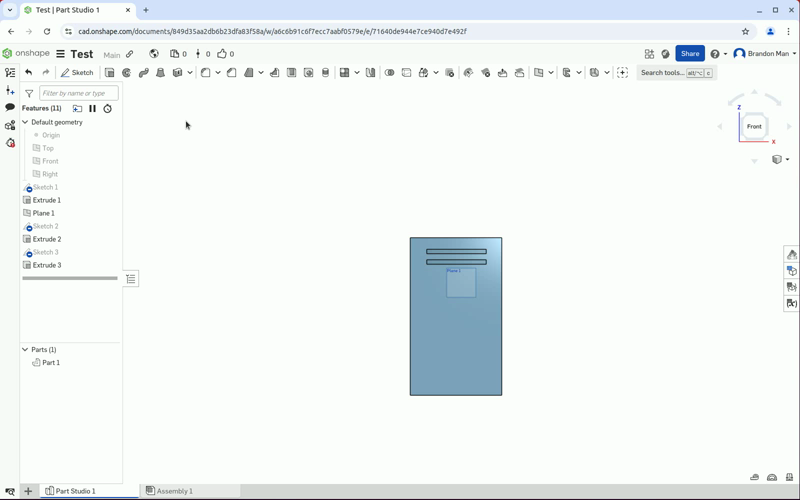
key(shift+7)
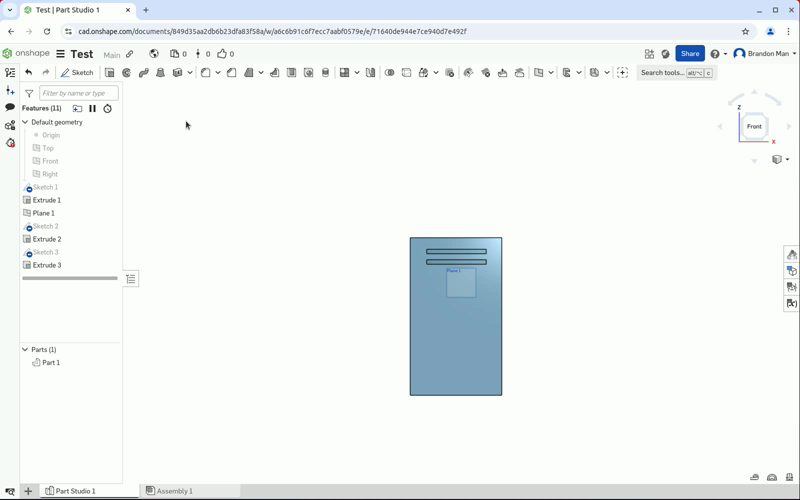
key(left, 2)
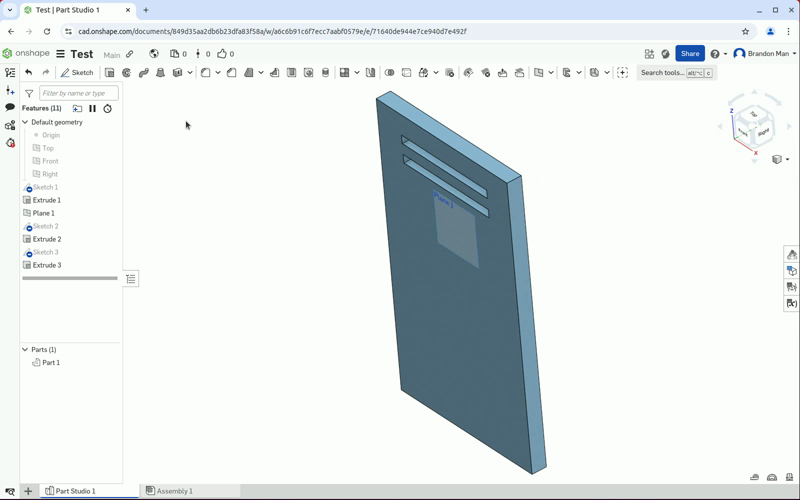
key(down, 2)
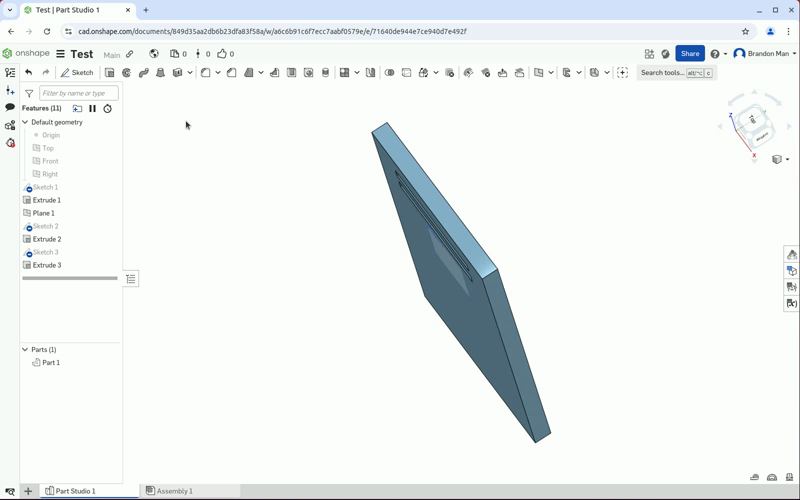
key(up, 2)
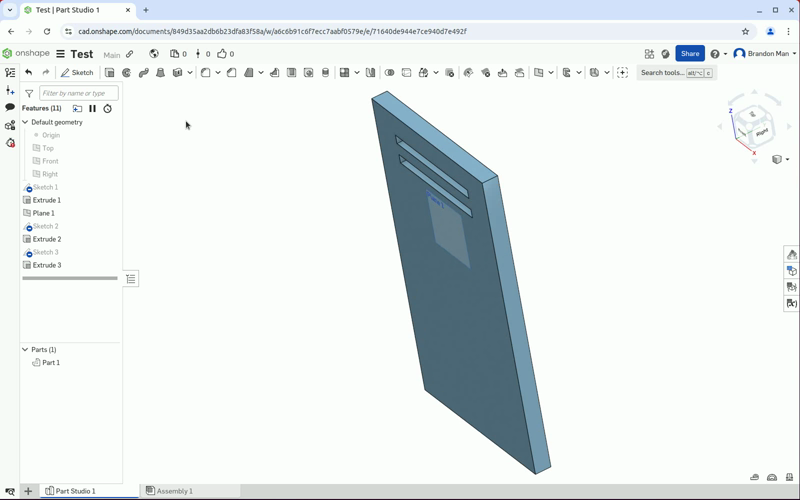
key(right, 2)
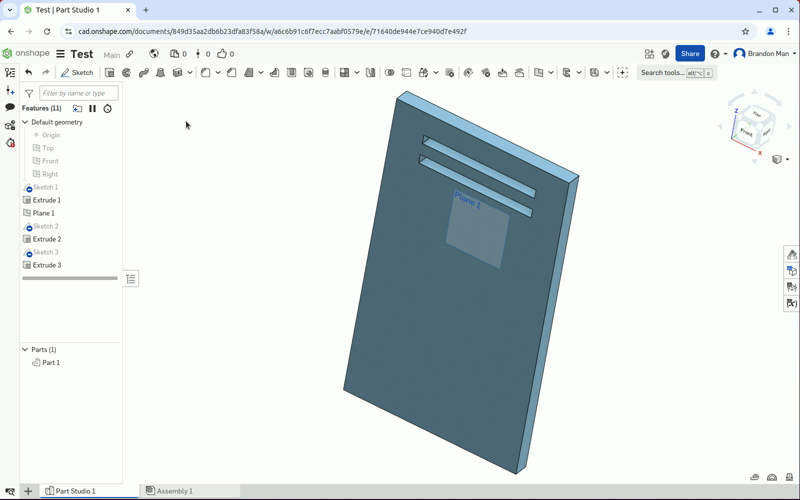
mouse_move(73, 189)
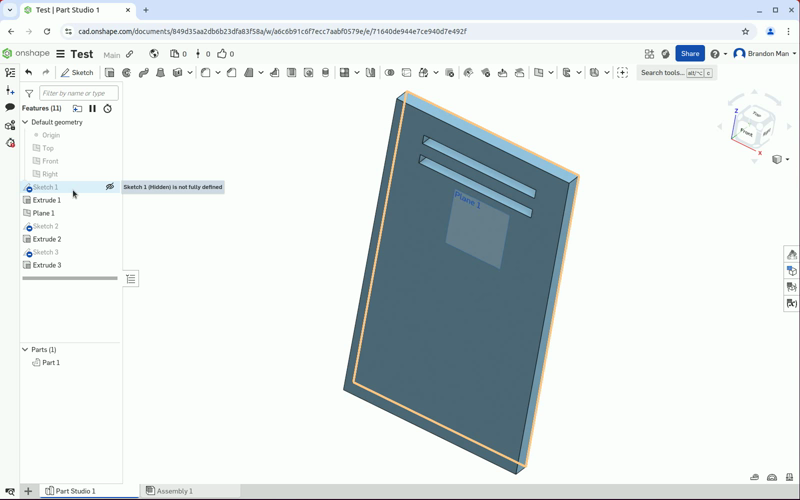
click(73, 189)